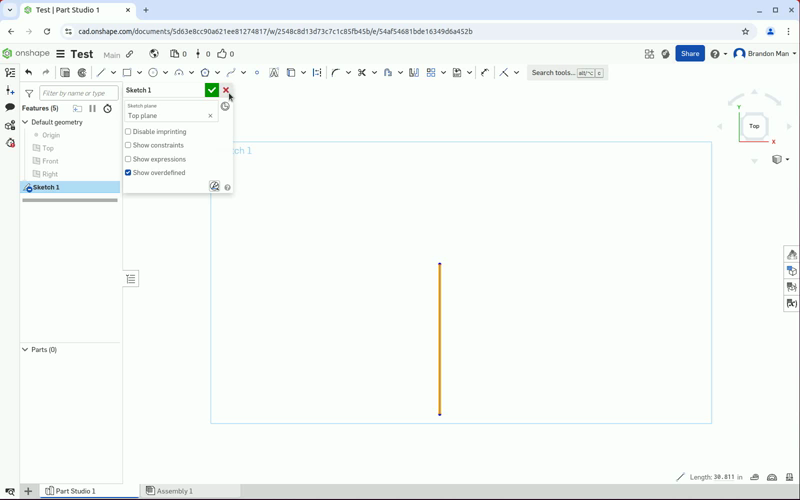
key(shift+h)
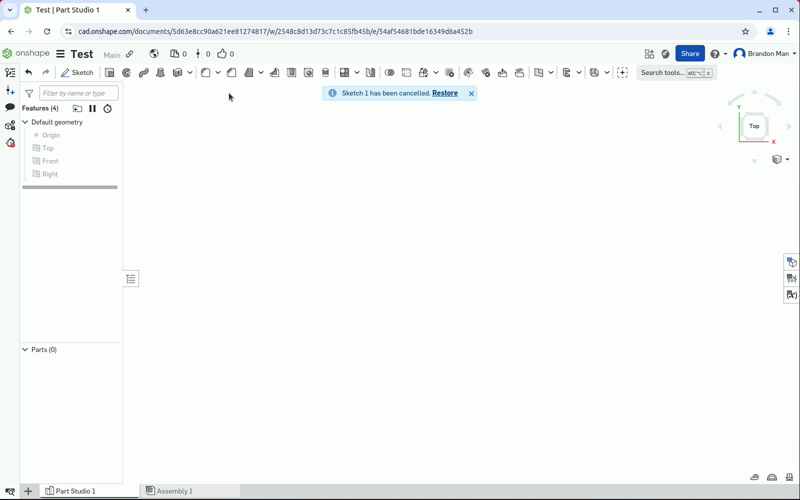
mouse_move(73, 352)
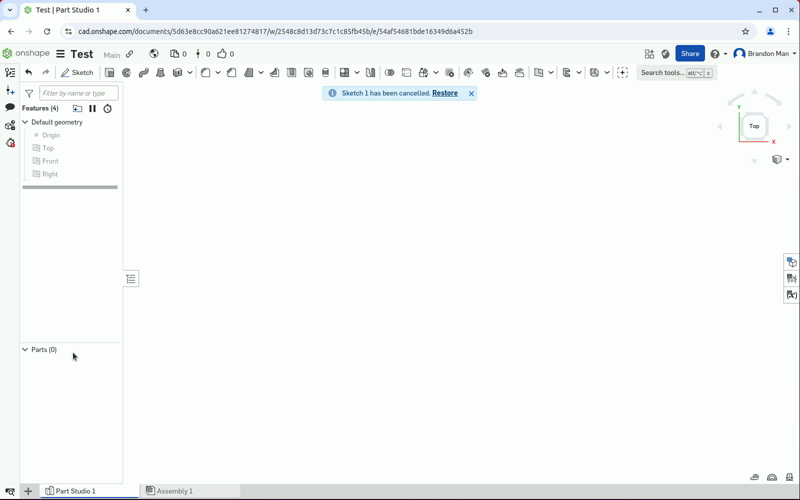
key(y)
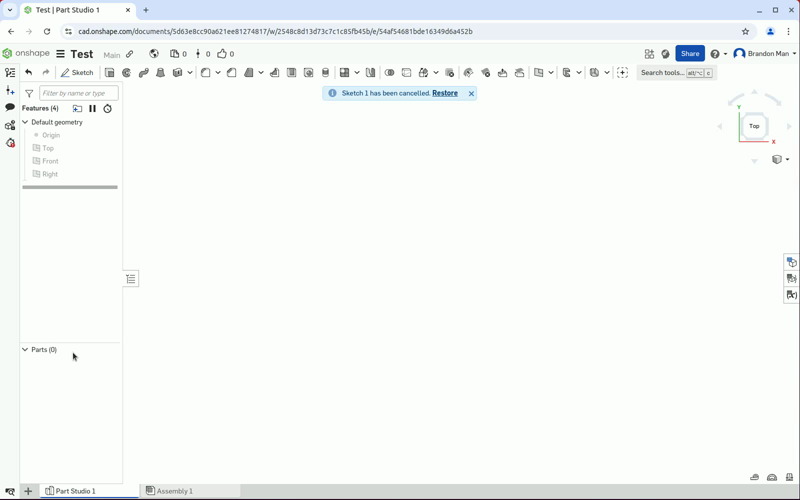
key(shift+p)
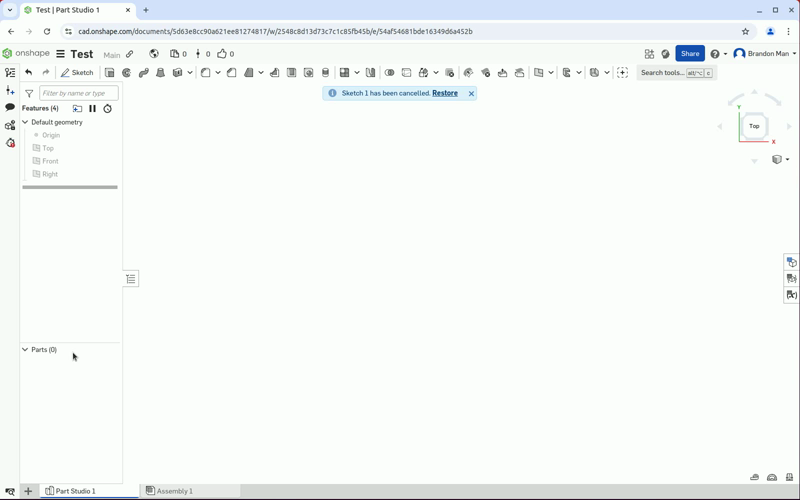
key(space)
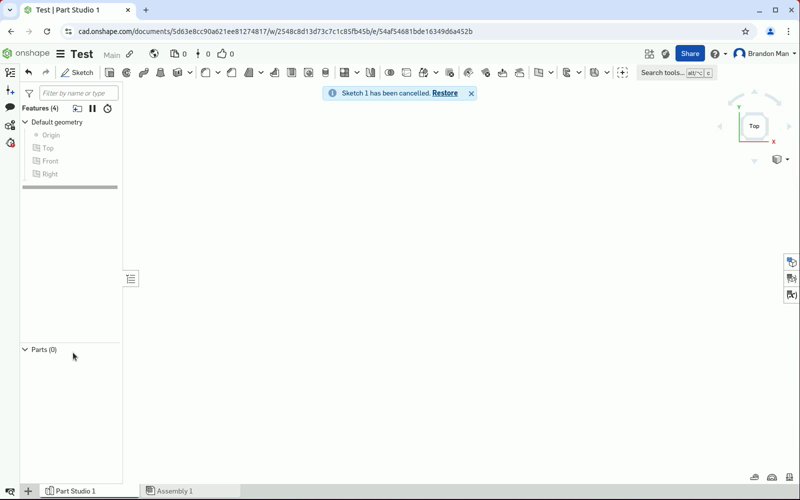
key_down(shift)
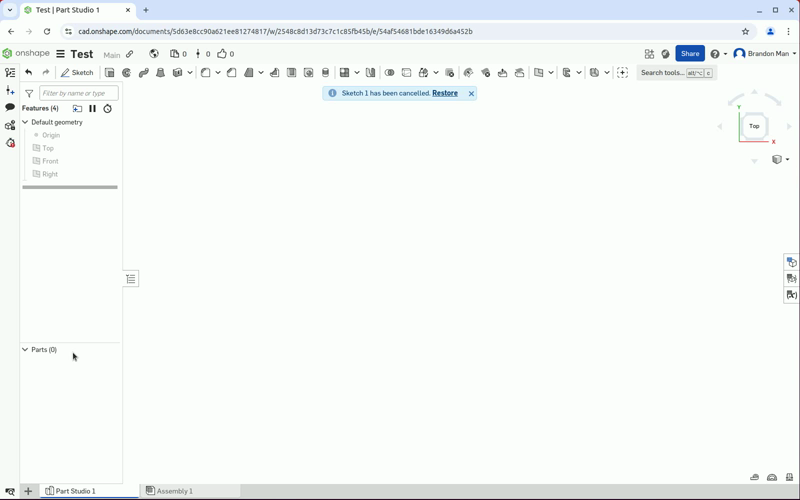
key(up)
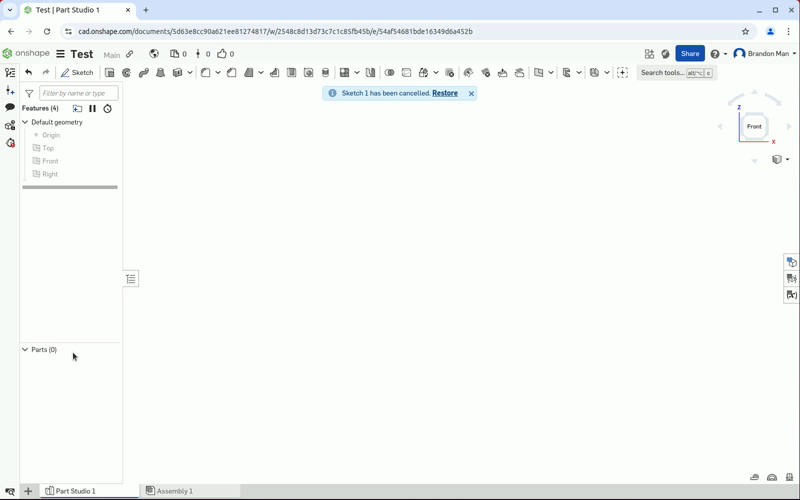
key_up(shift)
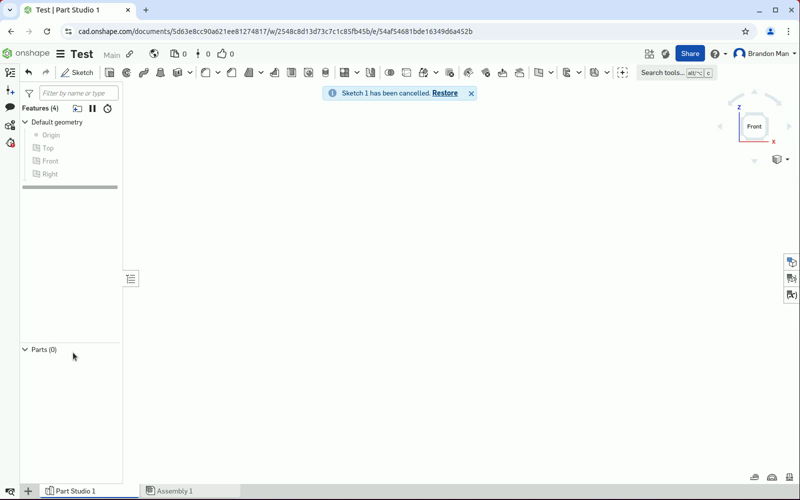
mouse_move(73, 352)
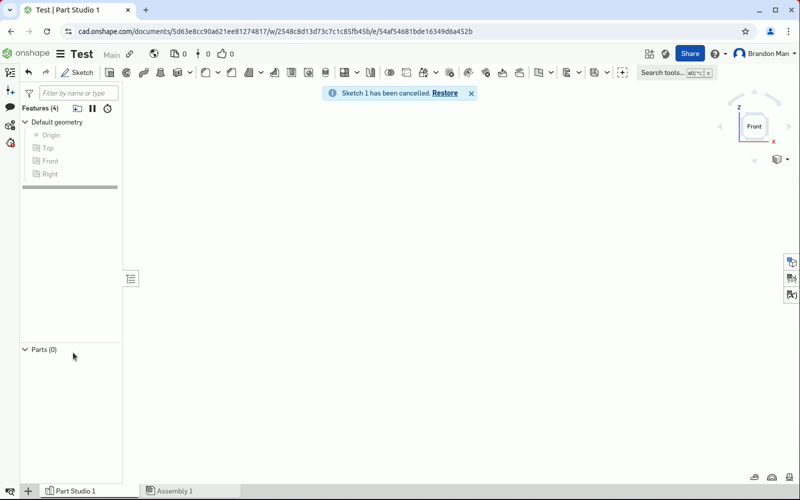
key(shift+y)
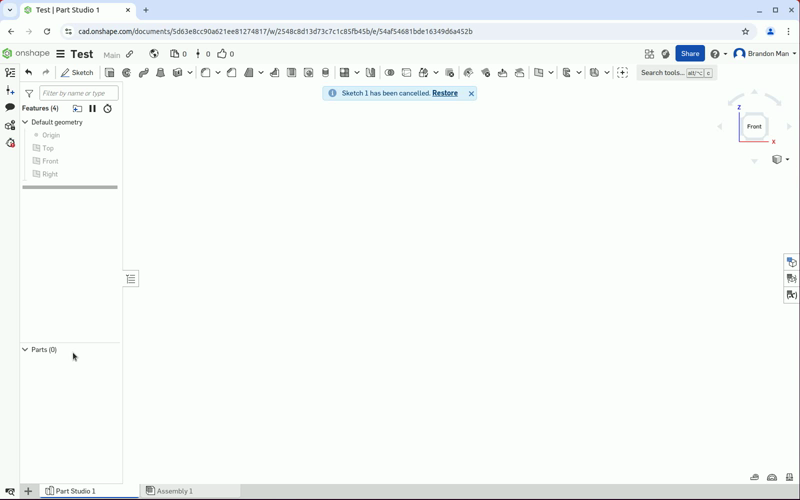
key(shift+s)
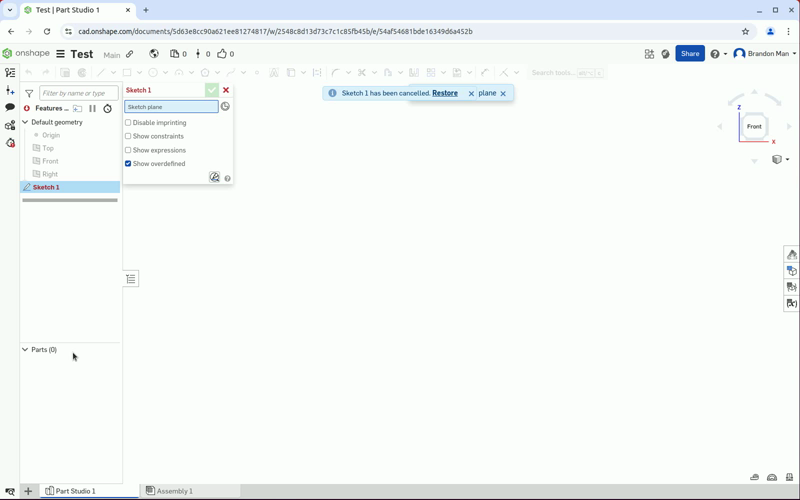
mouse_move(73, 163)
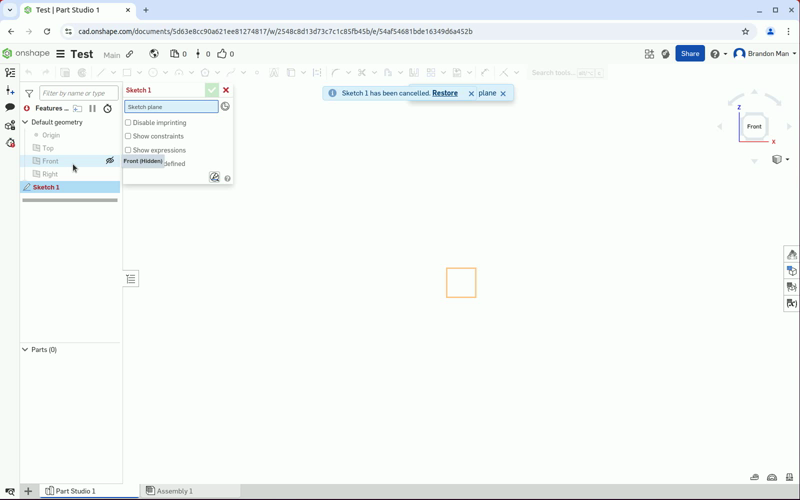
click(73, 163)
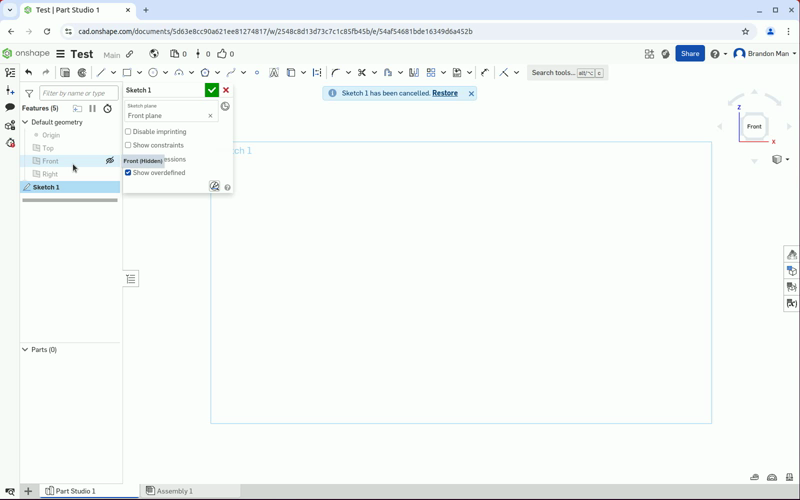
mouse_move(73, 352)
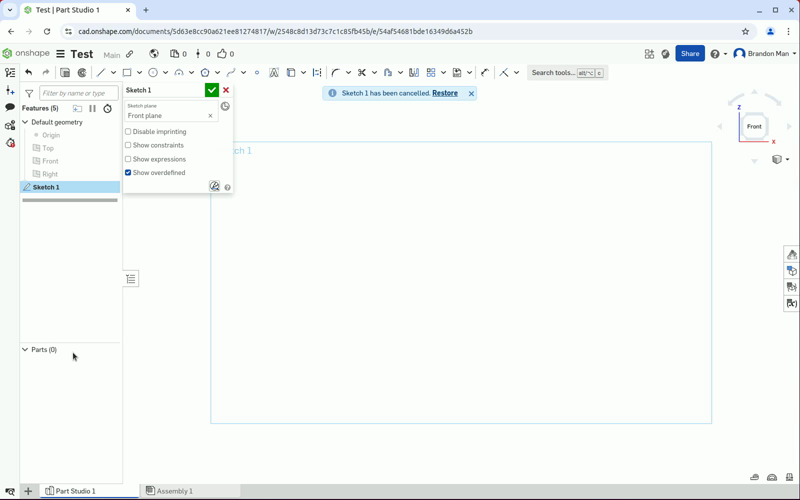
key(y)
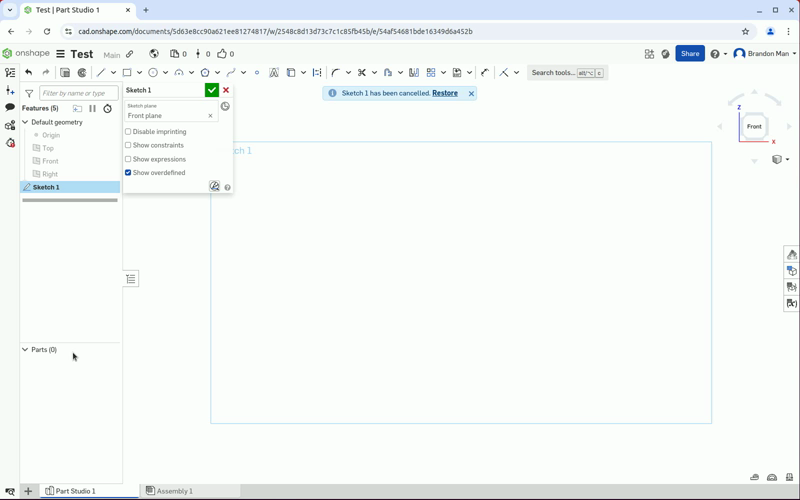
key(l)
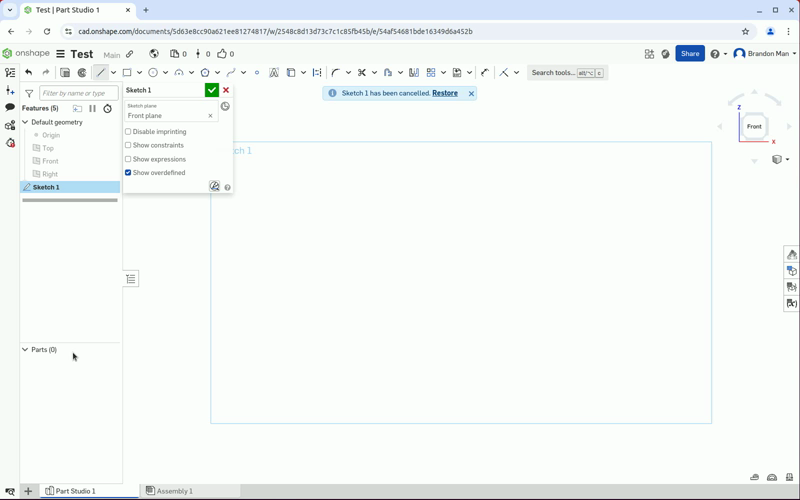
key_down(shift)
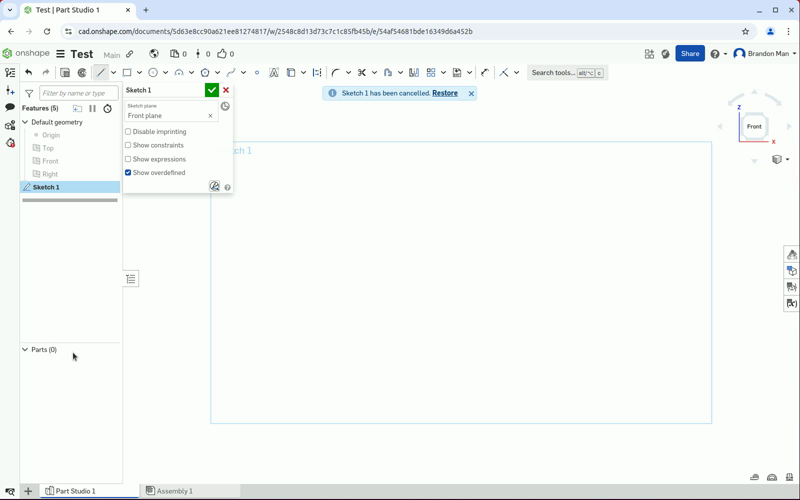
mouse_move(348, 293)
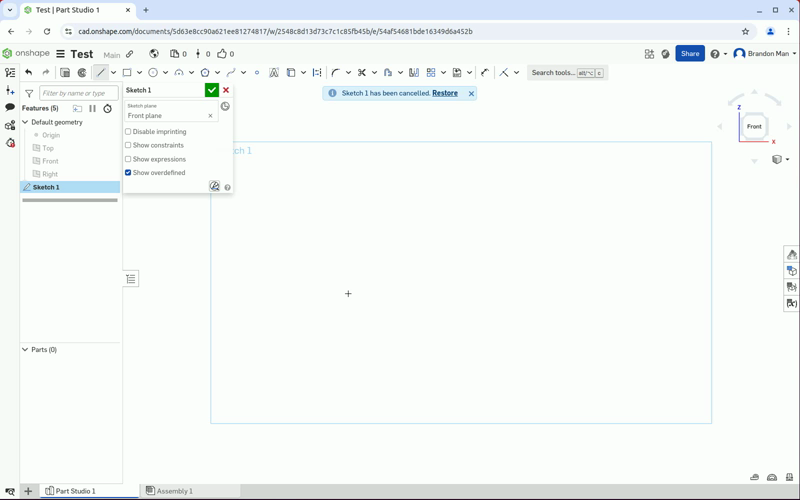
click(348, 293)
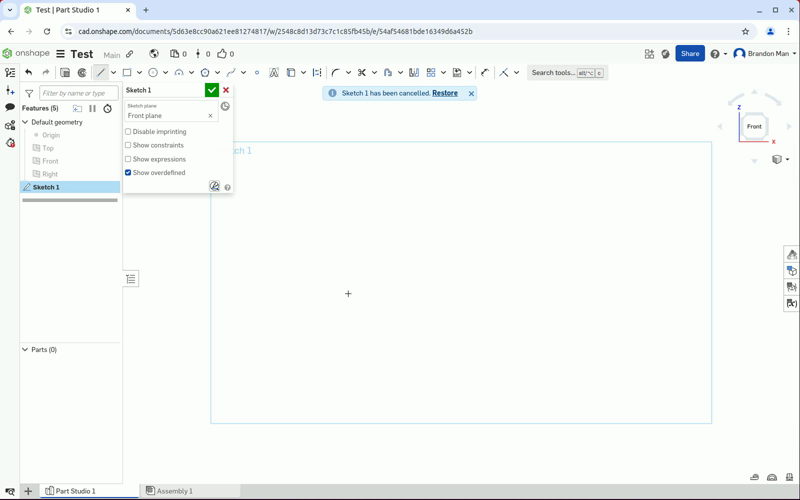
key_up(shift)
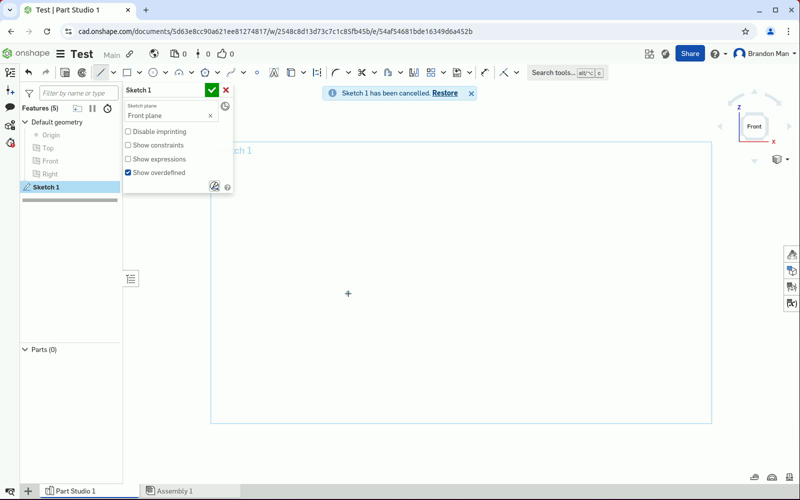
key_down(shift)
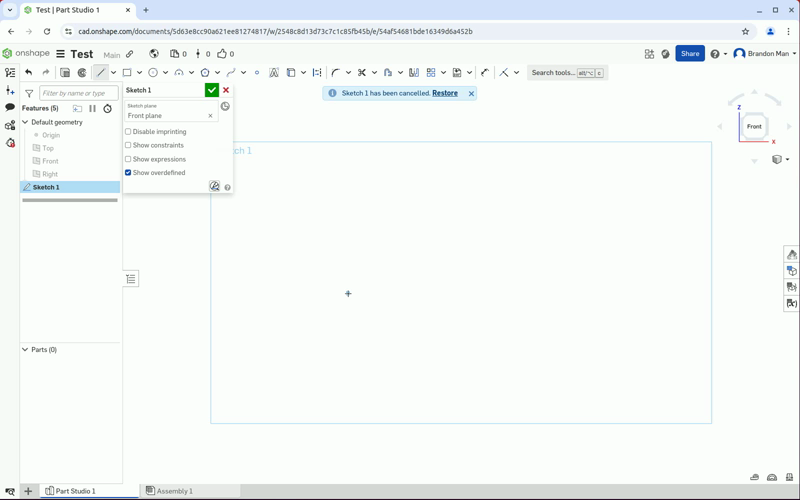
mouse_move(572, 293)
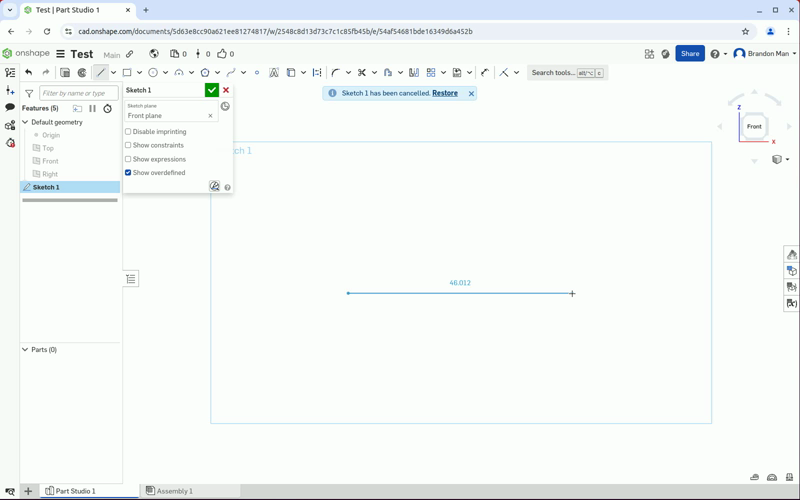
click(572, 293)
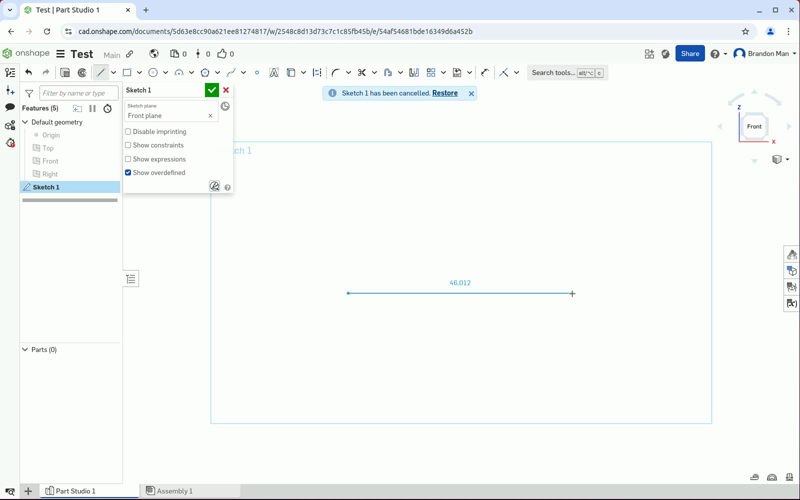
key_up(shift)
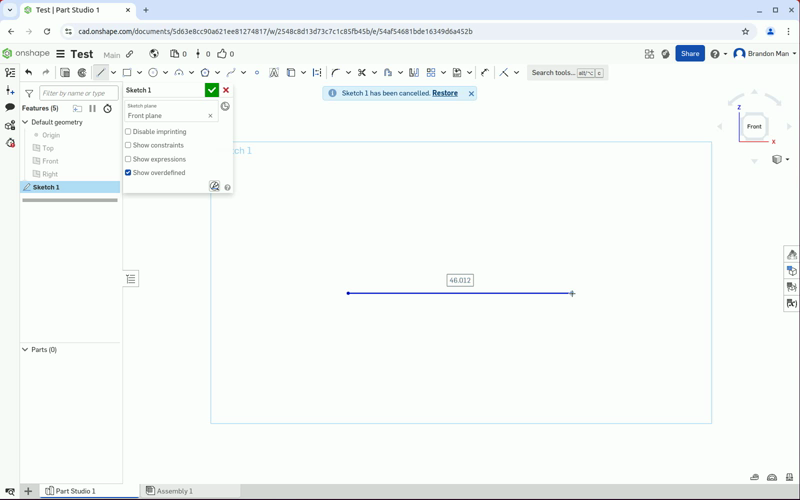
key_down(shift)
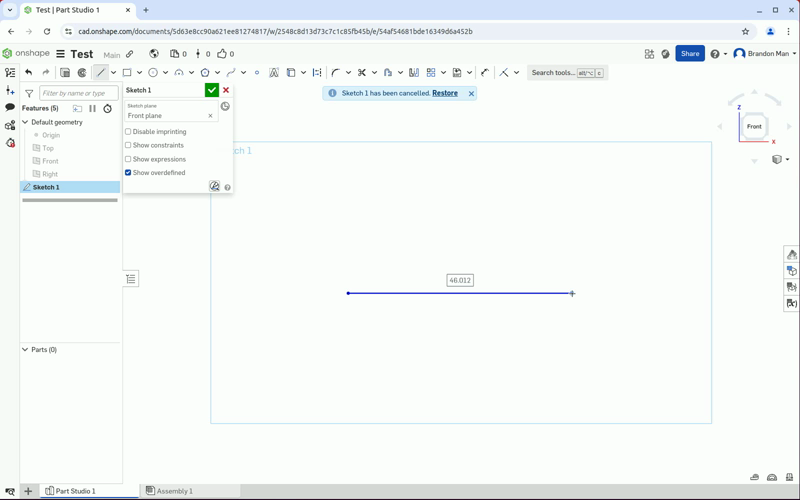
mouse_move(589, 293)
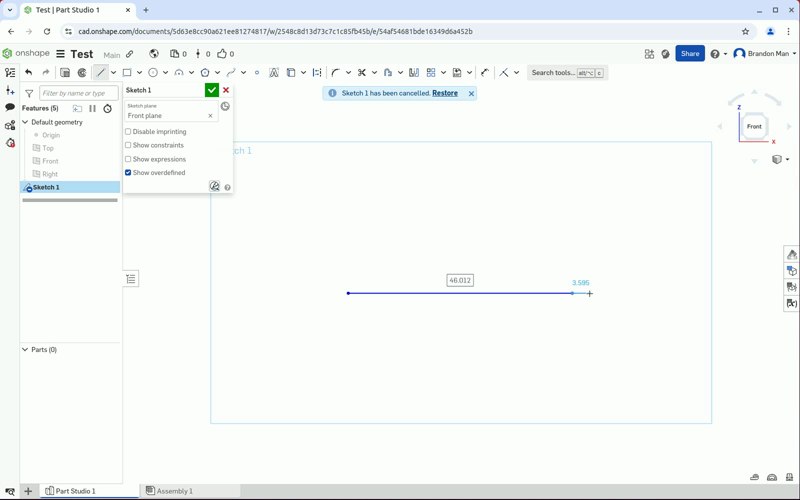
mouse_move(564, 272)
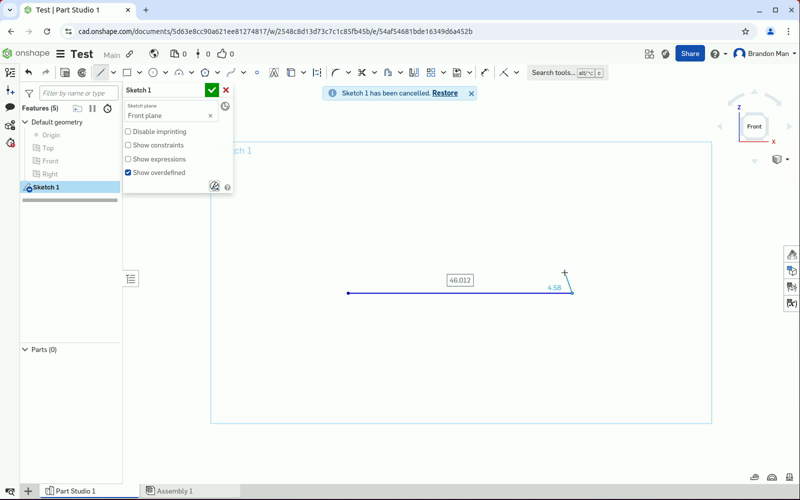
click(564, 272)
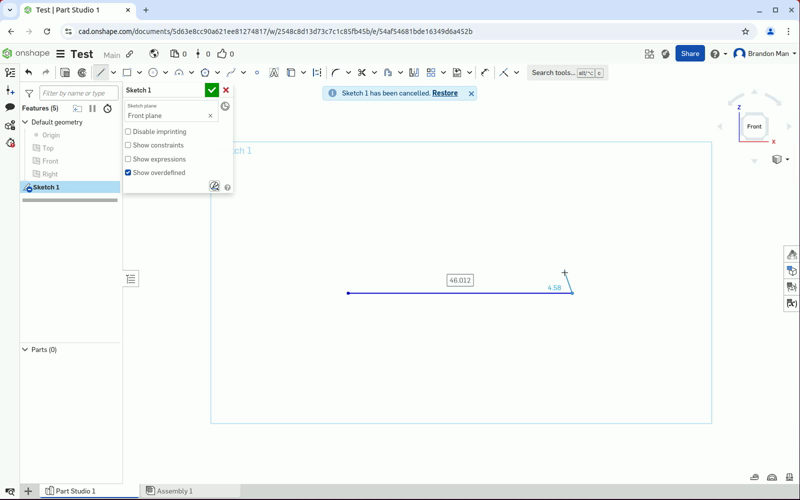
key_up(shift)
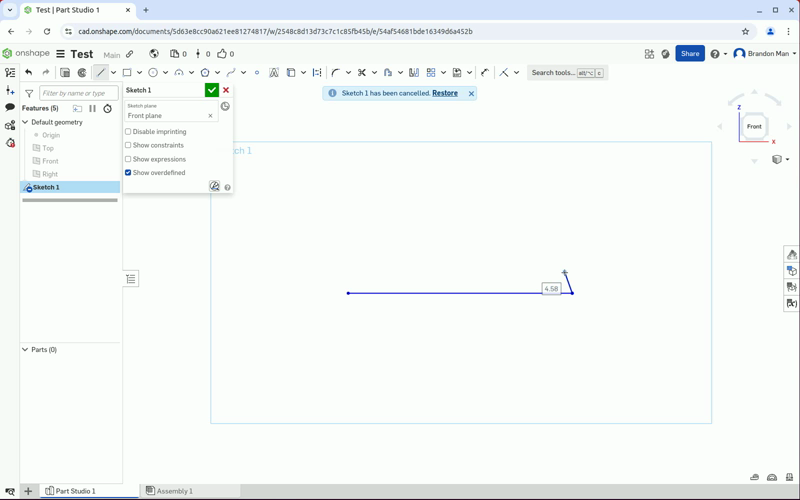
key_down(shift)
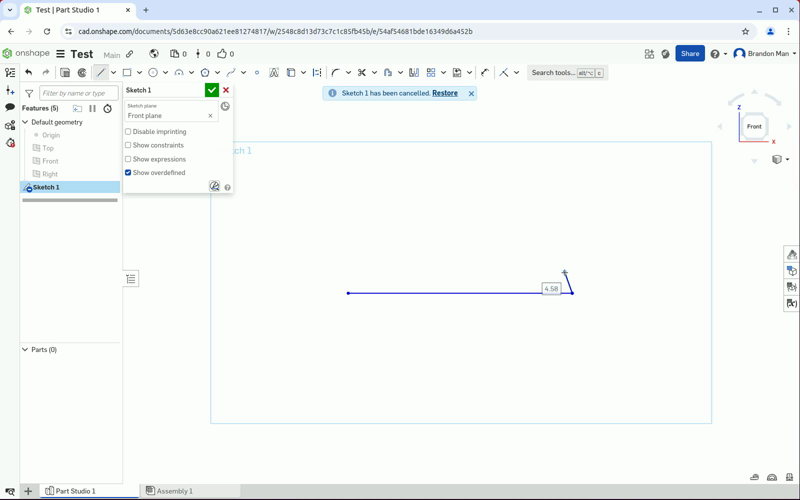
mouse_move(348, 272)
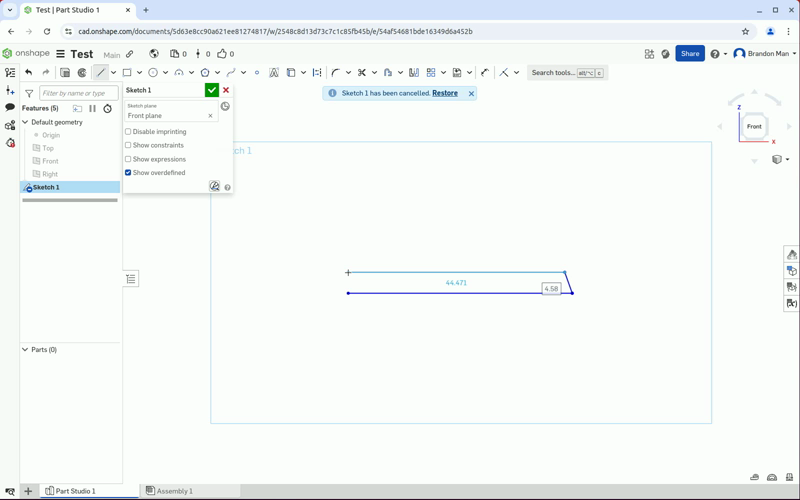
click(348, 272)
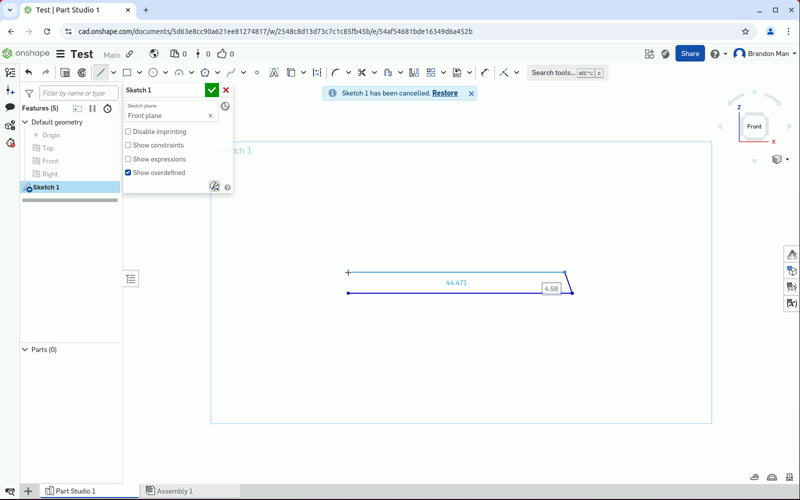
key_up(shift)
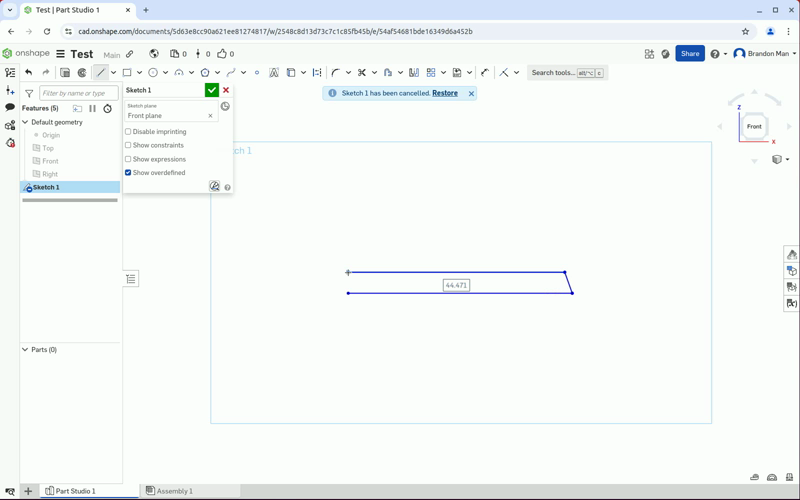
mouse_move(378, 272)
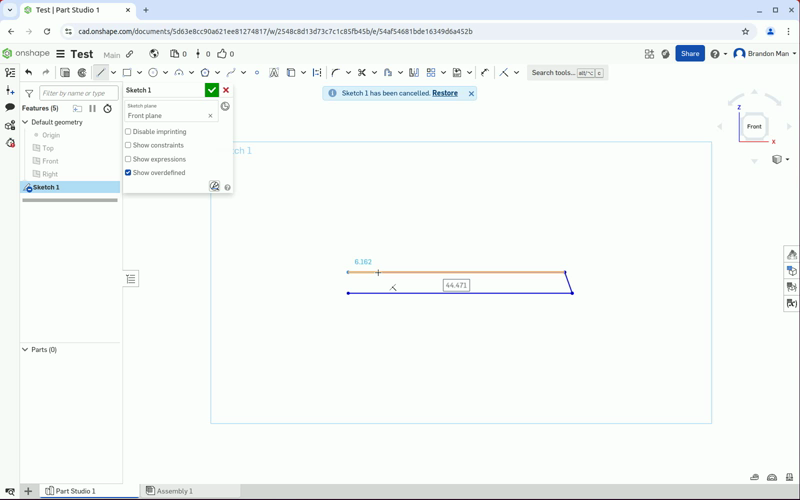
key_down(shift)
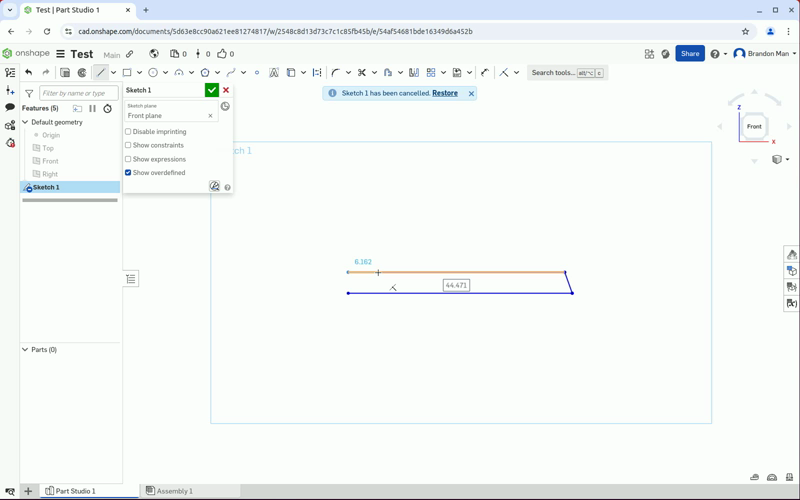
mouse_move(348, 293)
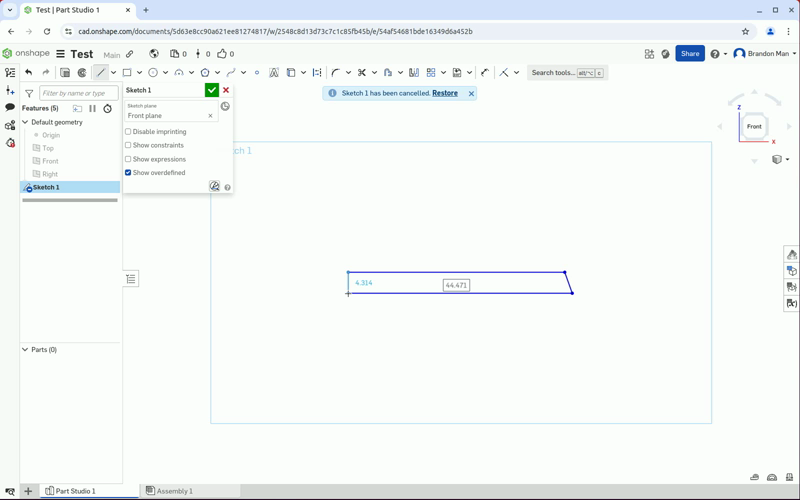
key_up(shift)
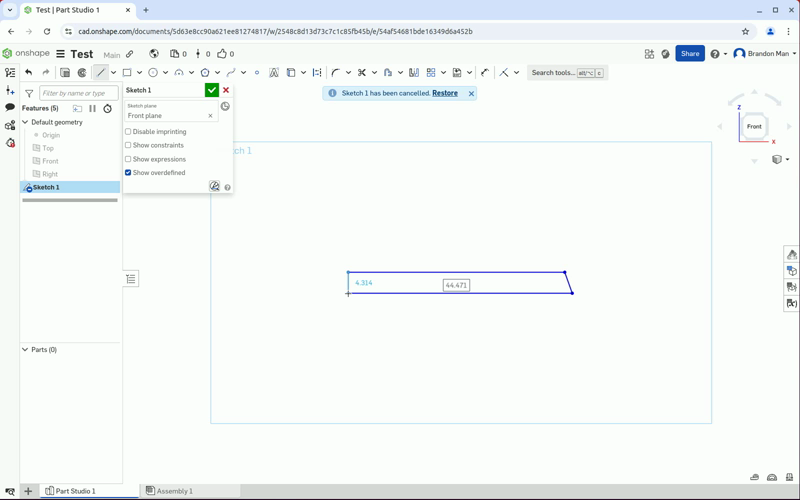
click(348, 293)
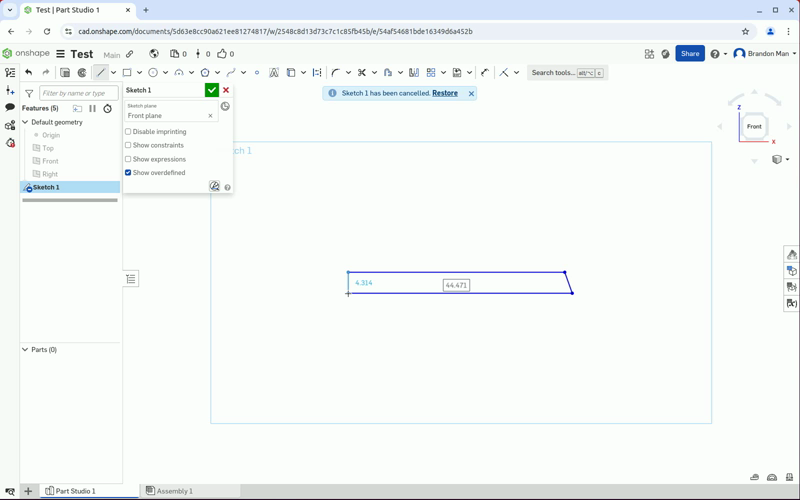
key(esc)
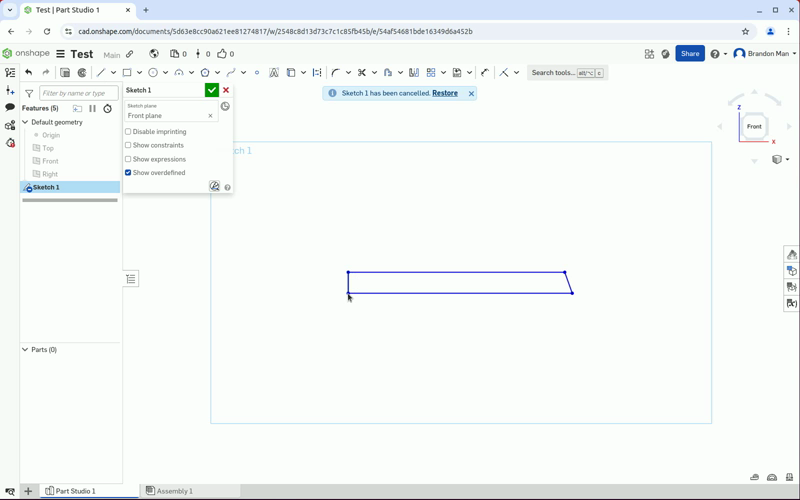
key(c)
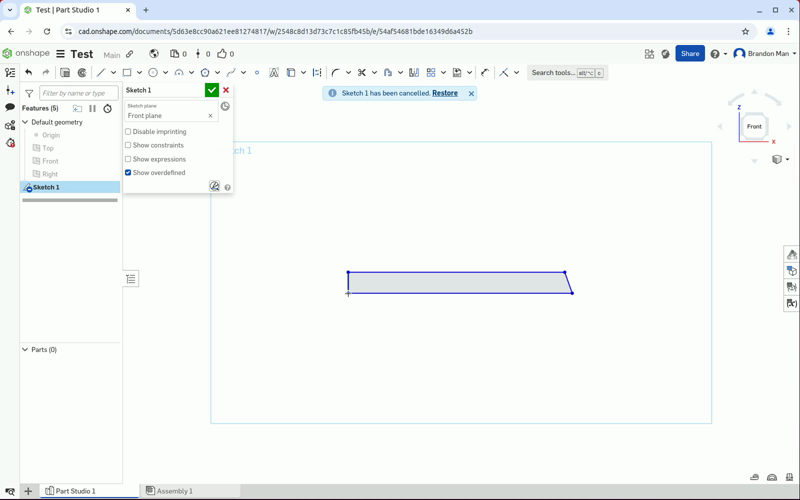
key_down(shift)
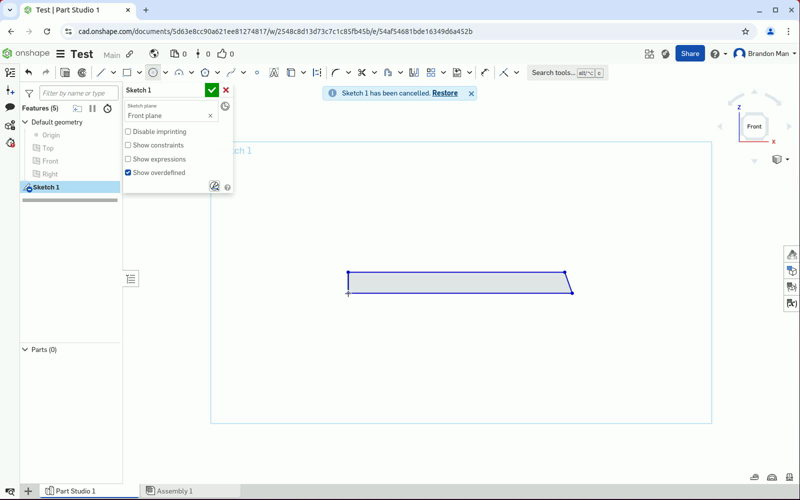
mouse_move(376, 284)
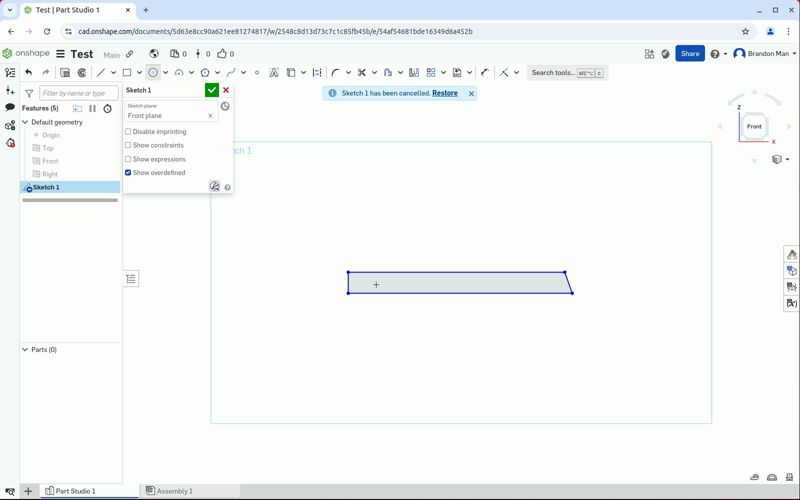
click(376, 284)
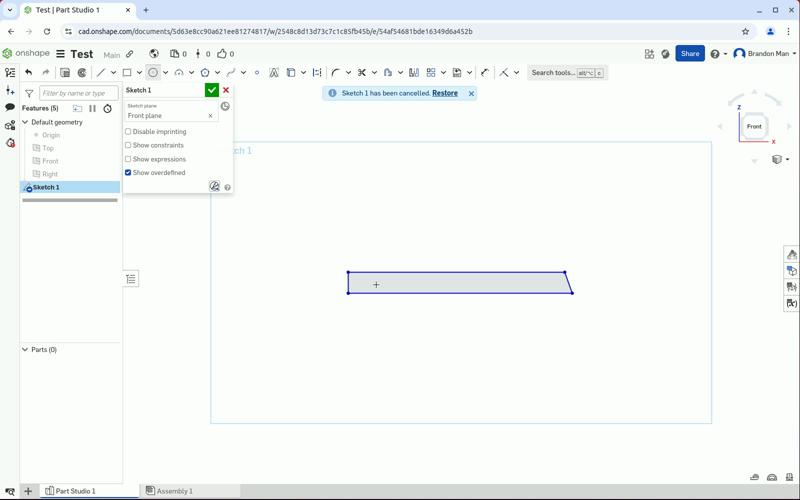
key_up(shift)
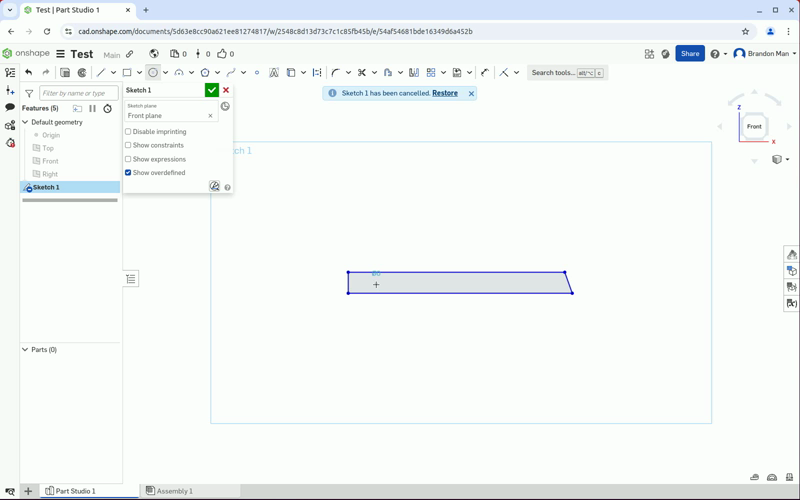
mouse_move(378, 284)
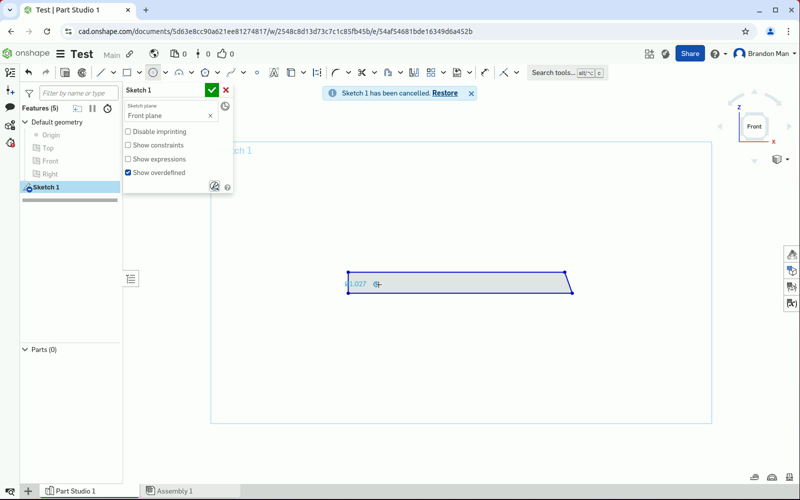
scroll(6)
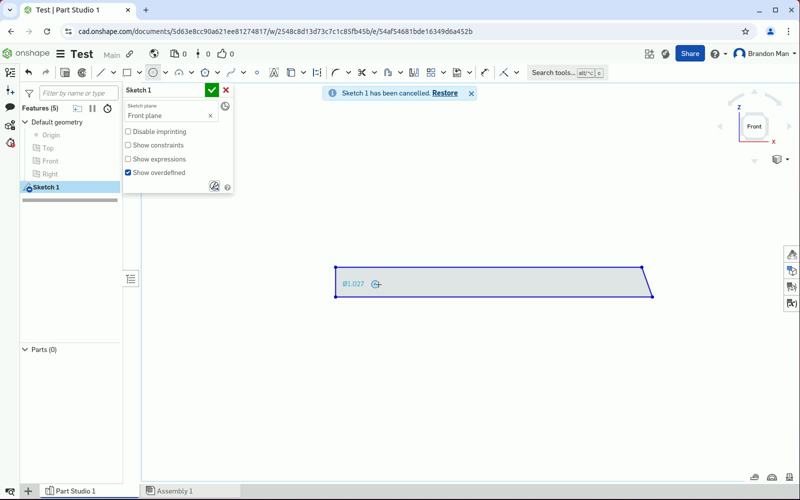
scroll(6)
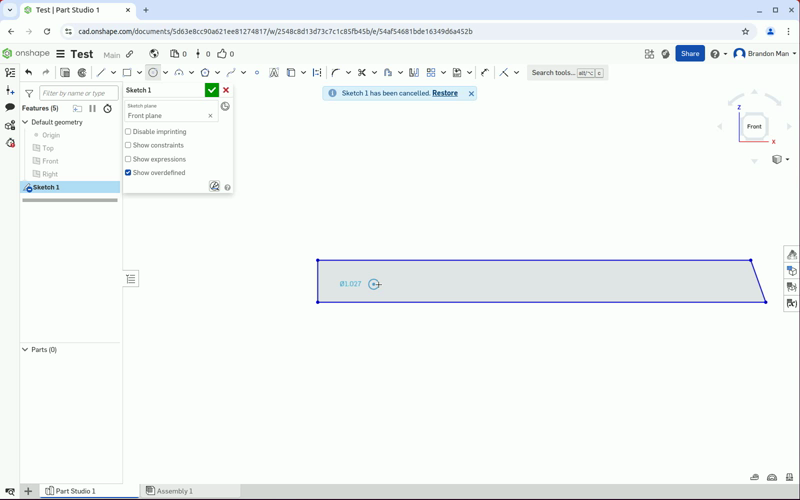
scroll(6)
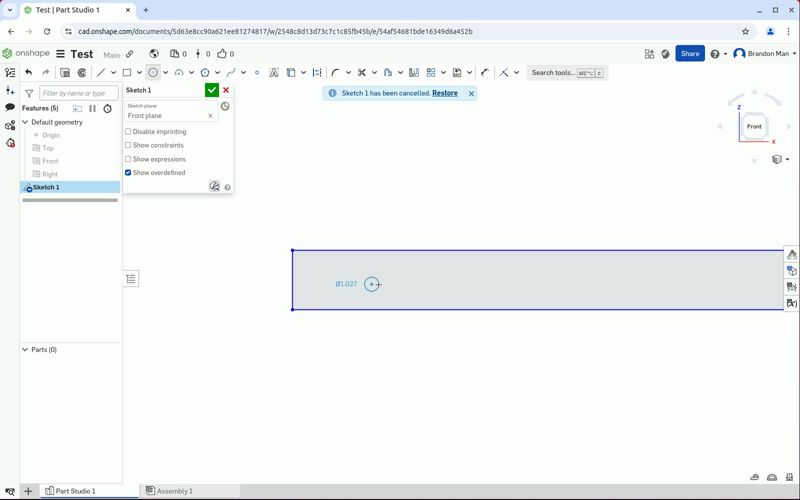
scroll(6)
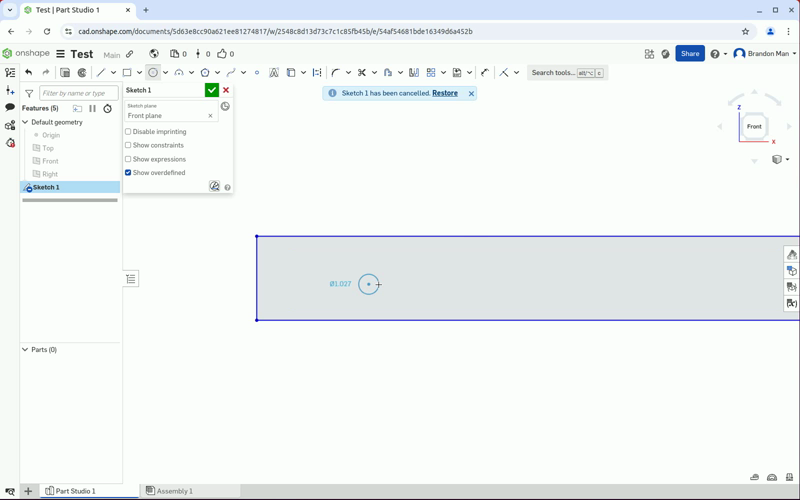
scroll(6)
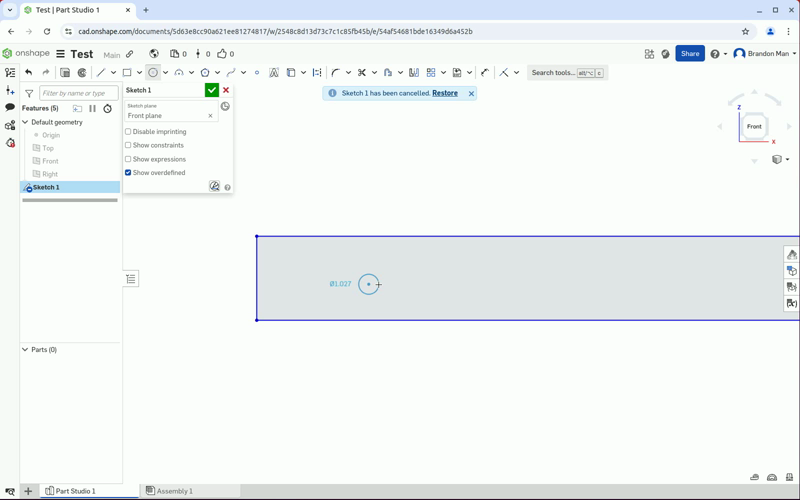
scroll(6)
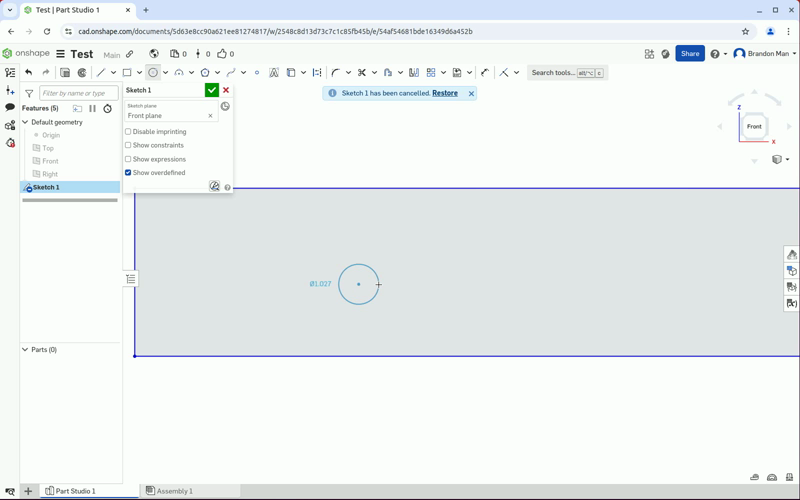
scroll(6)
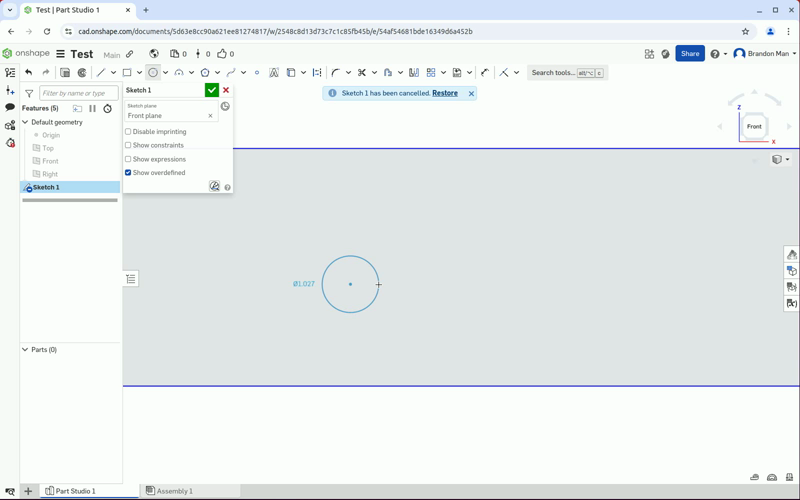
click(378, 284)
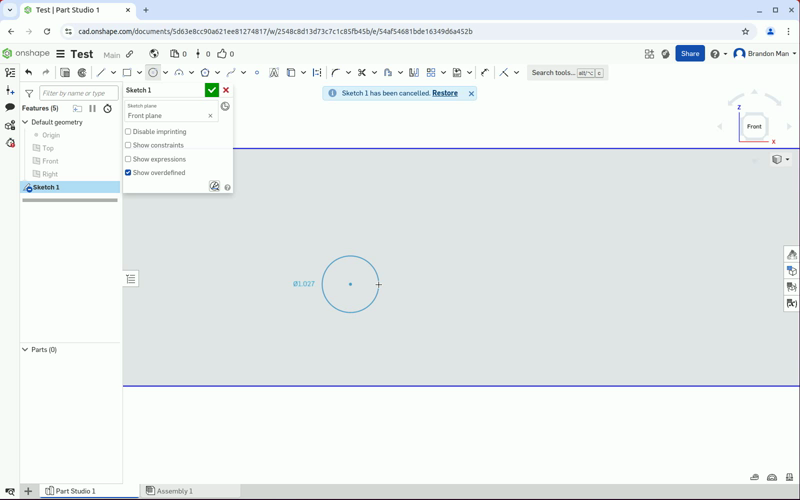
scroll(-6)
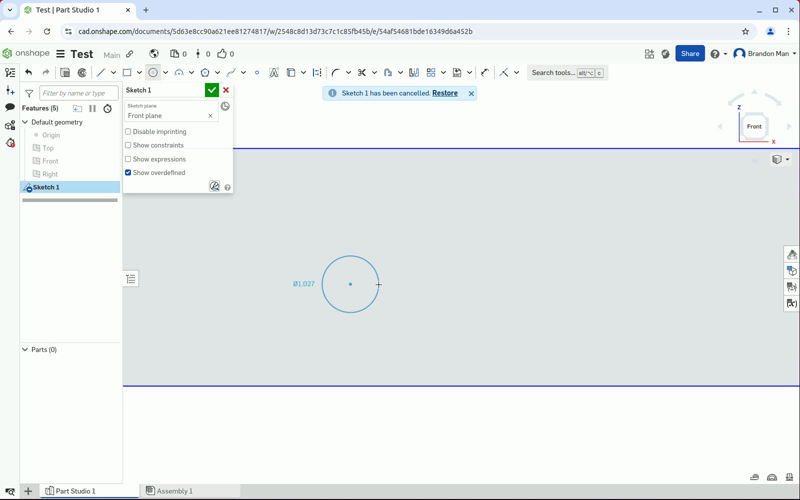
scroll(-6)
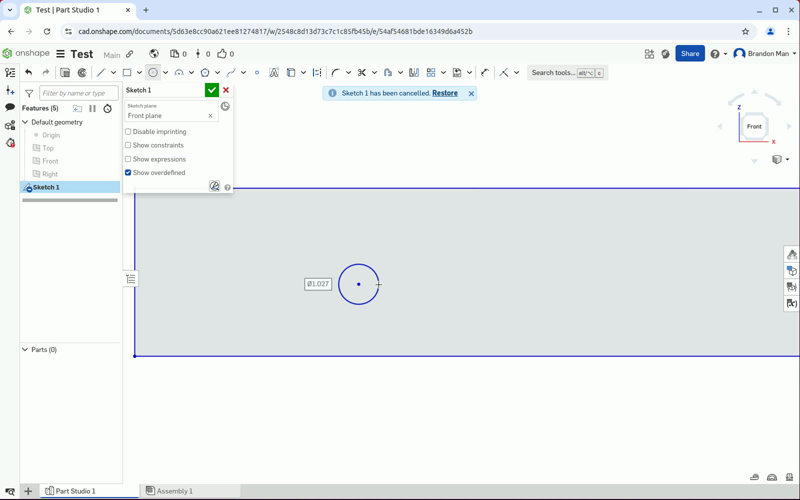
scroll(-6)
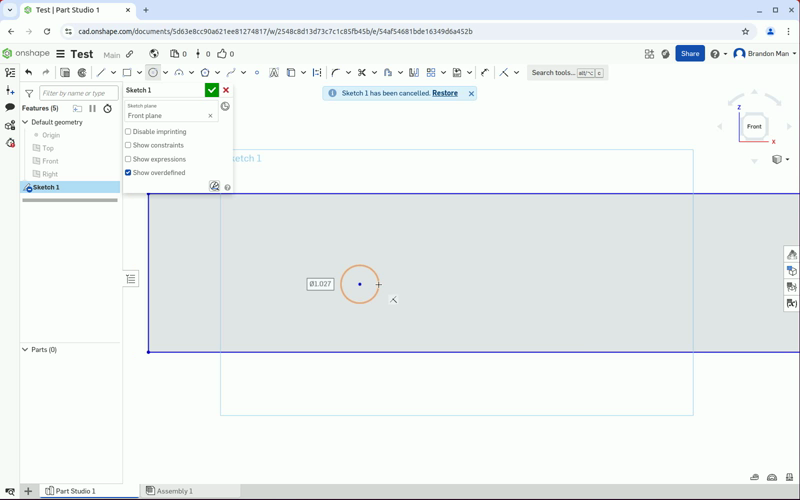
scroll(-6)
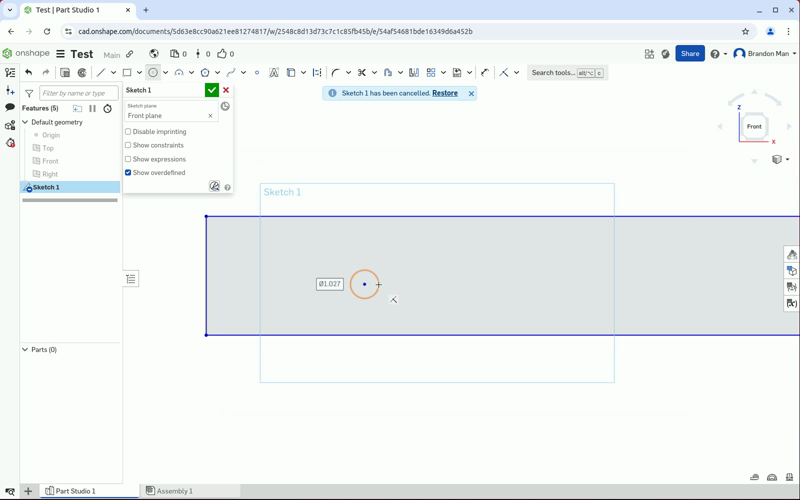
scroll(-6)
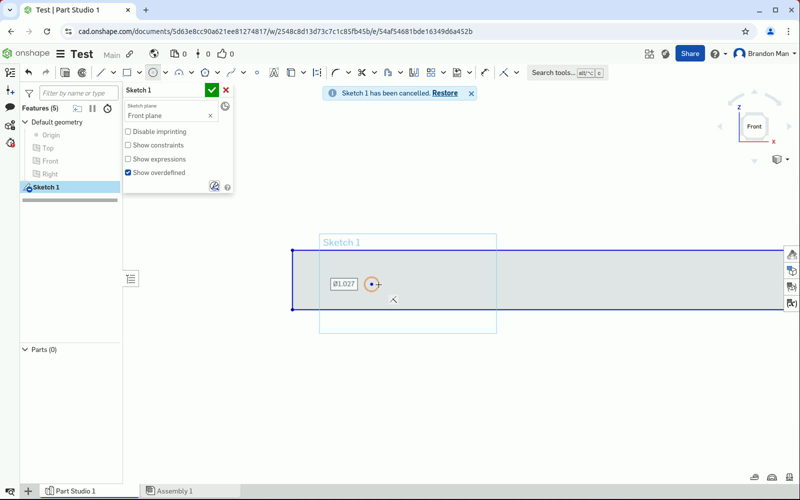
scroll(-6)
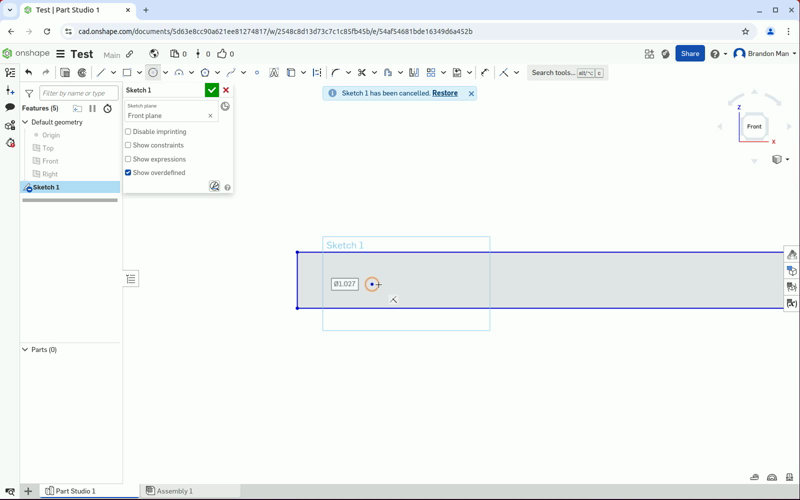
scroll(-6)
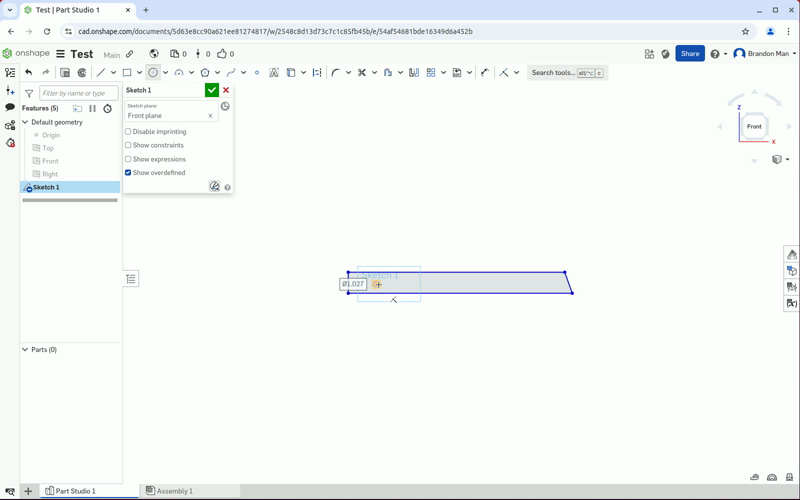
key(esc)
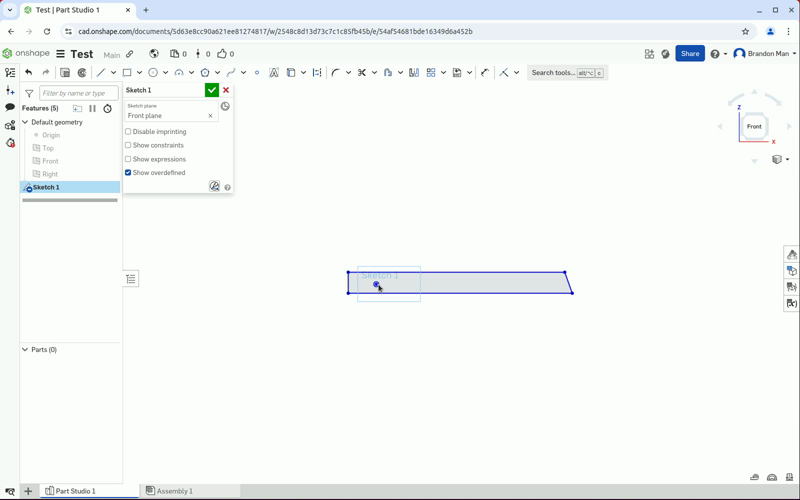
key(c)
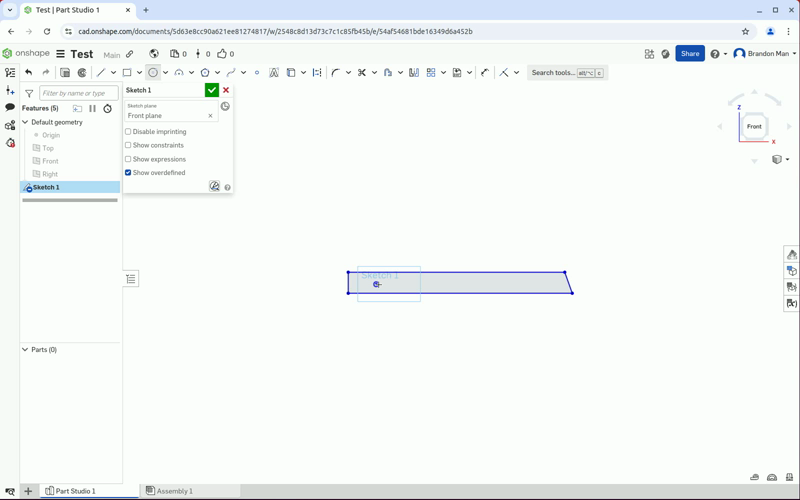
key_down(shift)
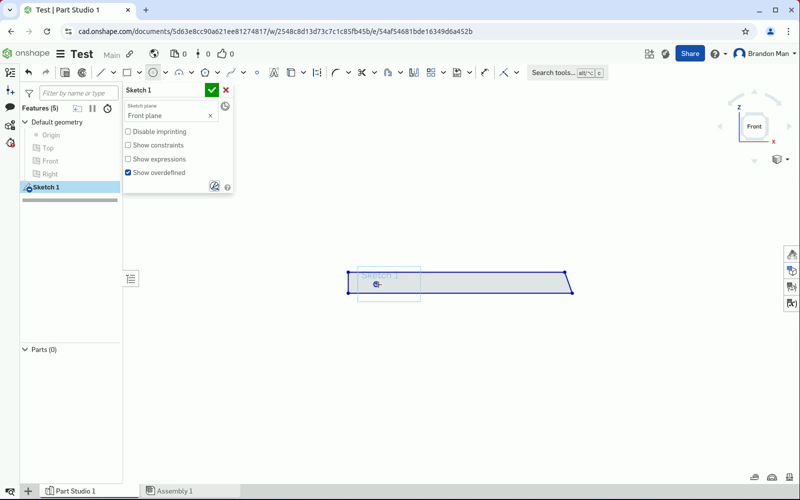
mouse_move(484, 284)
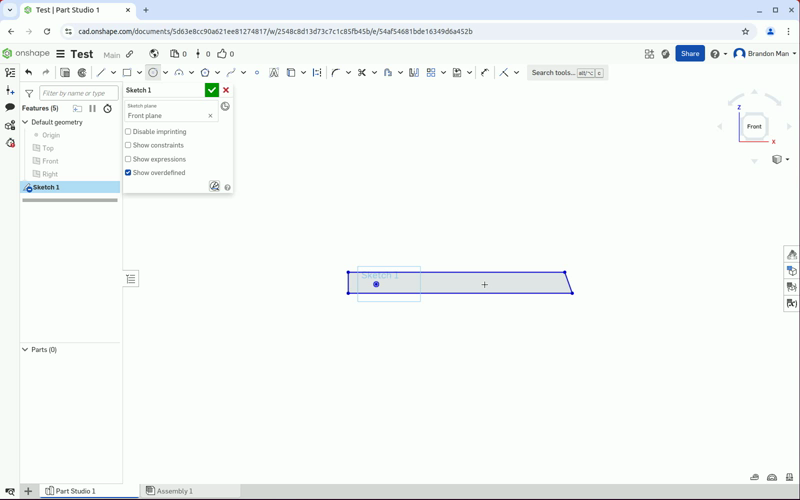
click(484, 284)
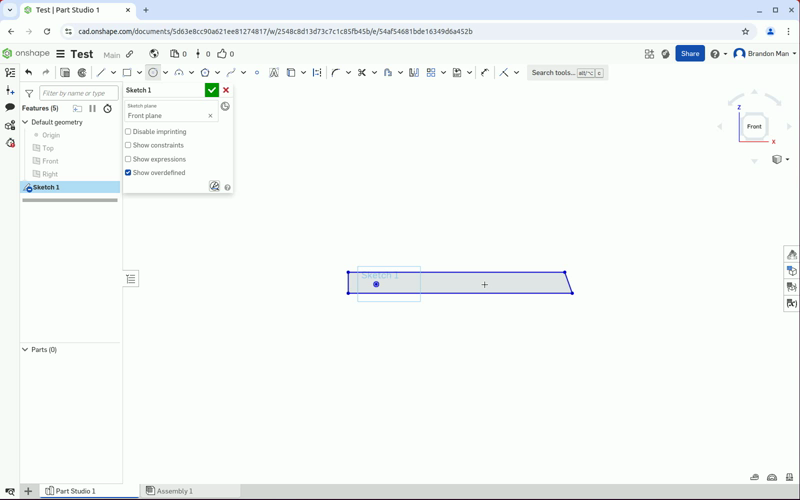
key_up(shift)
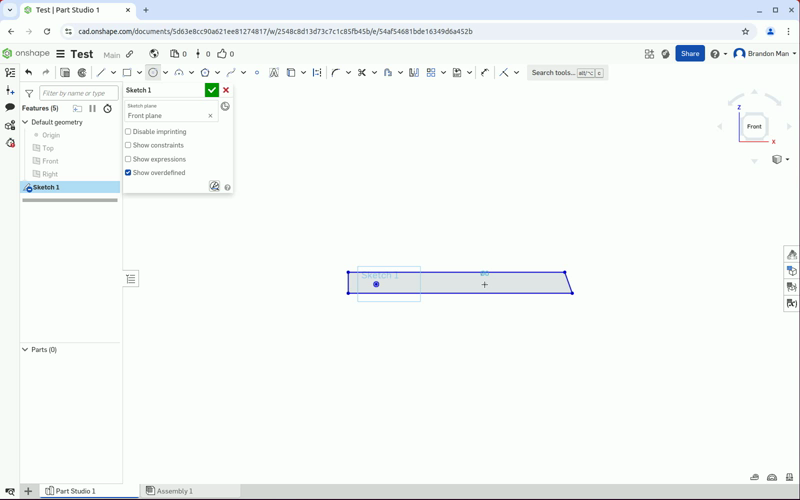
mouse_move(487, 284)
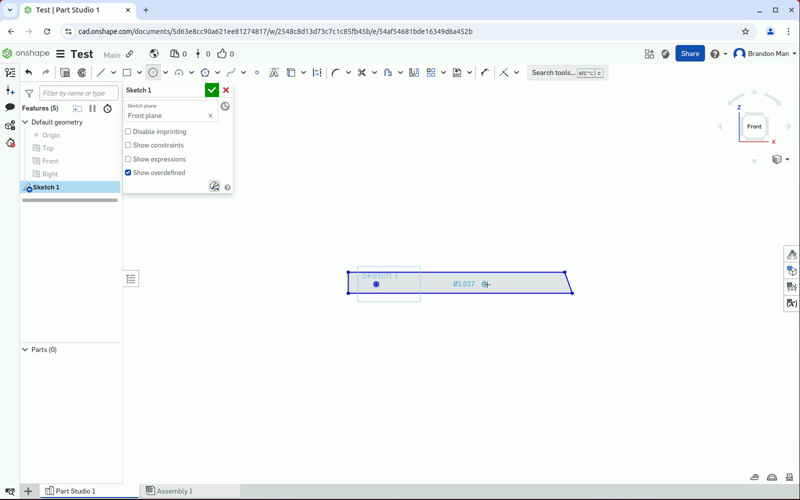
scroll(6)
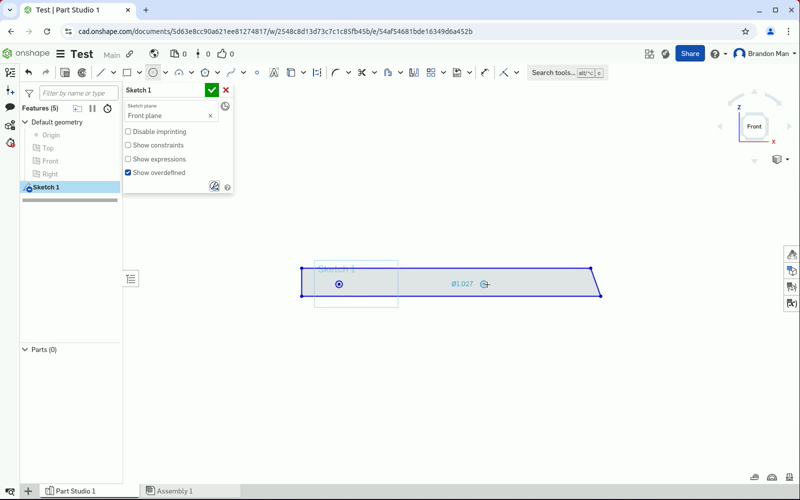
scroll(6)
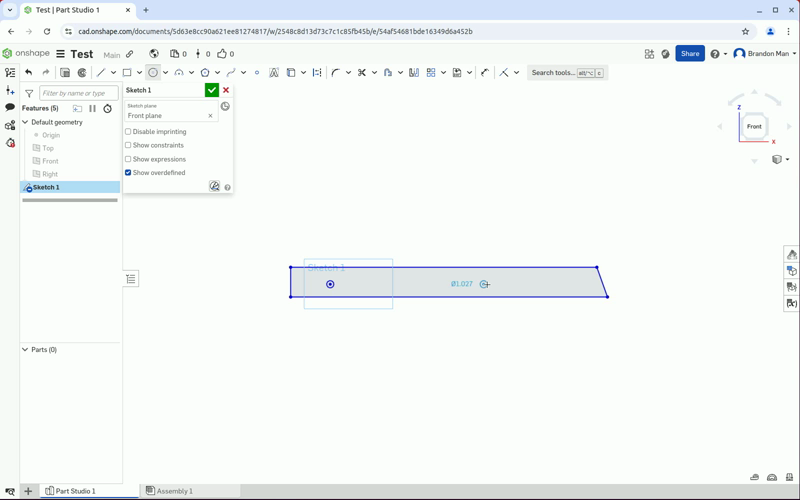
scroll(6)
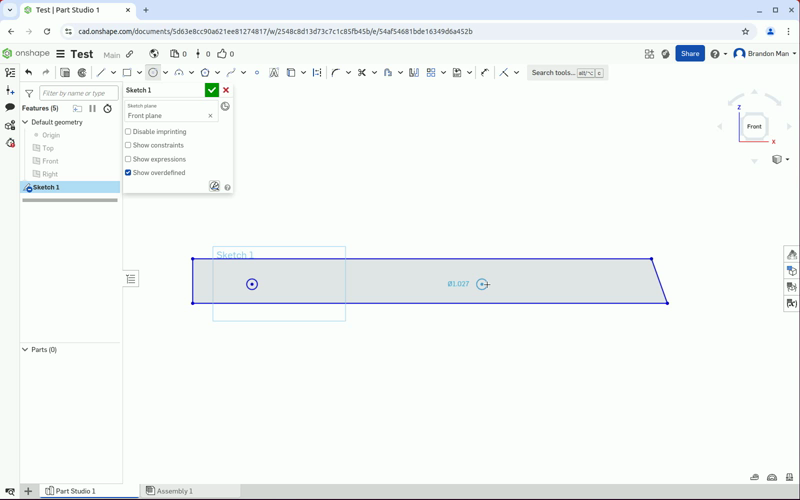
scroll(6)
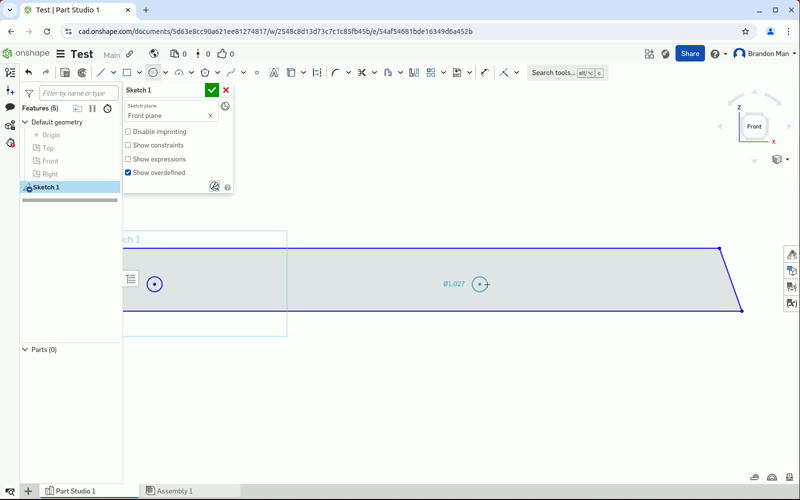
scroll(6)
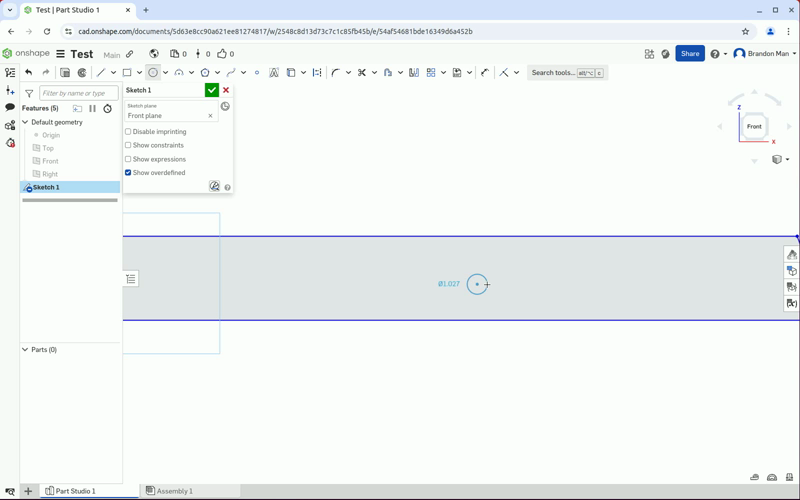
scroll(6)
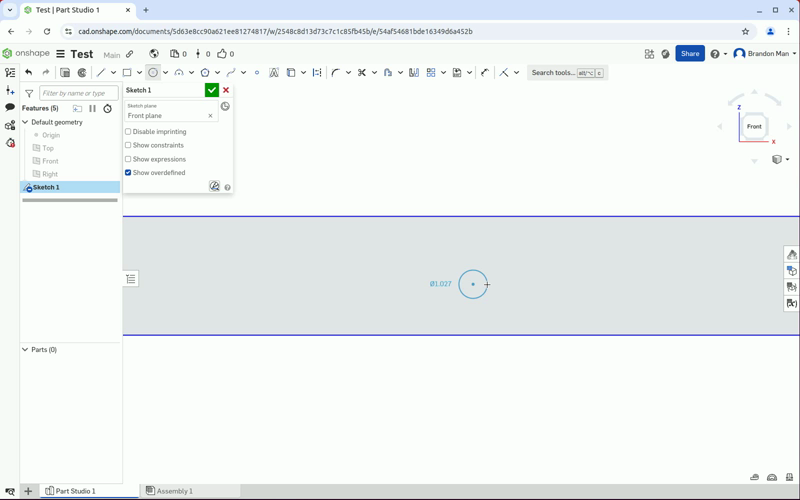
scroll(6)
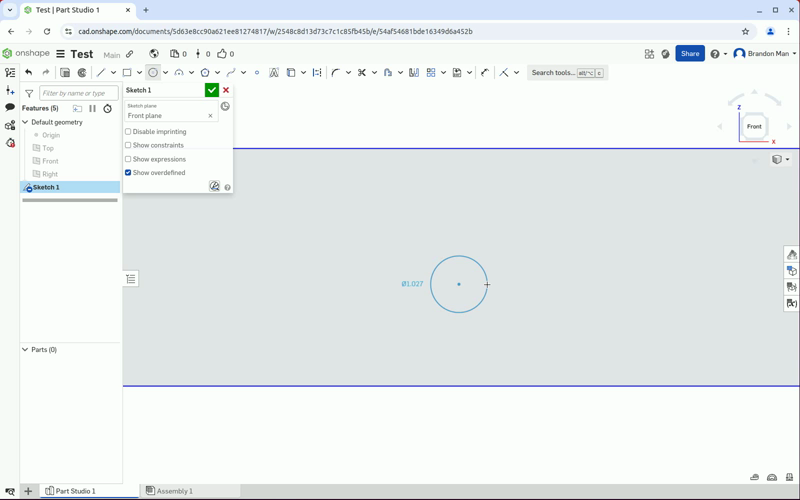
click(487, 284)
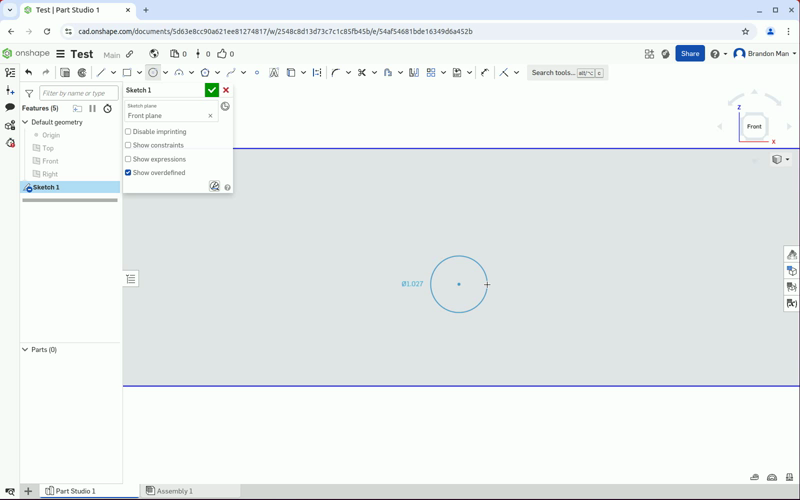
scroll(-6)
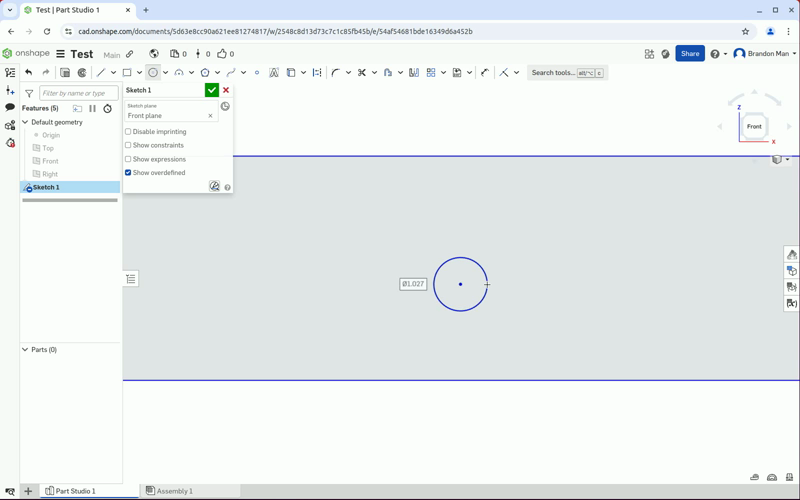
scroll(-6)
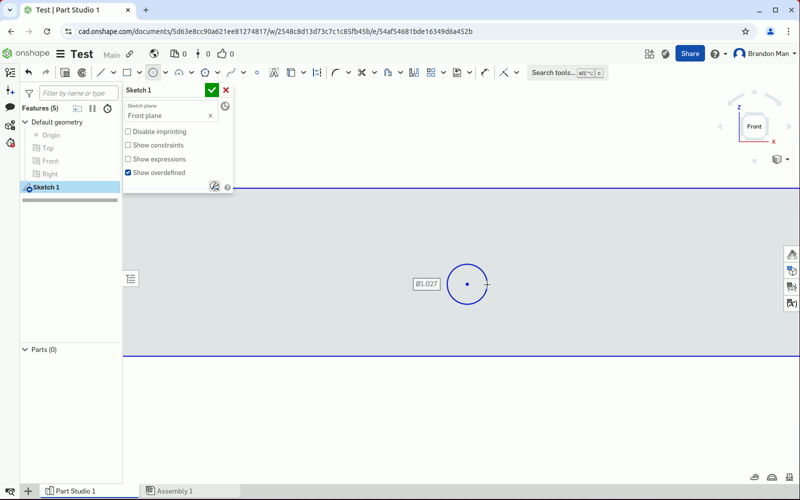
scroll(-6)
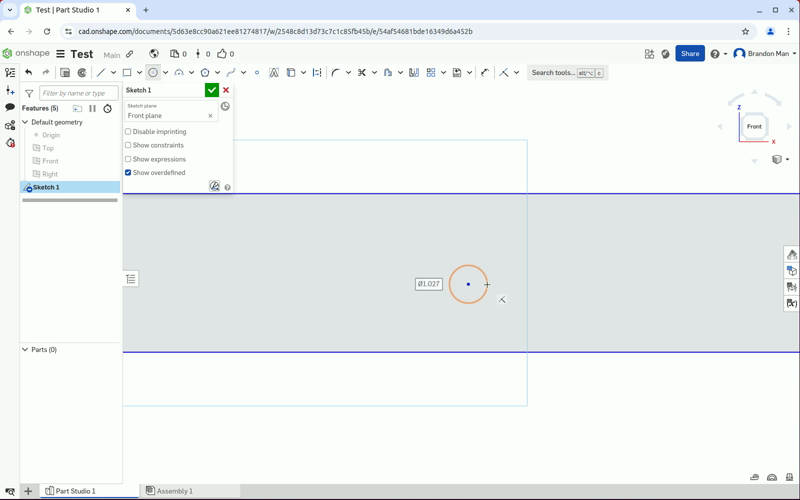
scroll(-6)
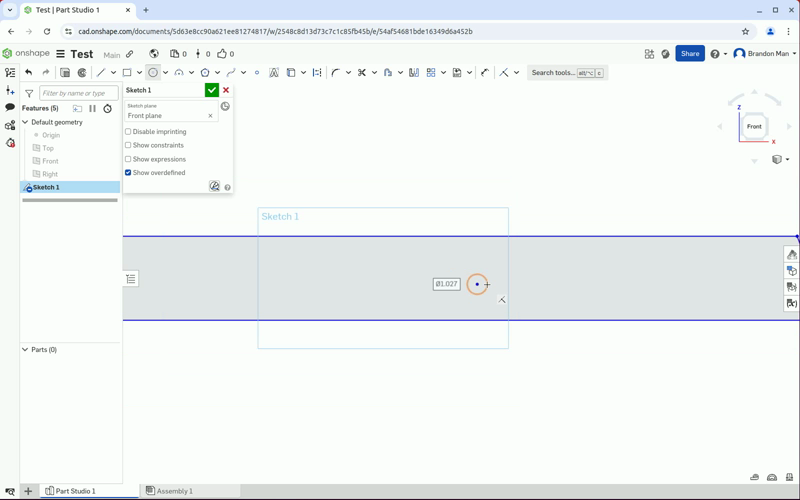
scroll(-6)
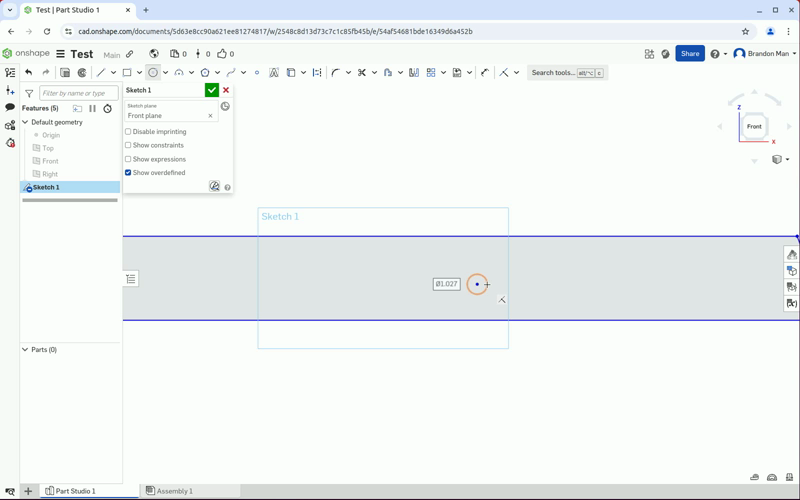
scroll(-6)
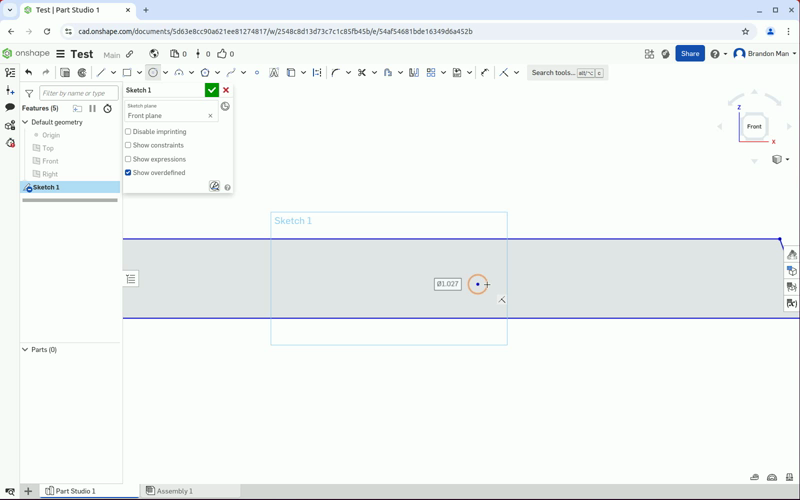
scroll(-6)
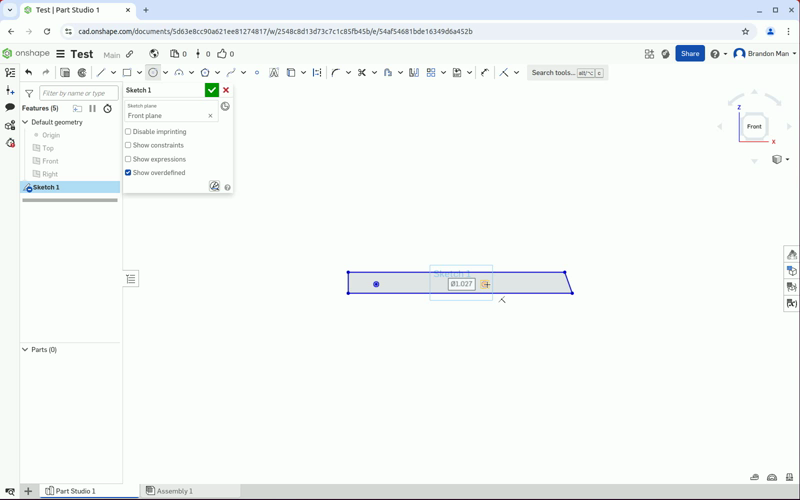
key(esc)
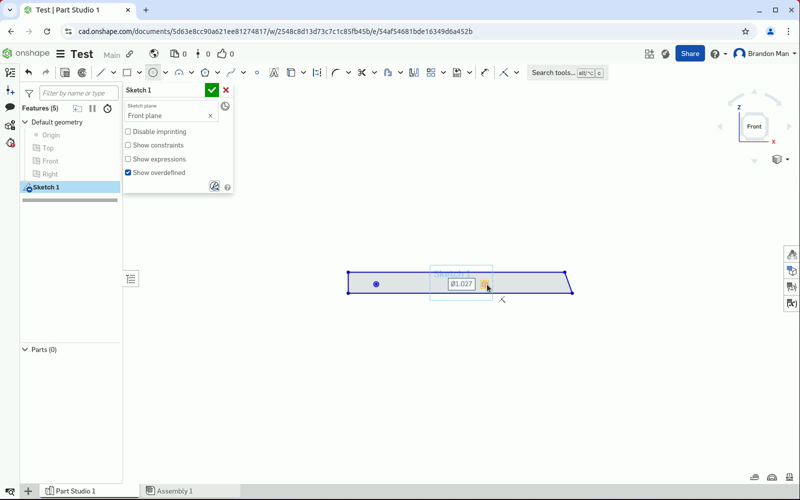
key(c)
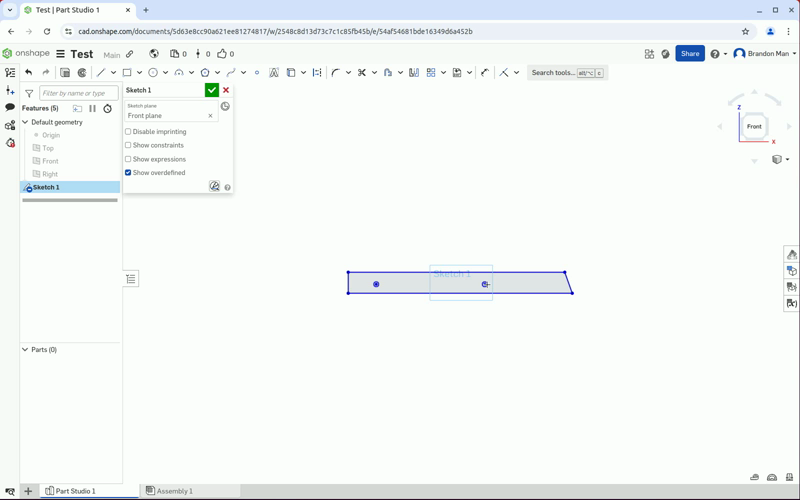
key_down(shift)
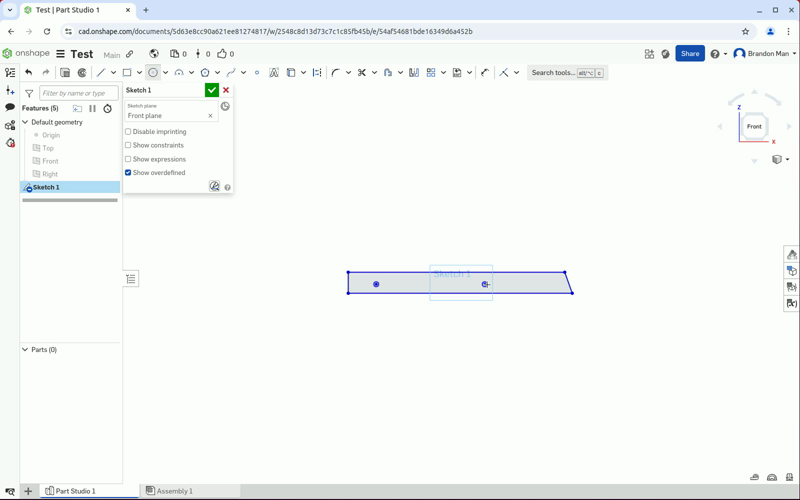
mouse_move(541, 284)
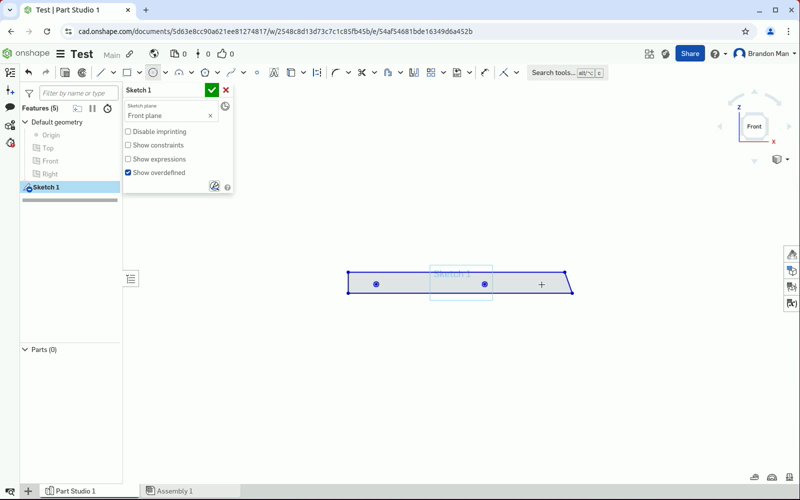
click(541, 284)
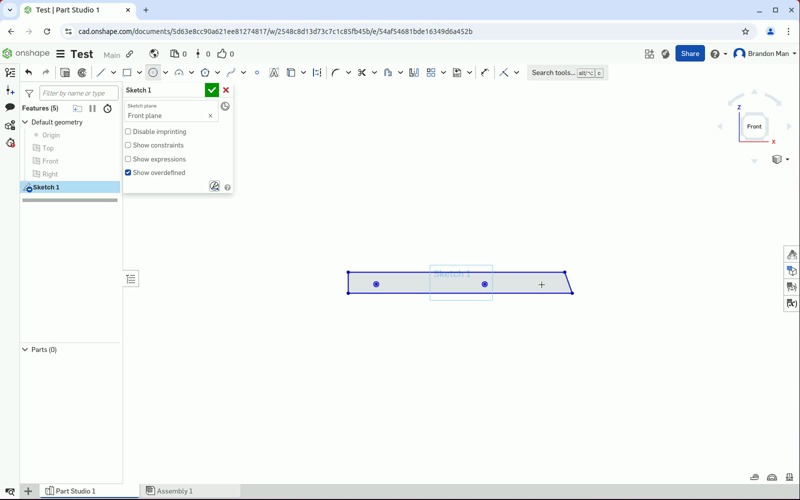
key_up(shift)
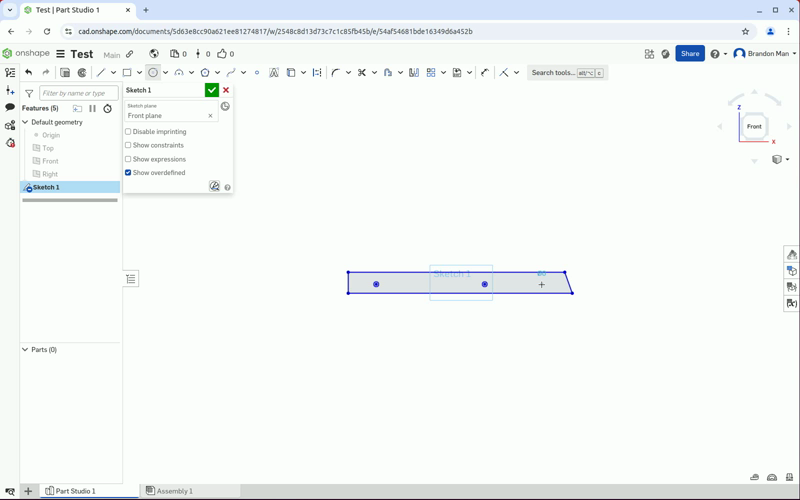
mouse_move(543, 284)
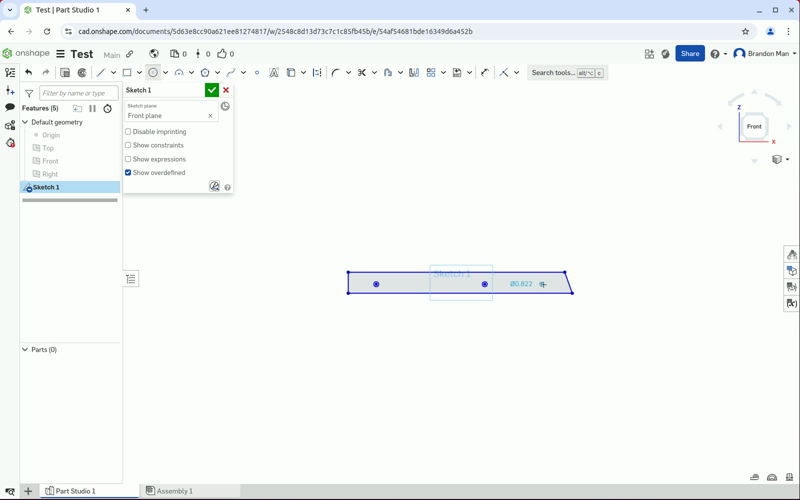
scroll(6)
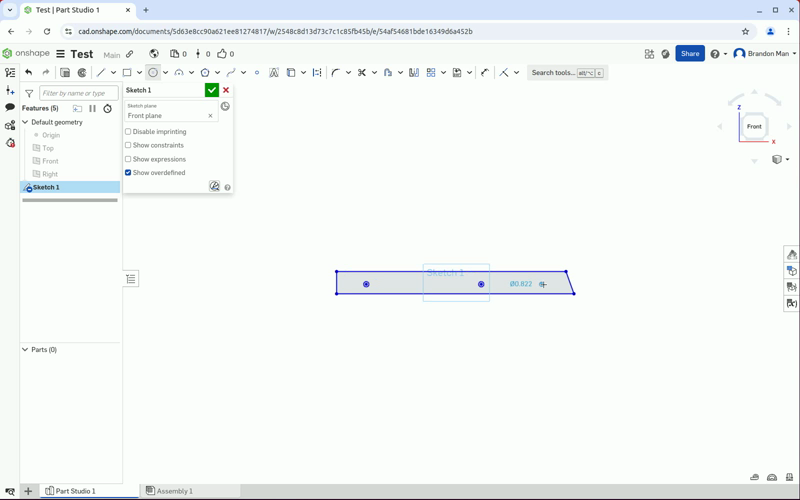
scroll(6)
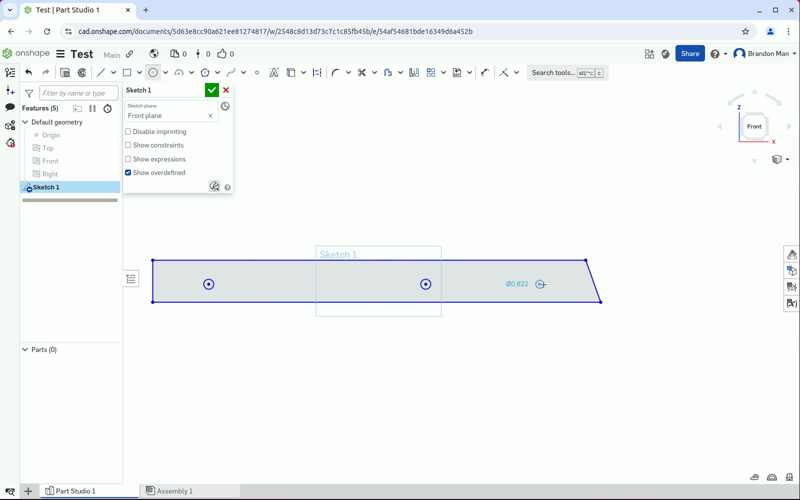
scroll(6)
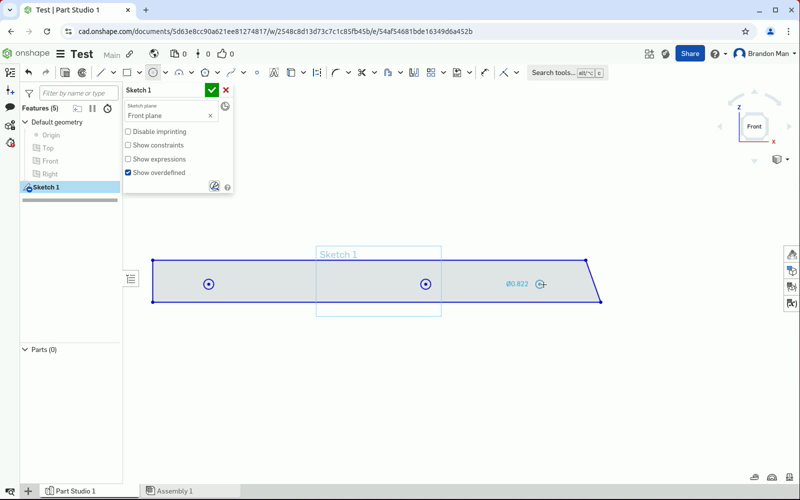
scroll(6)
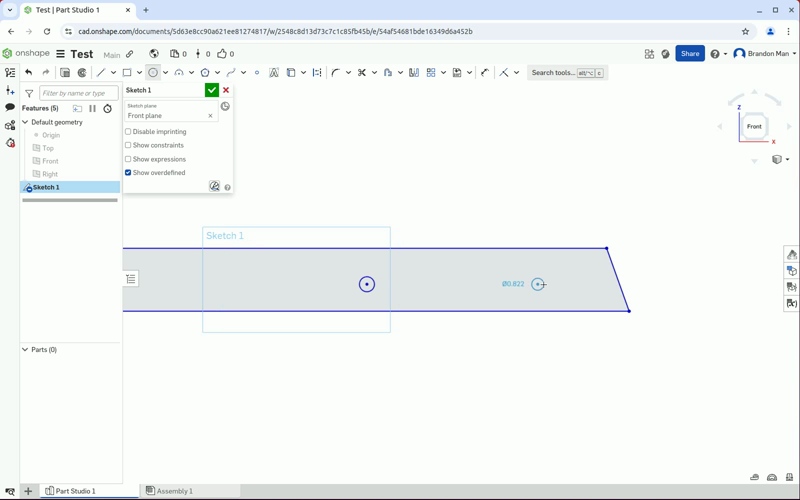
scroll(6)
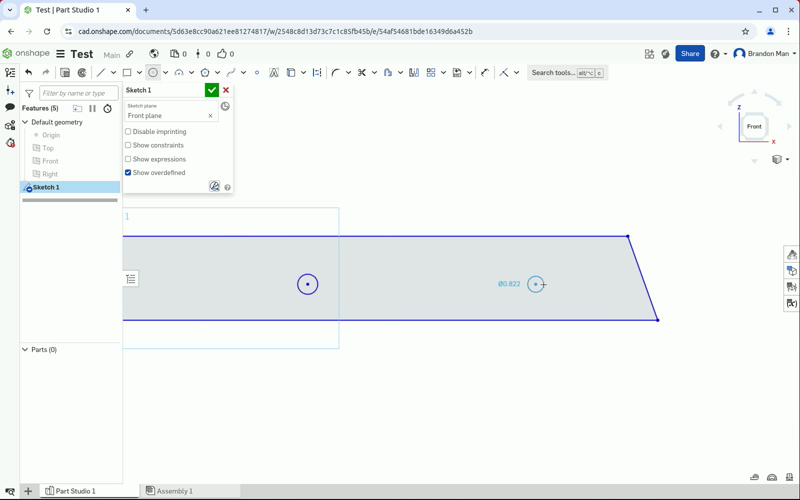
scroll(6)
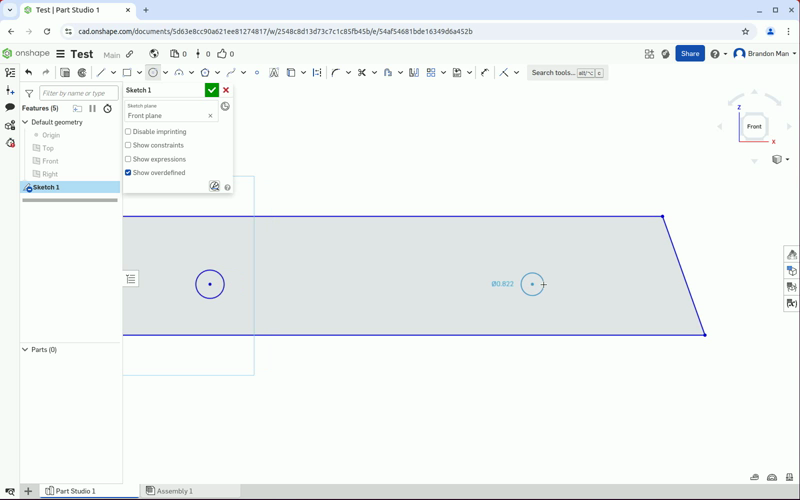
scroll(6)
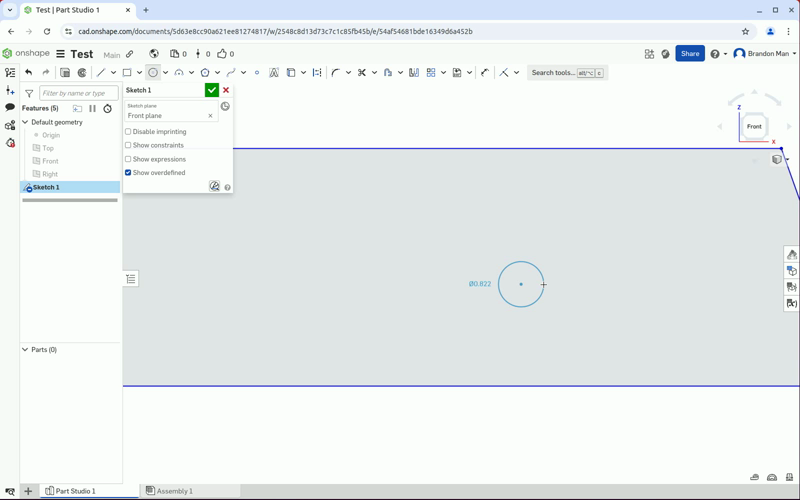
click(543, 284)
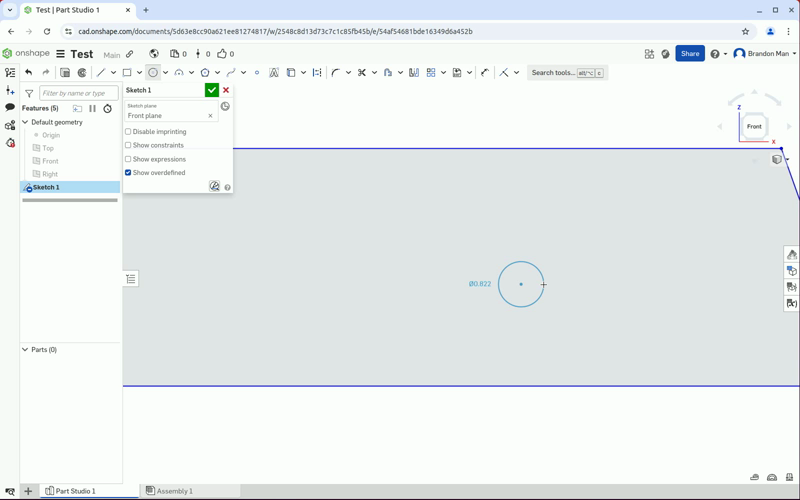
scroll(-6)
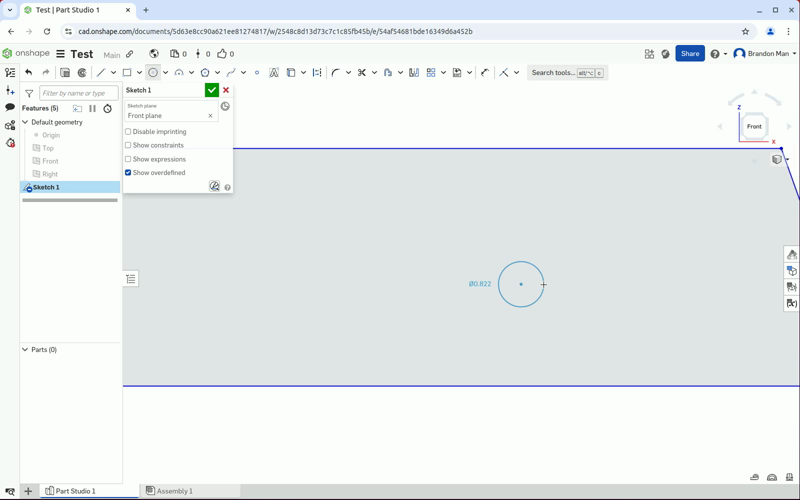
scroll(-6)
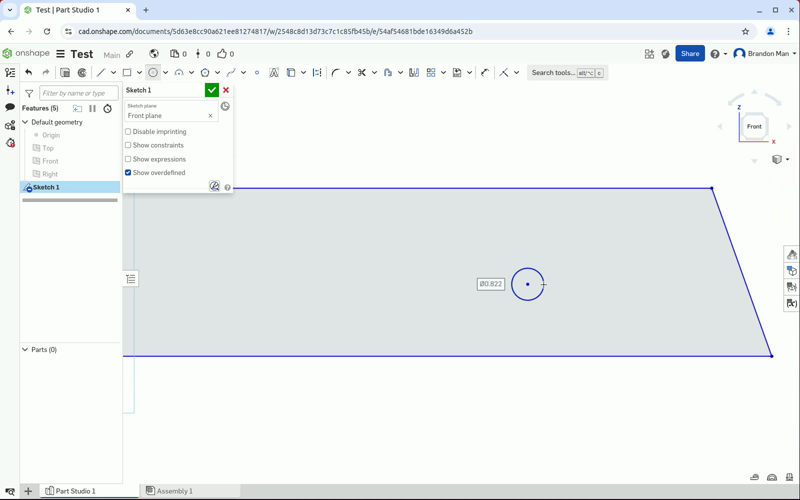
scroll(-6)
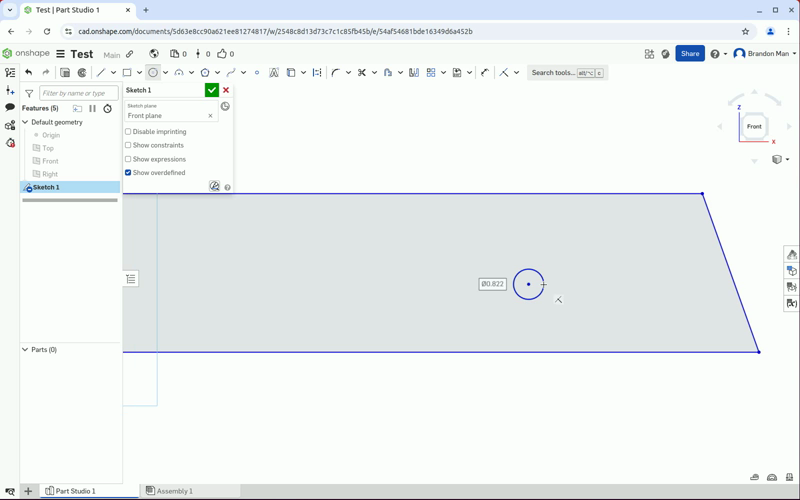
scroll(-6)
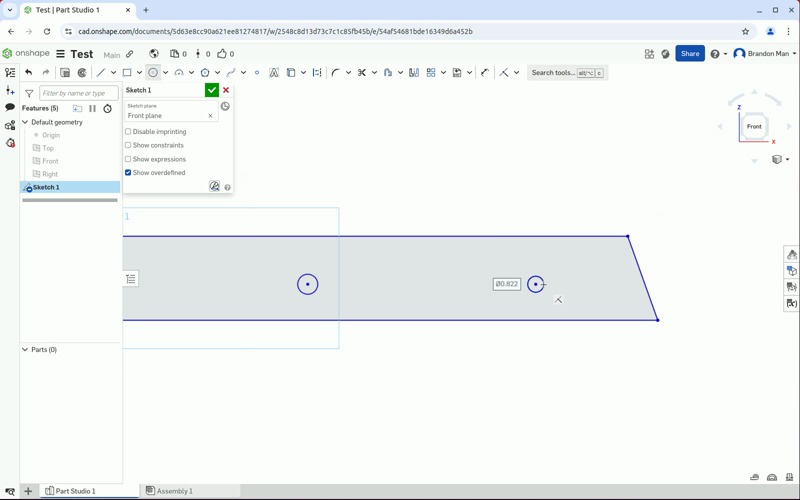
scroll(-6)
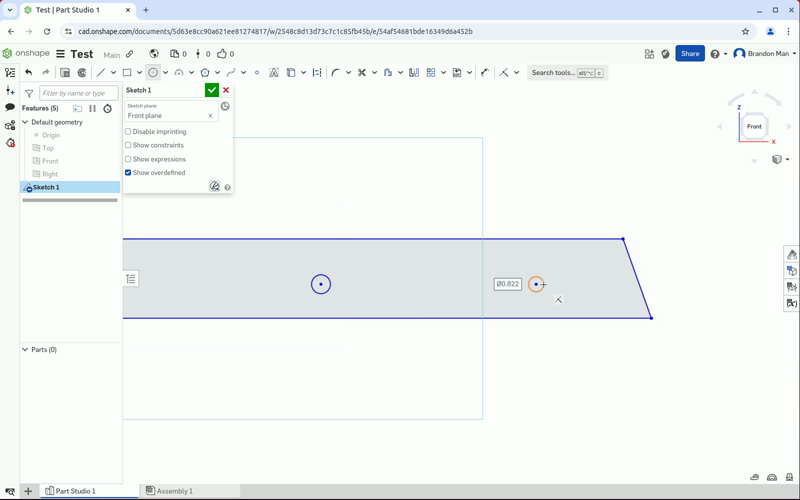
scroll(-6)
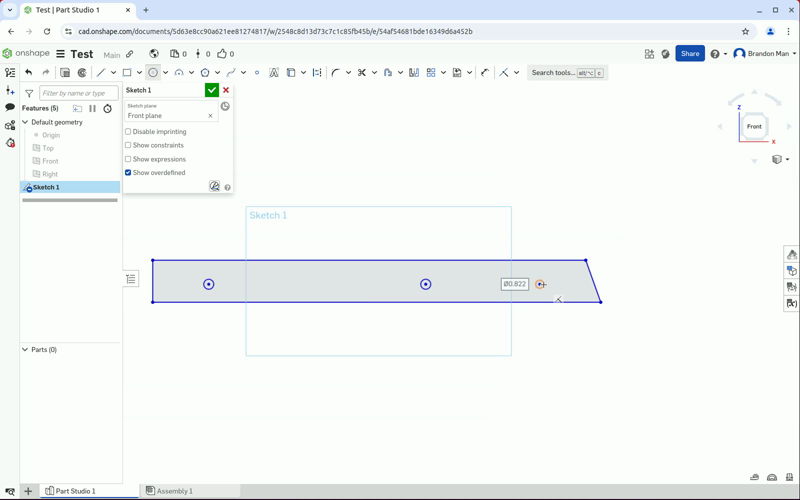
scroll(-6)
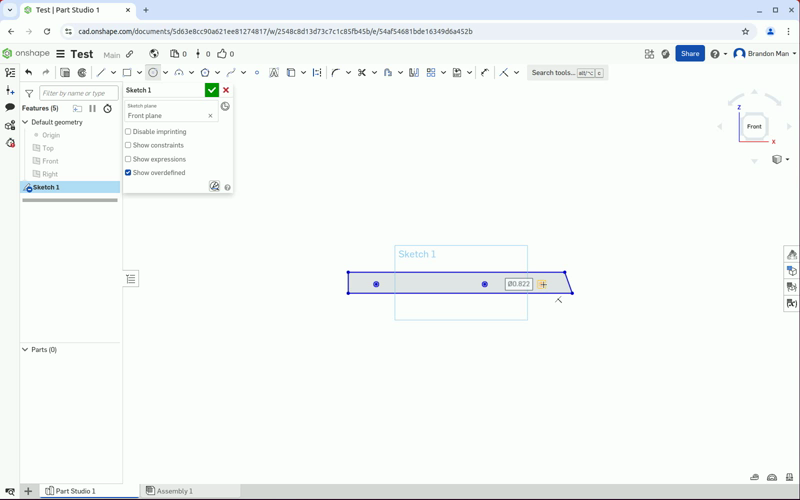
key(esc)
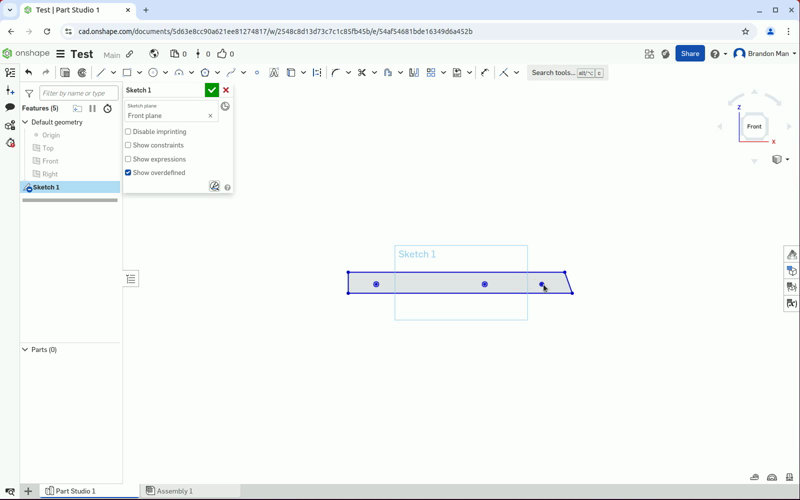
mouse_move(353, 285)
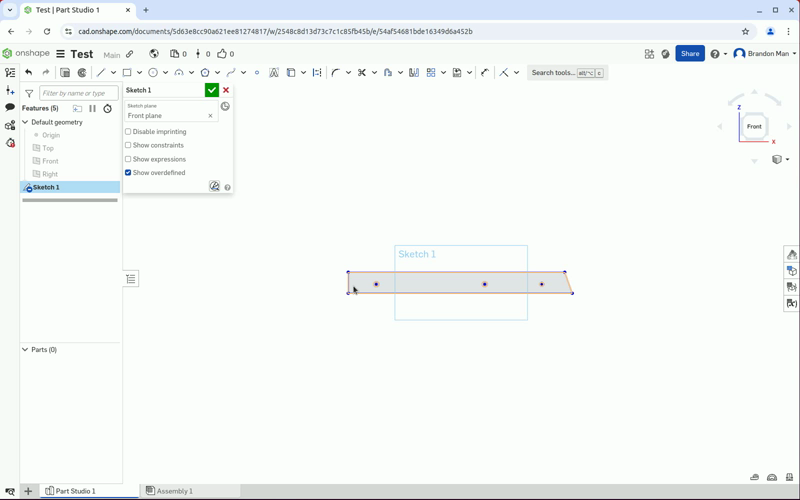
click(353, 285)
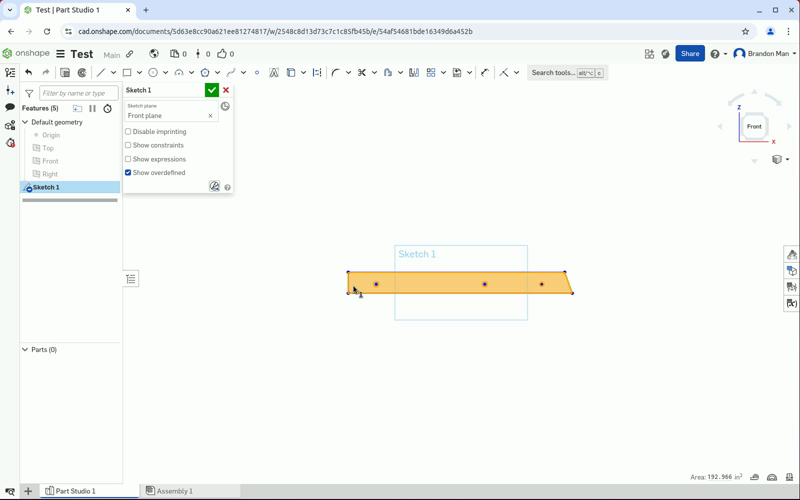
mouse_move(73, 352)
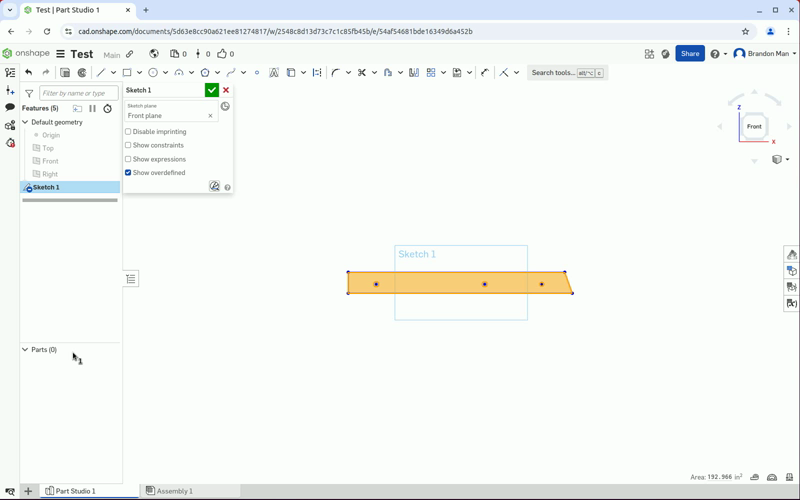
key(shift+y)
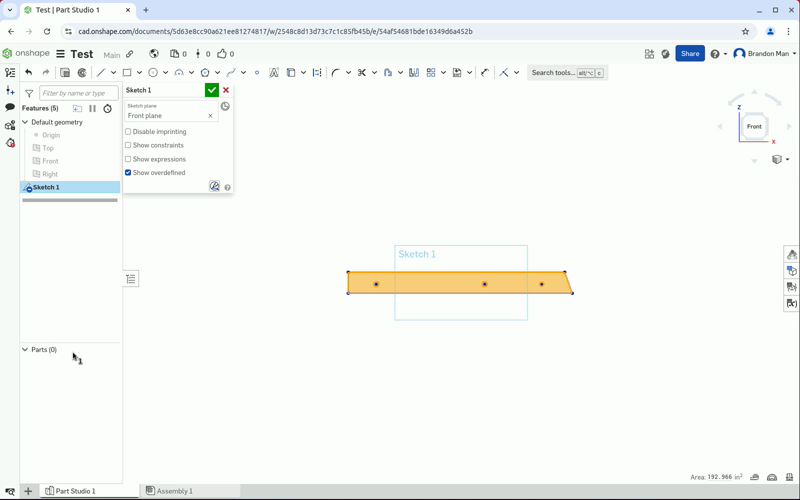
key(shift+e)
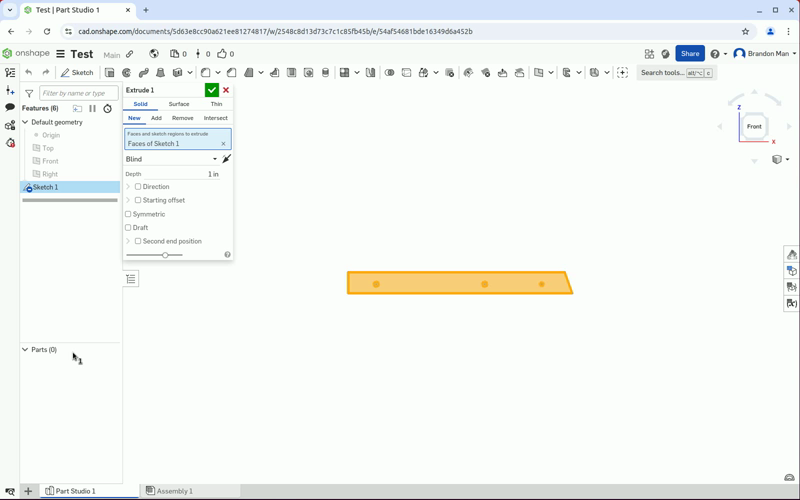
mouse_move(143, 106)
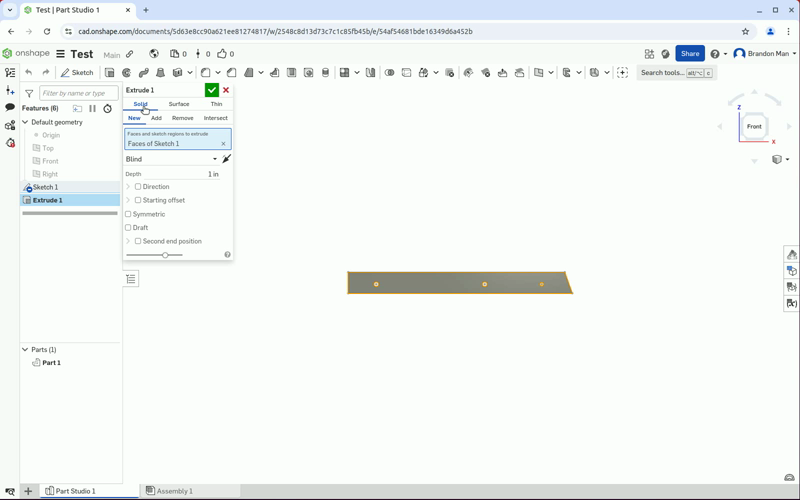
click(143, 106)
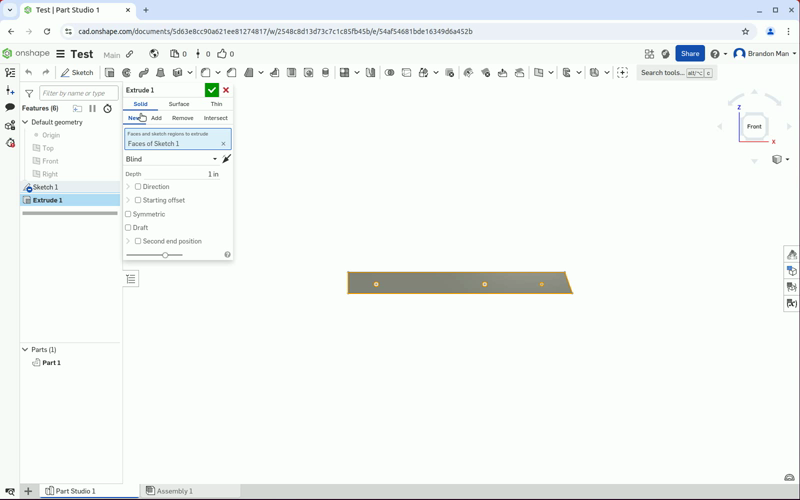
mouse_move(137, 120)
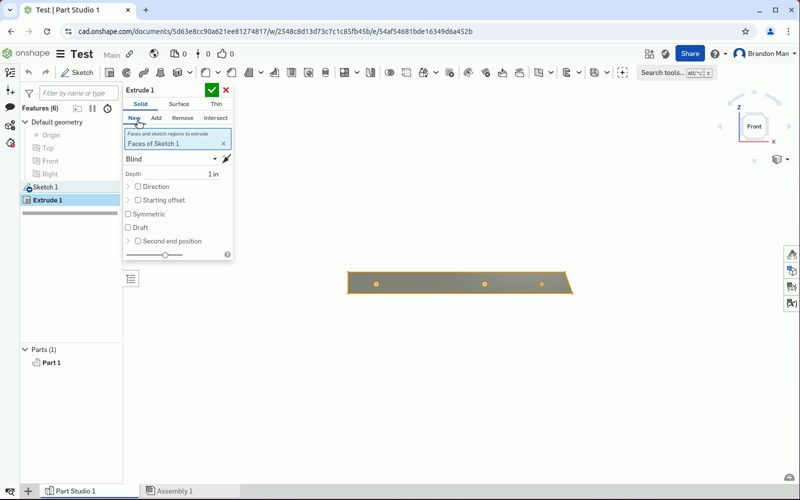
click(137, 120)
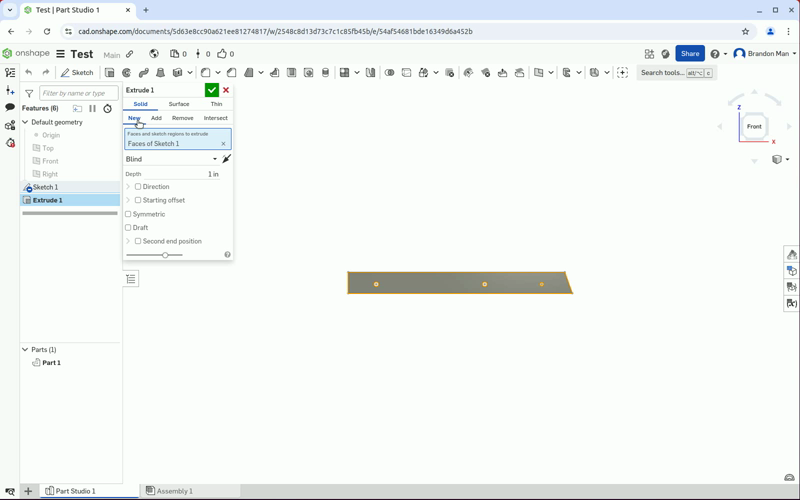
key(tab, 4)
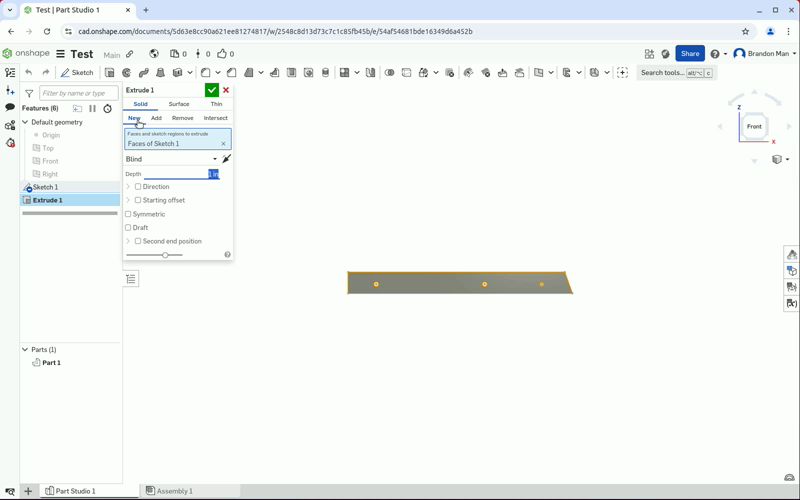
text(0.481)
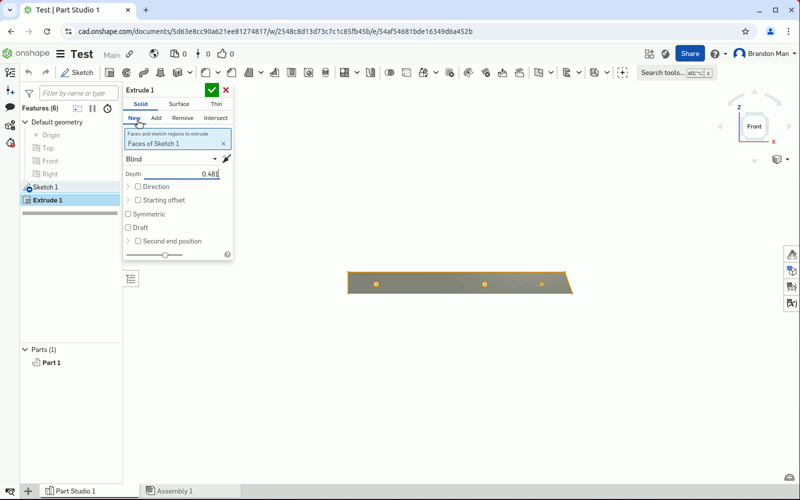
key(enter)
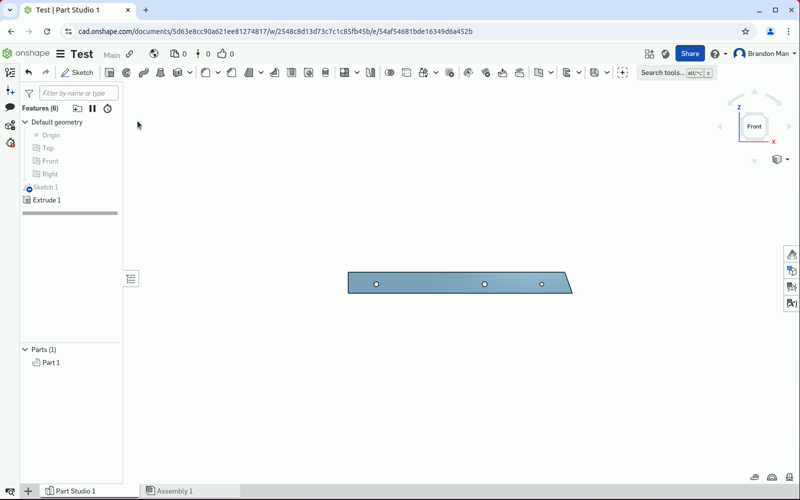
key(shift+h)
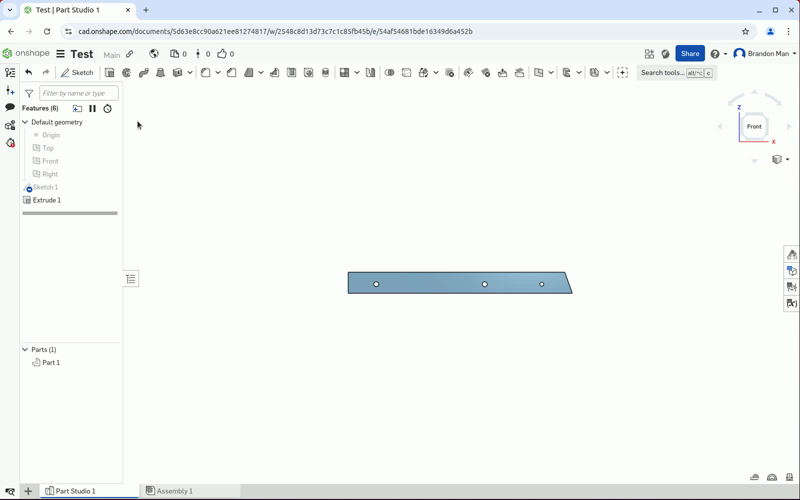
key(shift+h)
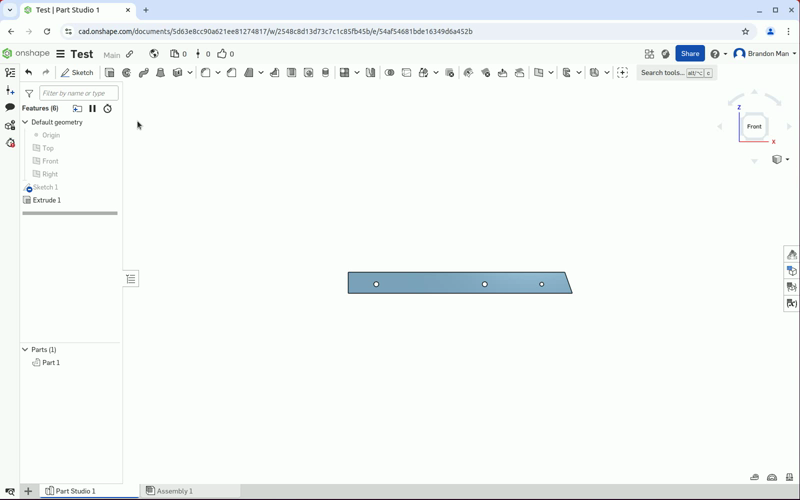
mouse_move(73, 189)
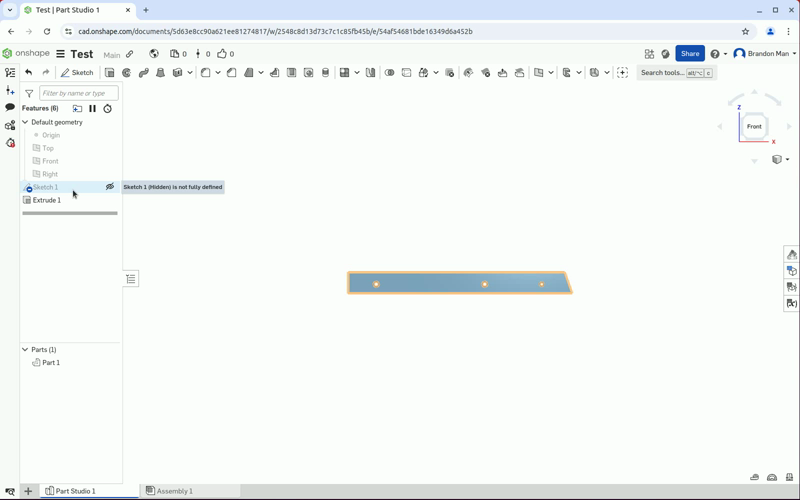
click(73, 189)
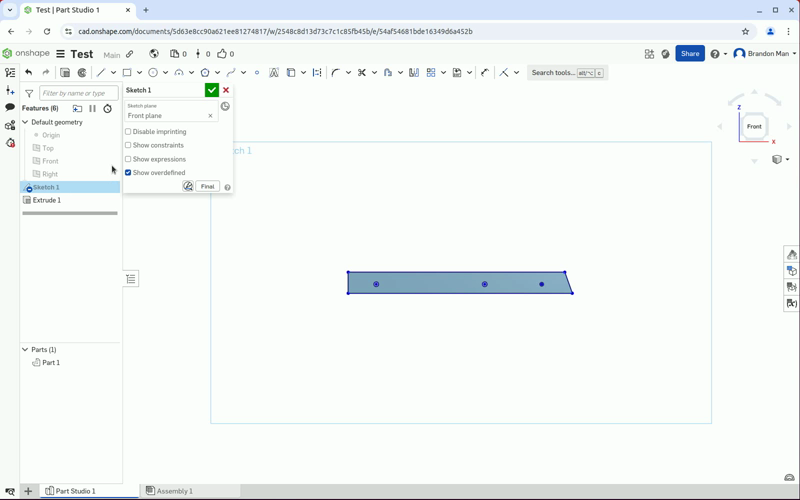
mouse_move(229, 92)
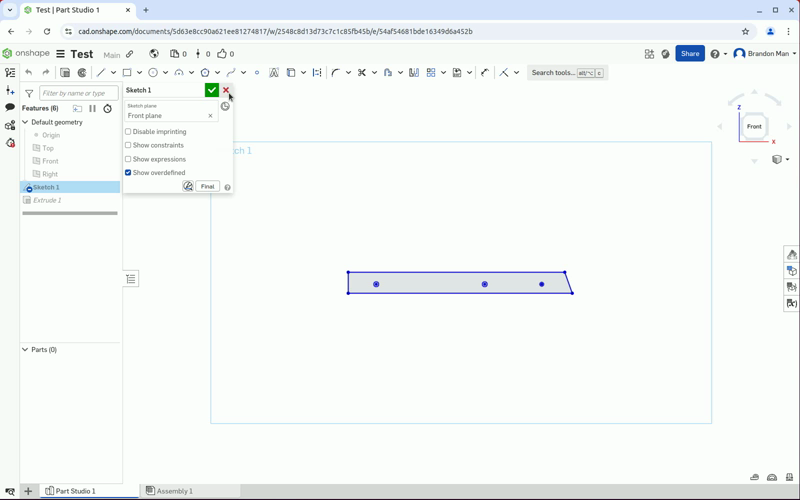
click(229, 92)
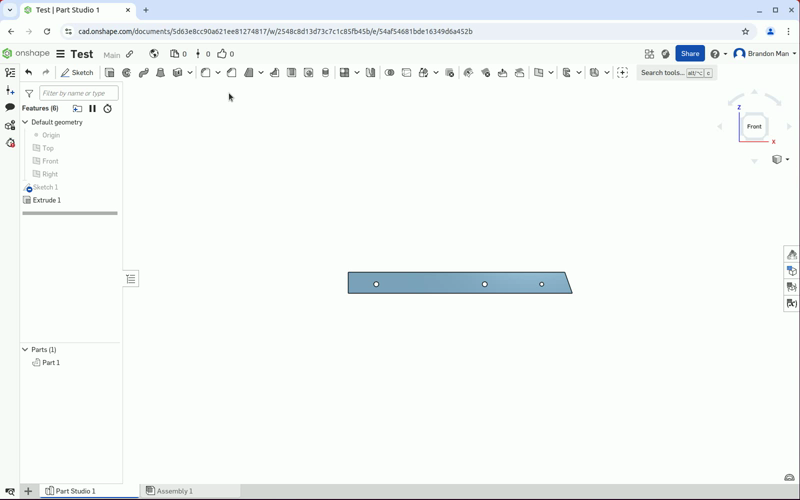
mouse_move(541, 75)
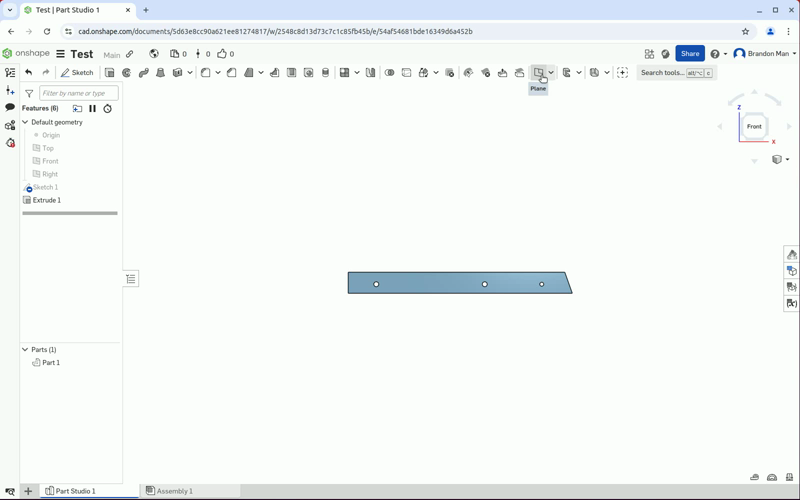
click(541, 75)
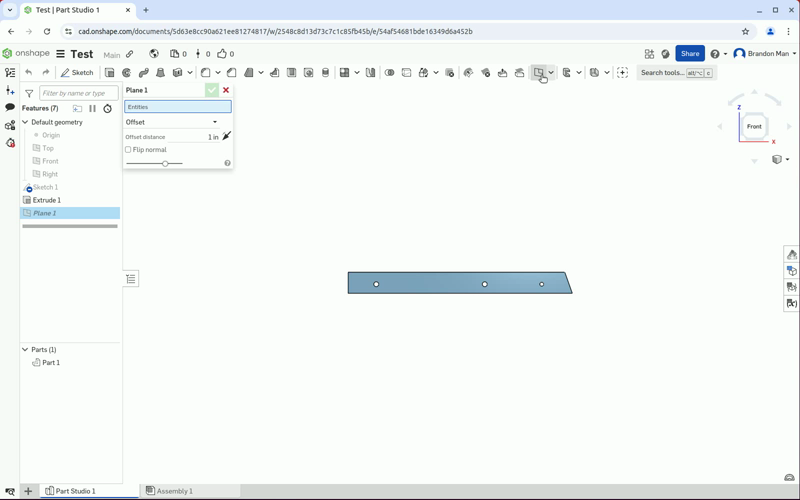
mouse_move(73, 163)
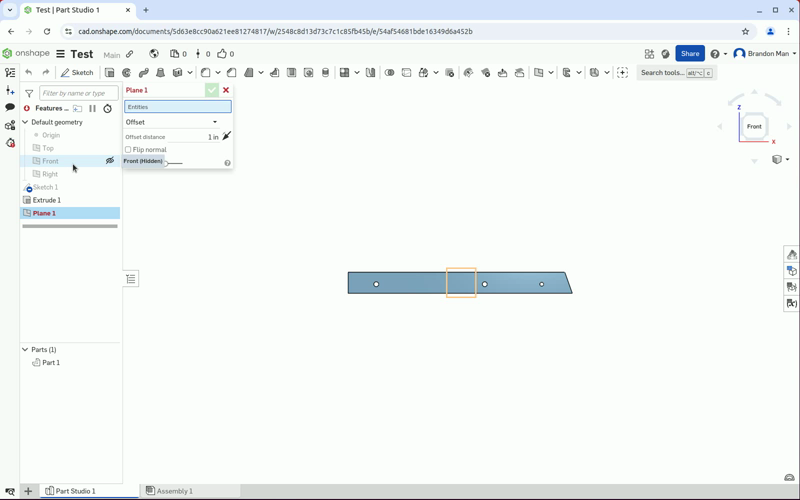
click(73, 163)
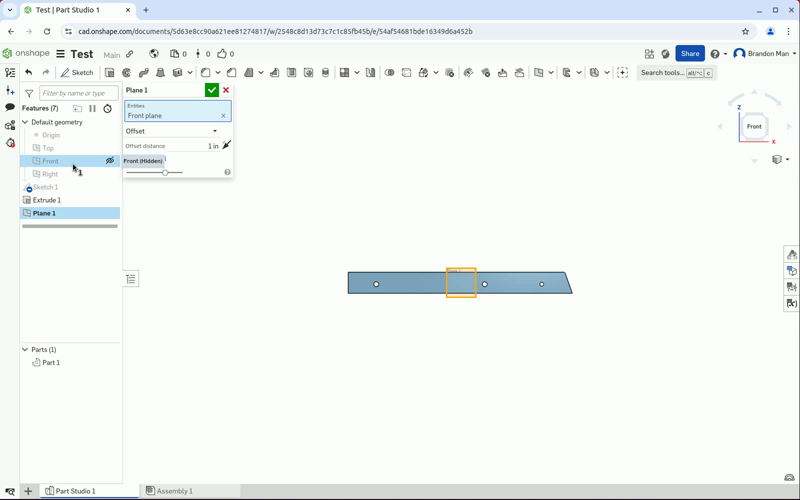
key(tab, 2)
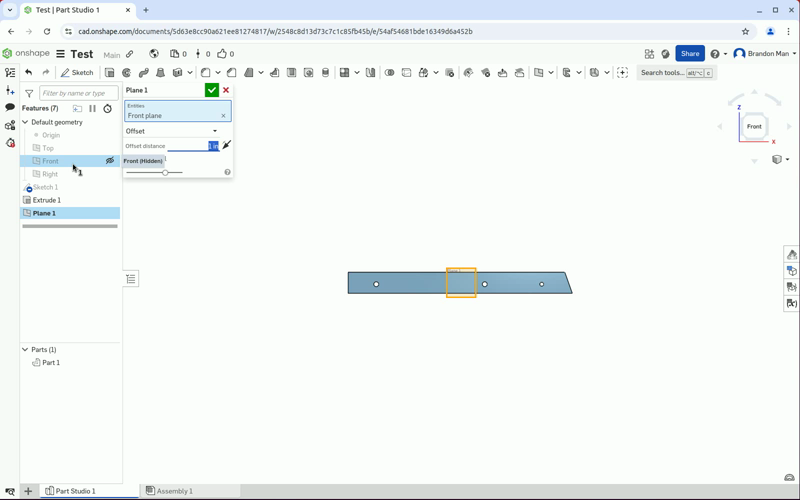
text(0.493)
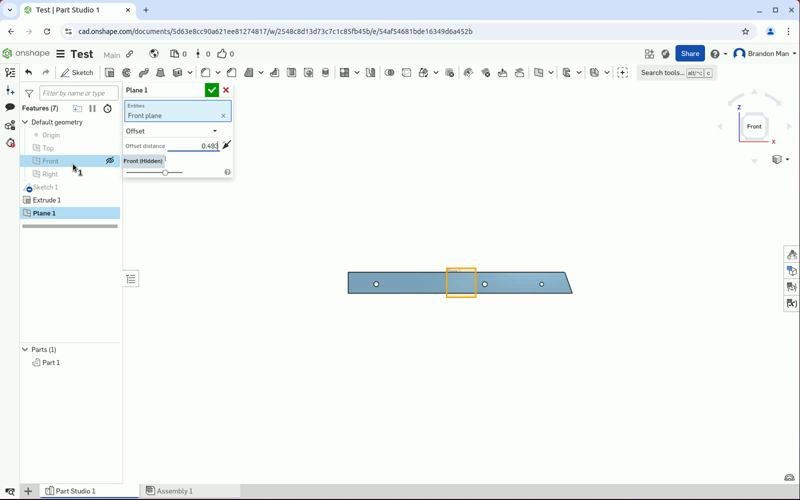
key(enter, 2)
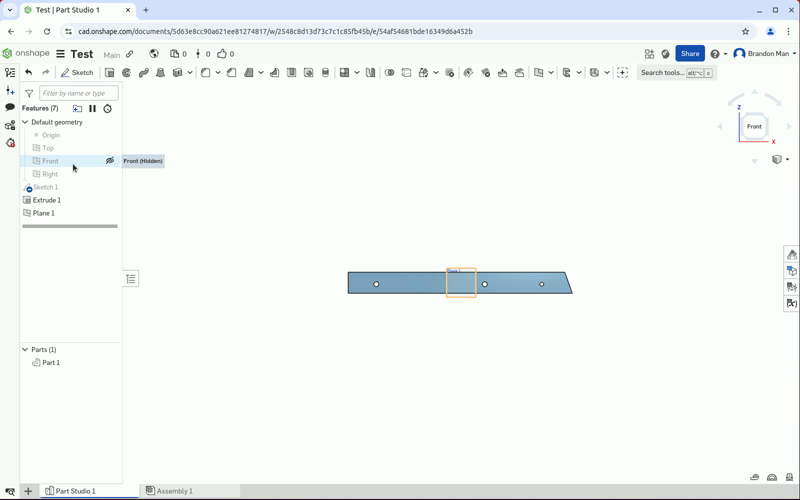
key(shift+s)
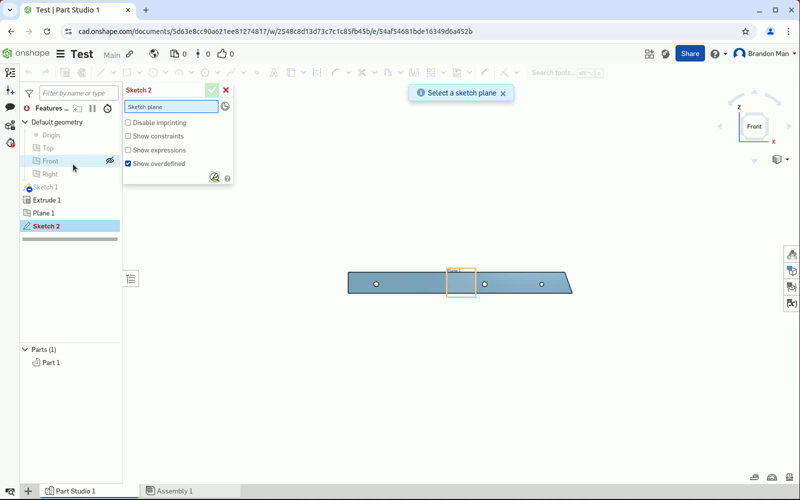
mouse_move(73, 215)
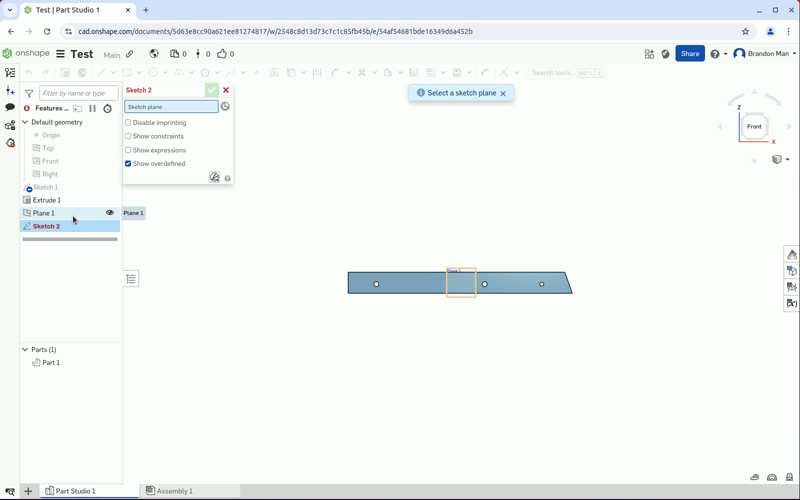
click(73, 215)
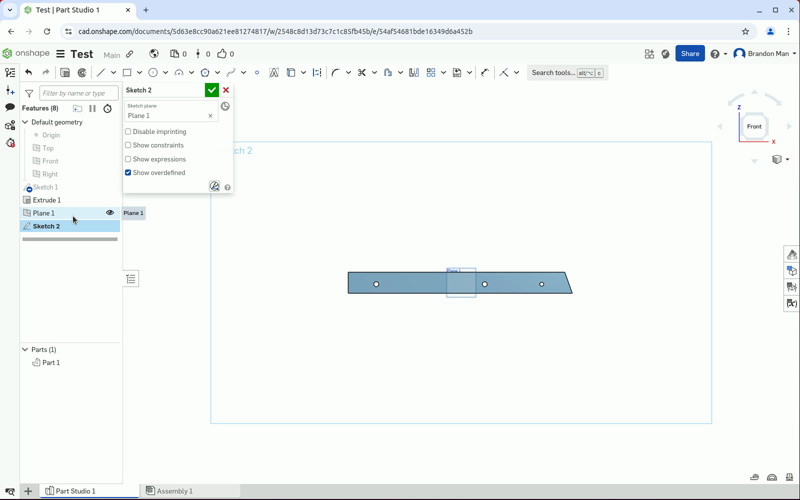
mouse_move(73, 352)
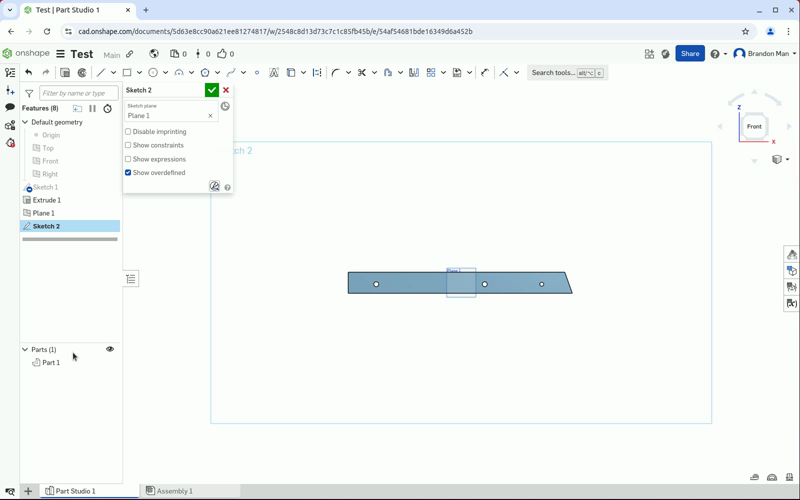
key(y)
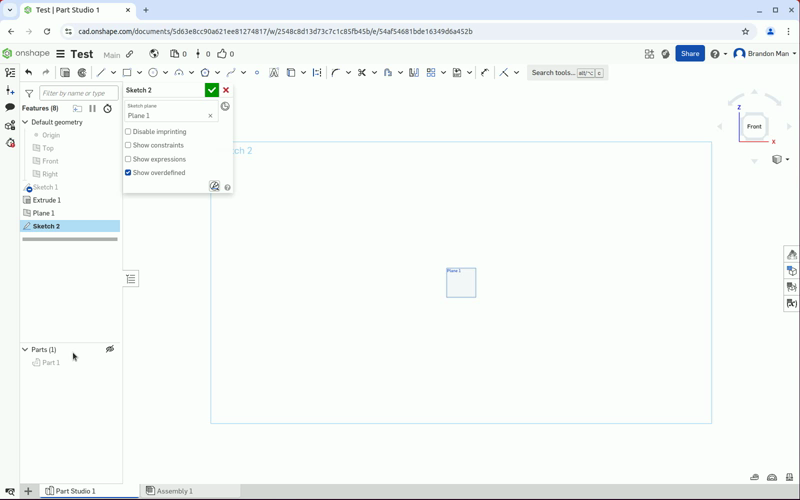
key(l)
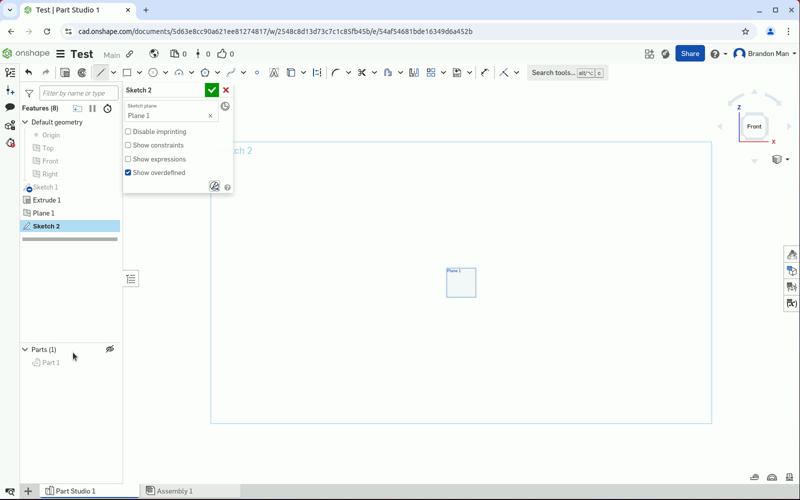
key_down(shift)
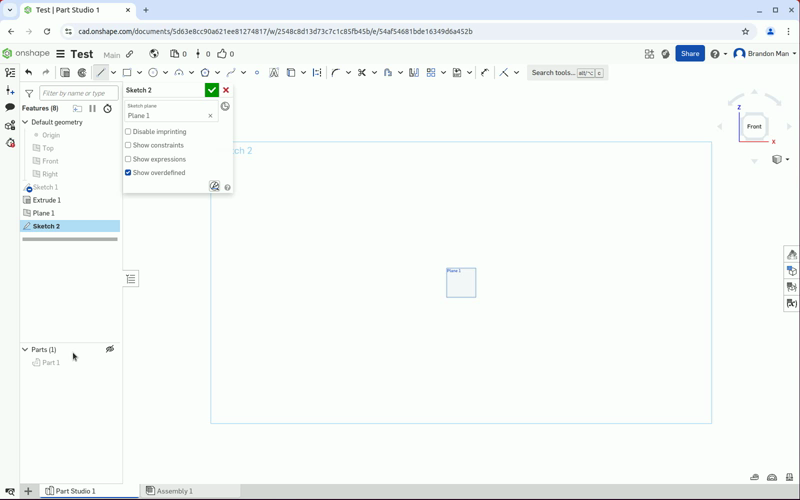
mouse_move(348, 274)
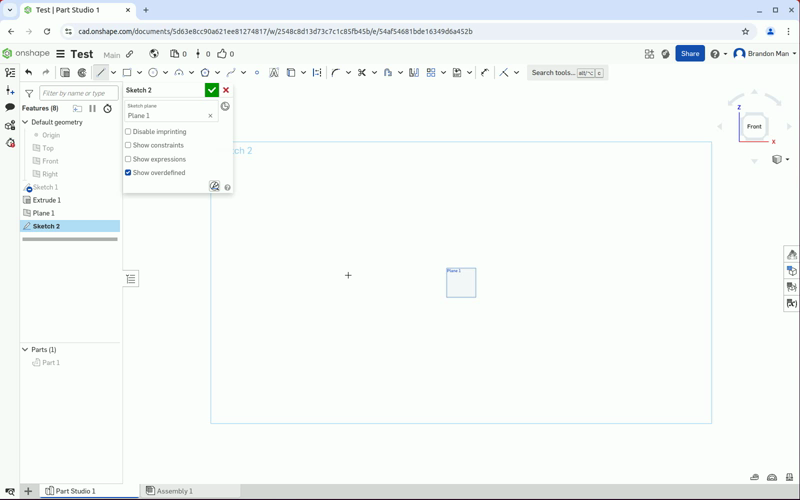
click(348, 274)
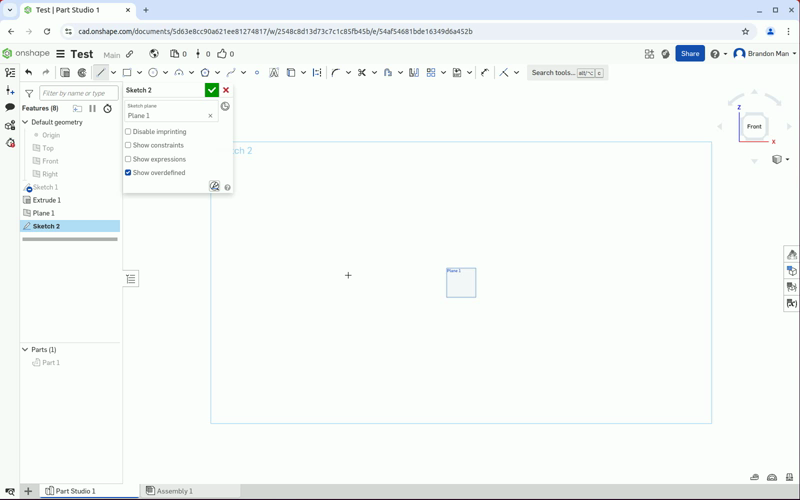
key_up(shift)
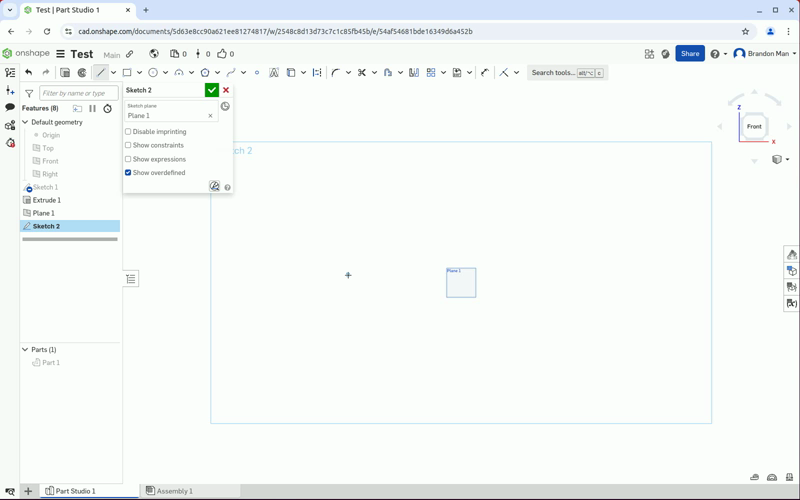
key_down(shift)
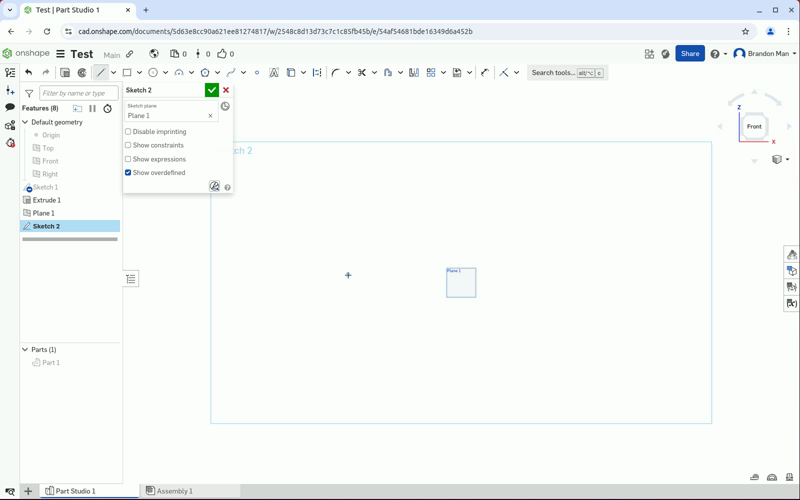
mouse_move(565, 274)
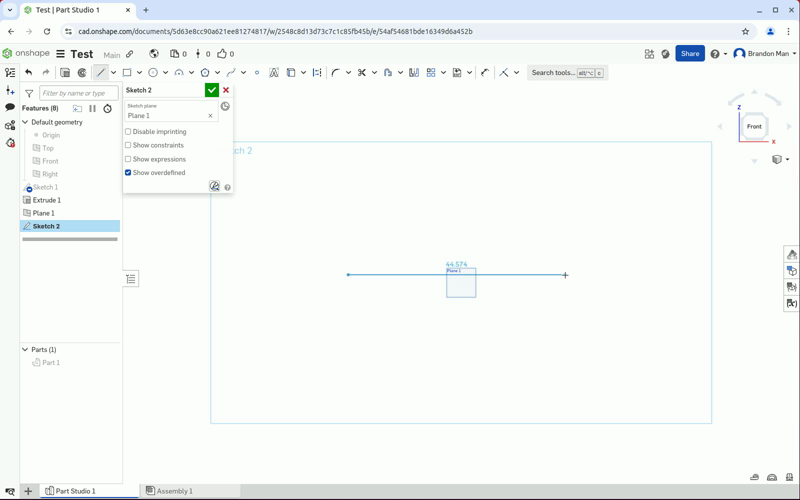
click(565, 274)
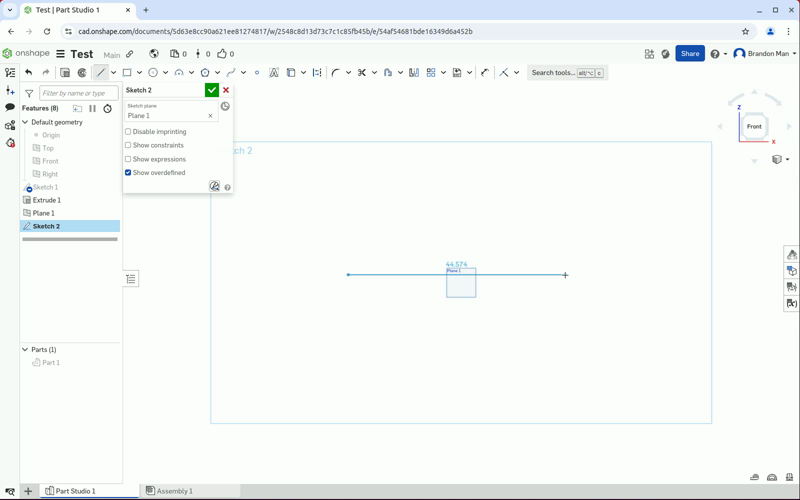
key_up(shift)
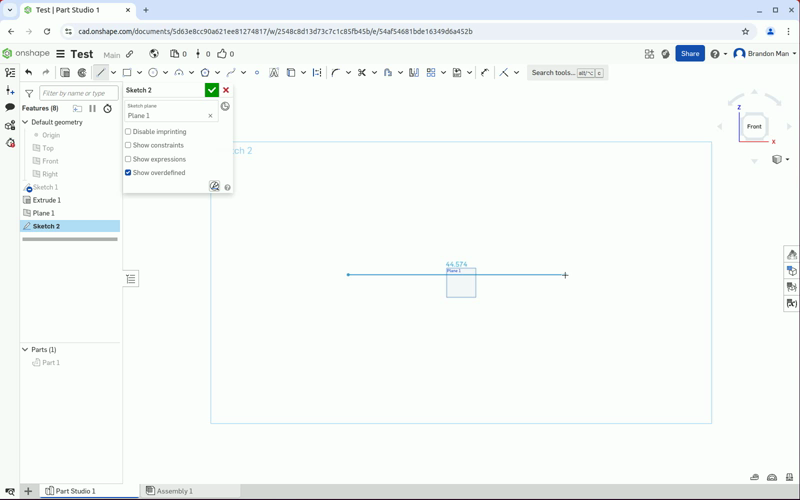
key_down(shift)
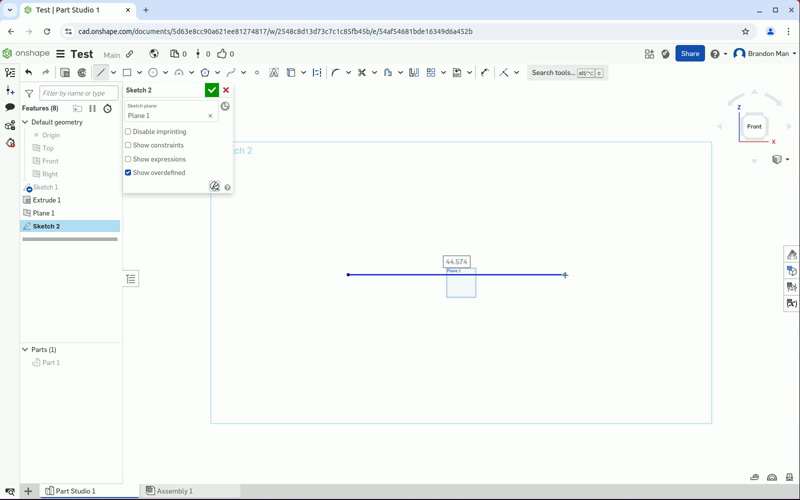
mouse_move(589, 274)
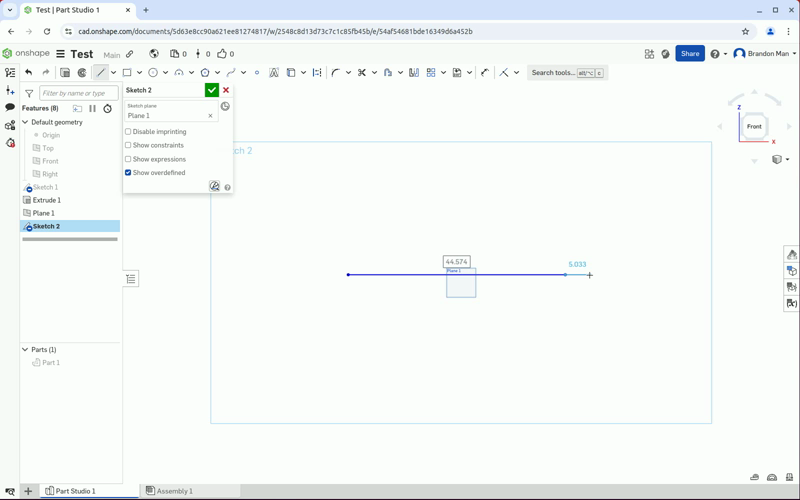
mouse_move(565, 272)
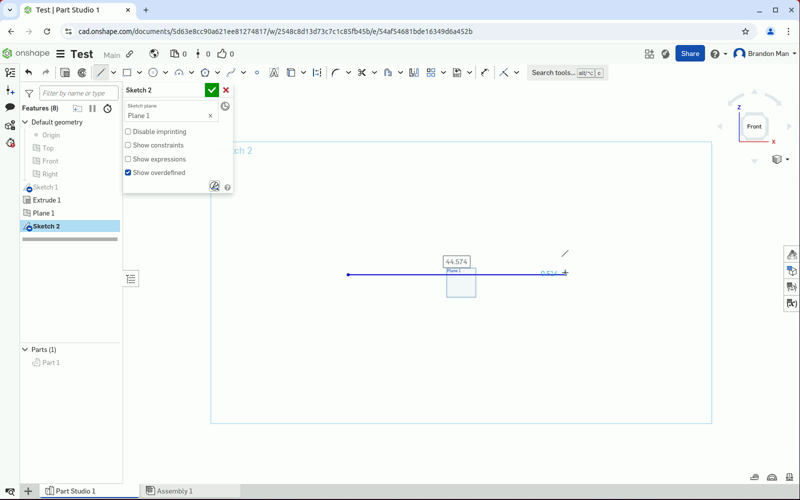
scroll(6)
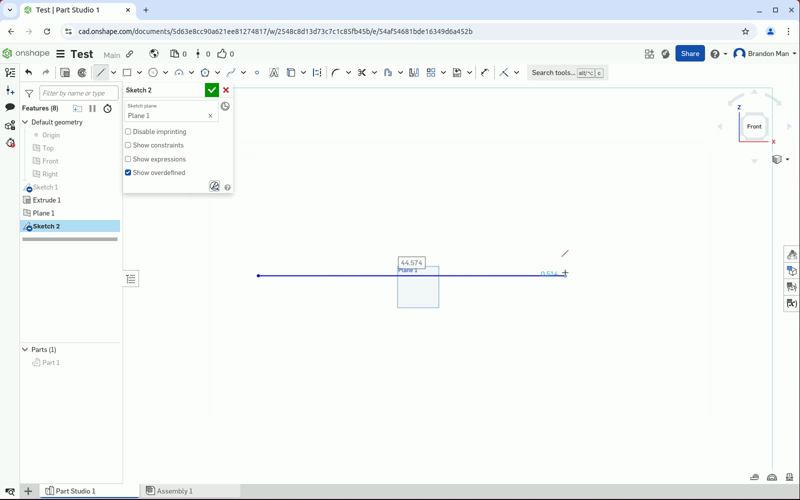
scroll(6)
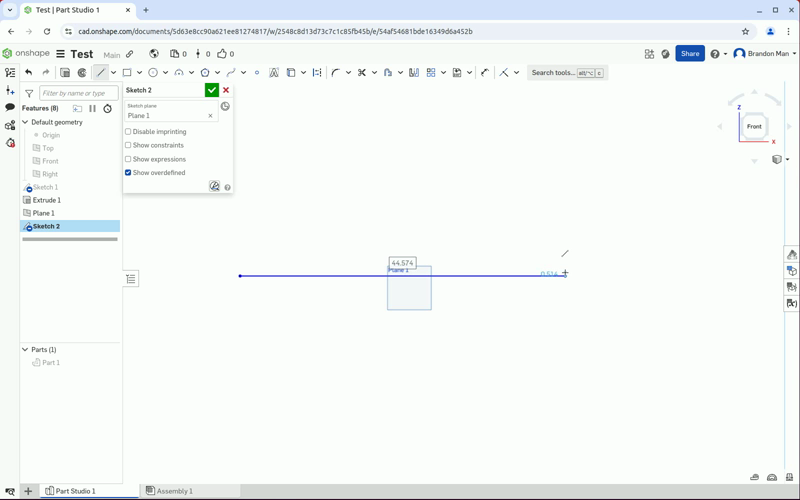
scroll(6)
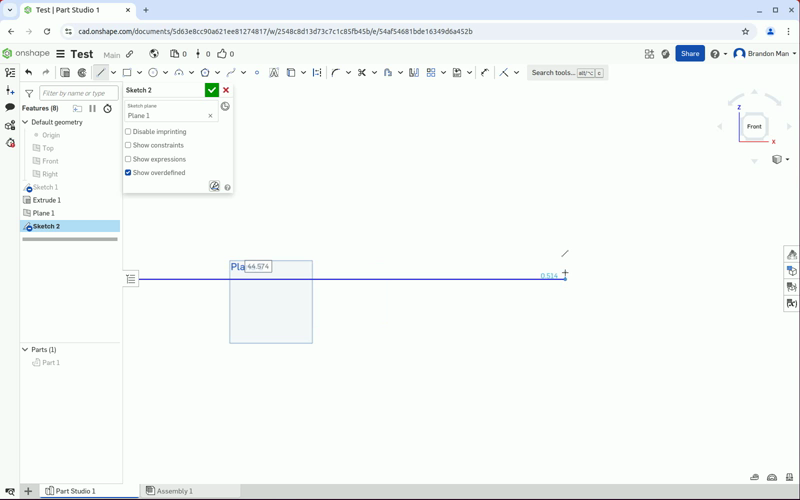
scroll(6)
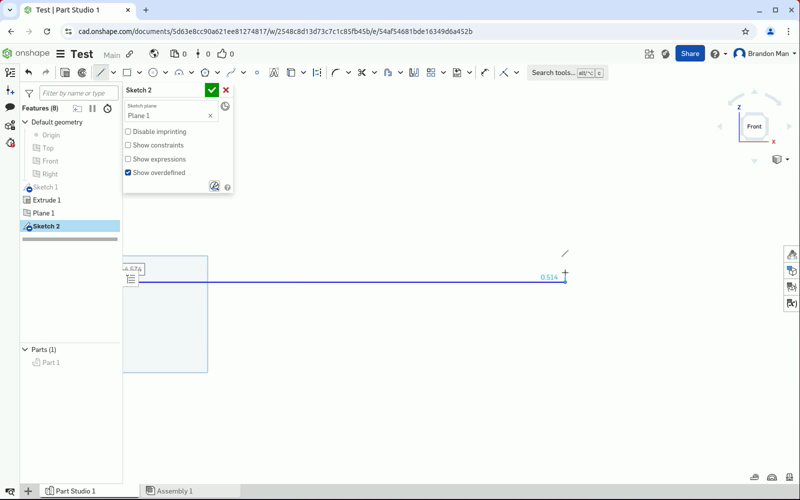
scroll(6)
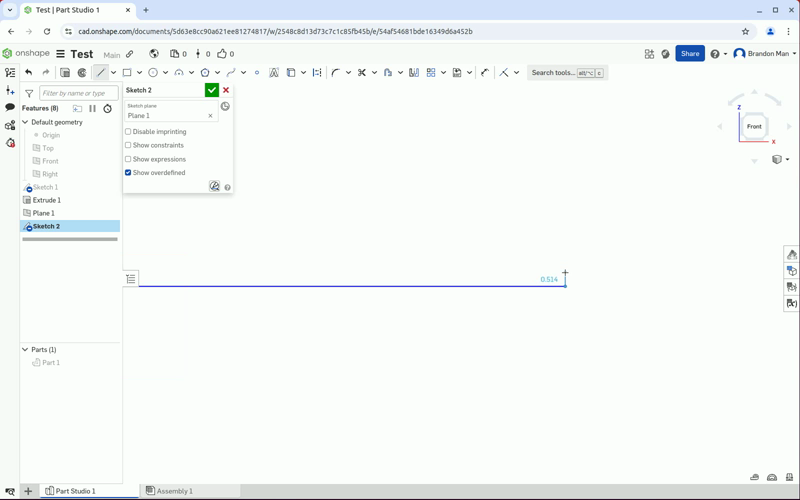
scroll(6)
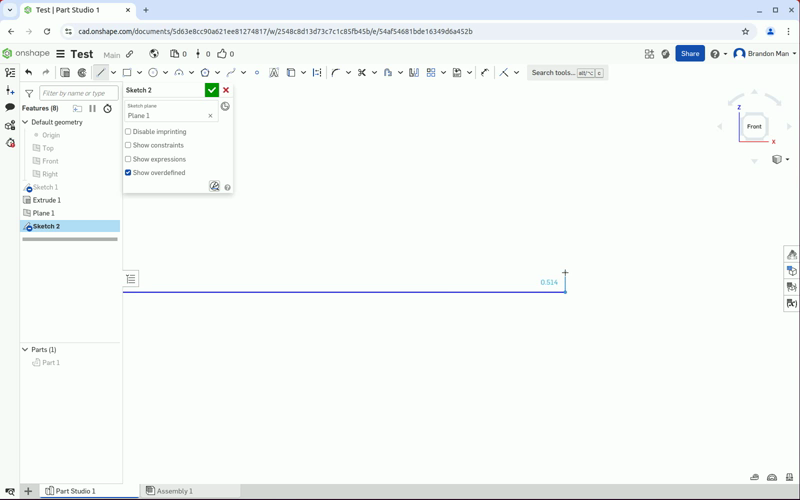
scroll(6)
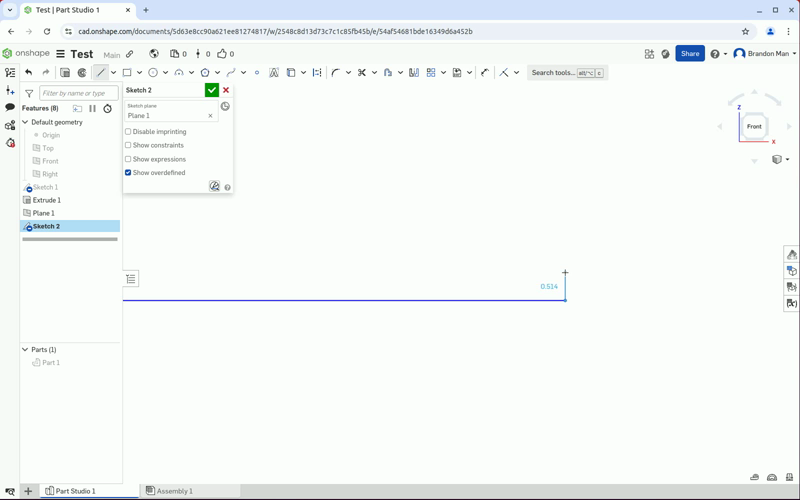
click(565, 272)
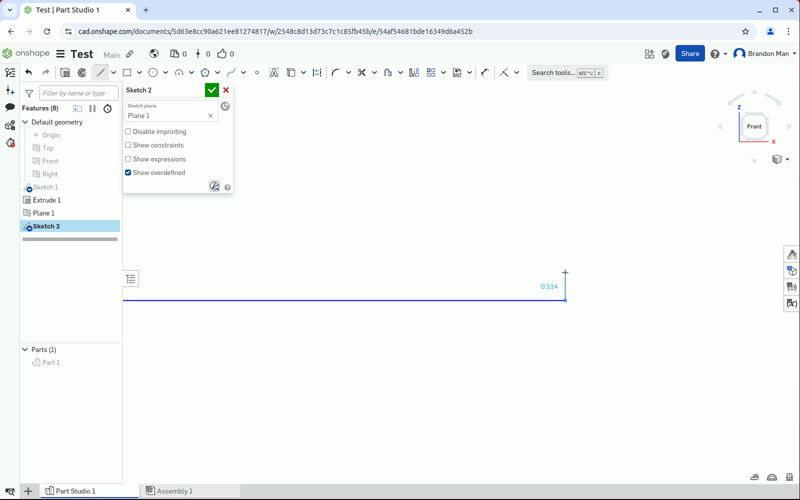
scroll(-6)
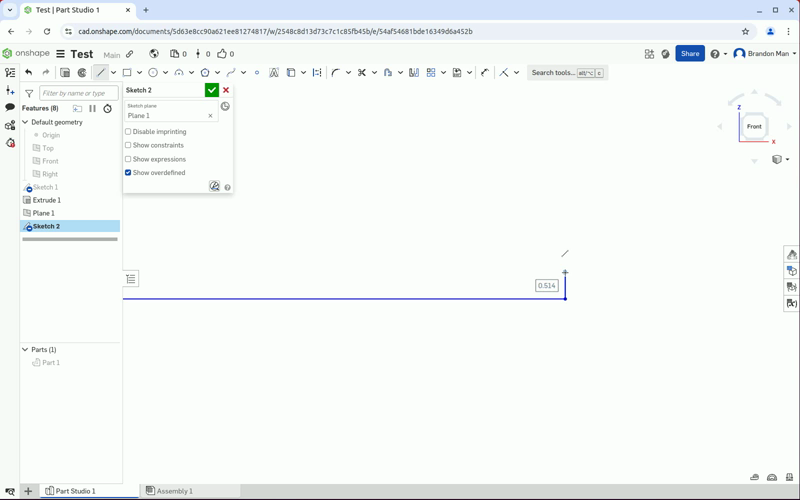
scroll(-6)
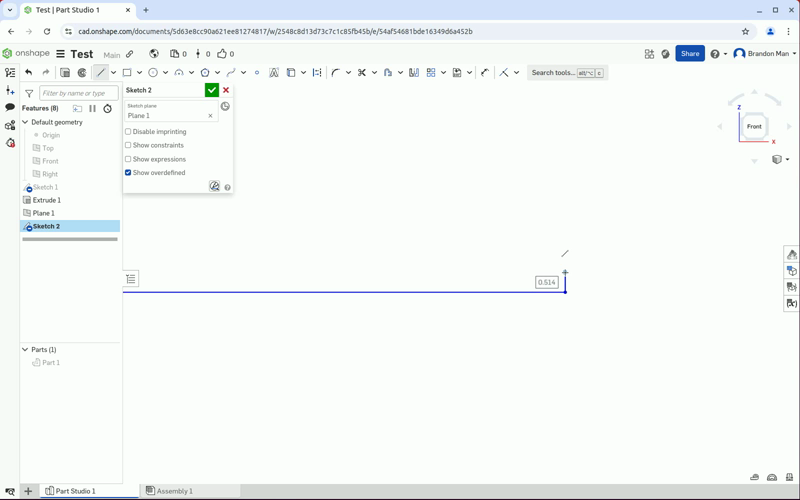
scroll(-6)
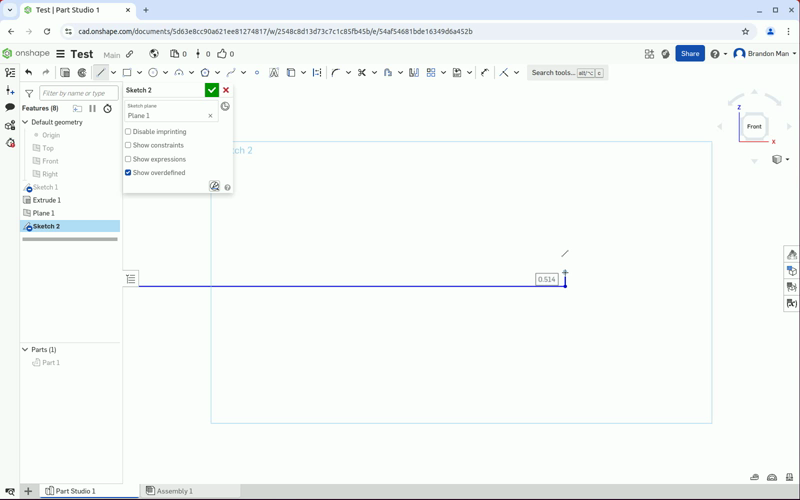
scroll(-6)
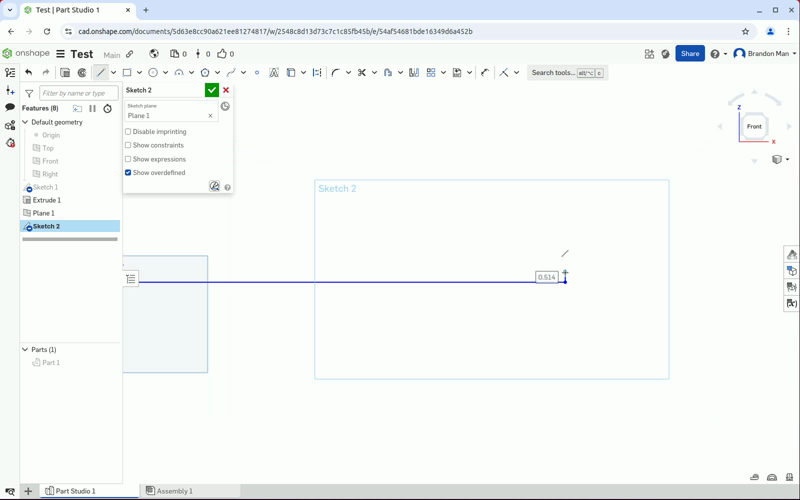
scroll(-6)
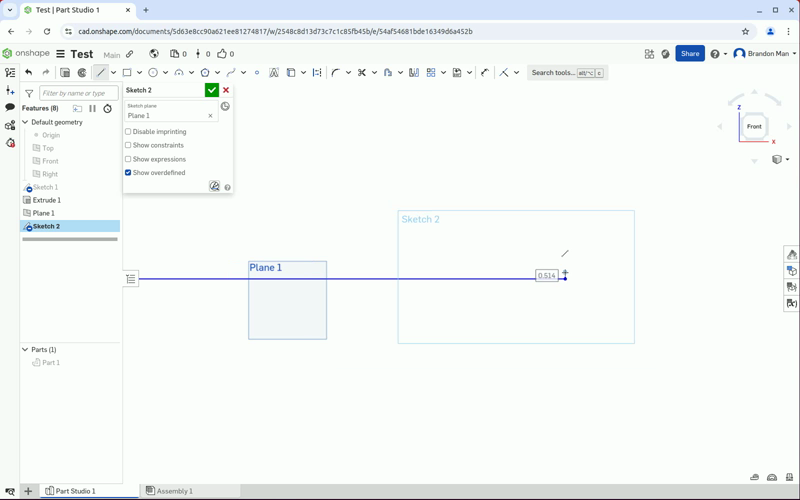
scroll(-6)
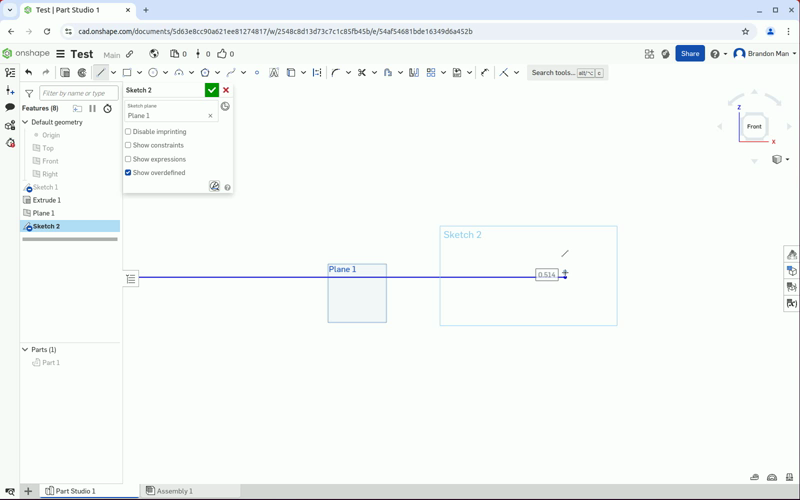
scroll(-6)
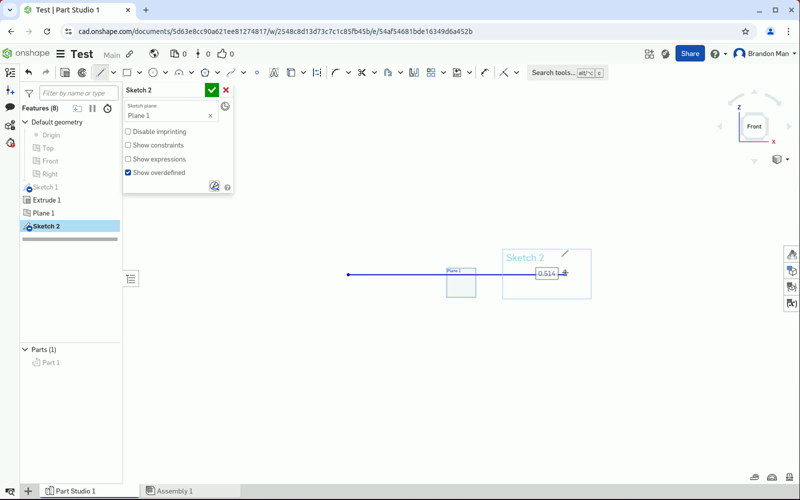
key_up(shift)
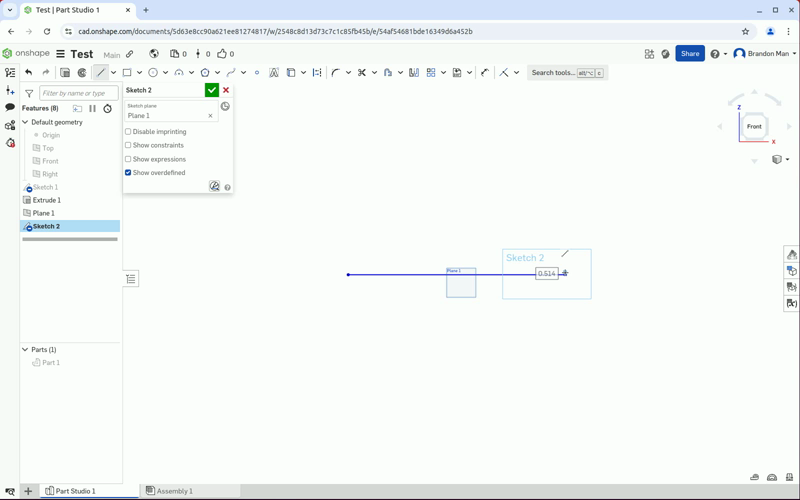
key_down(shift)
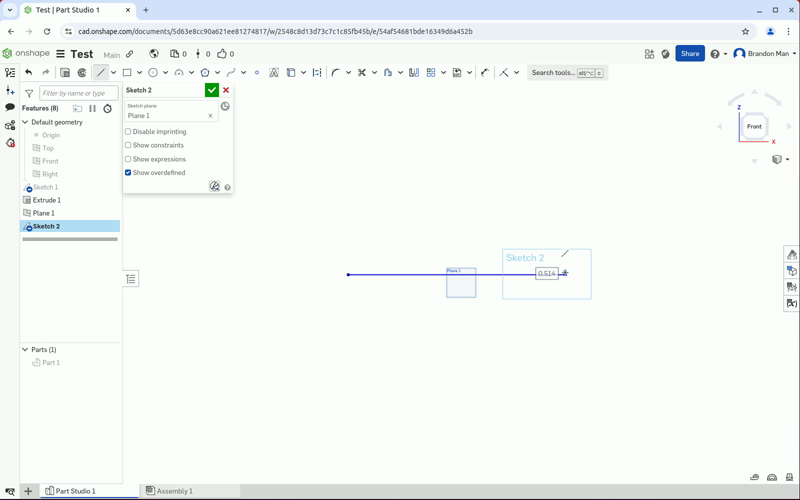
mouse_move(348, 272)
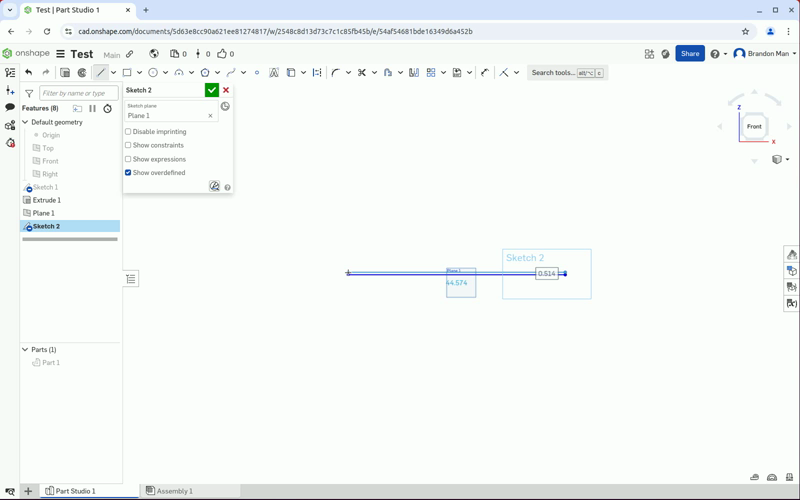
scroll(6)
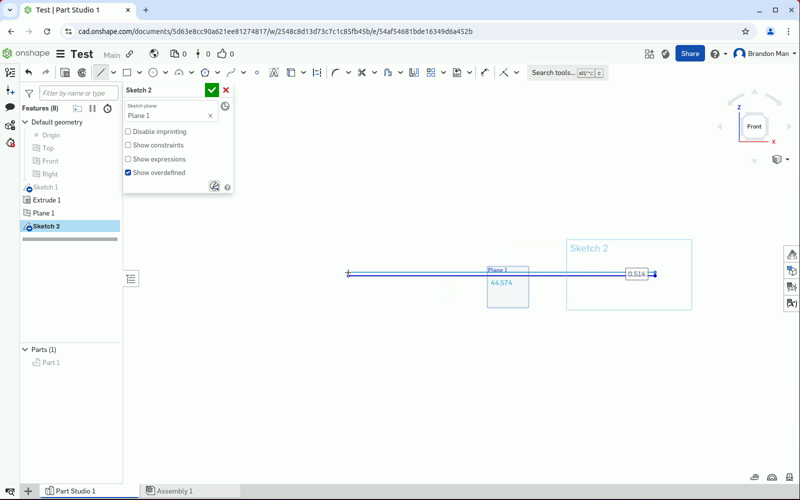
scroll(6)
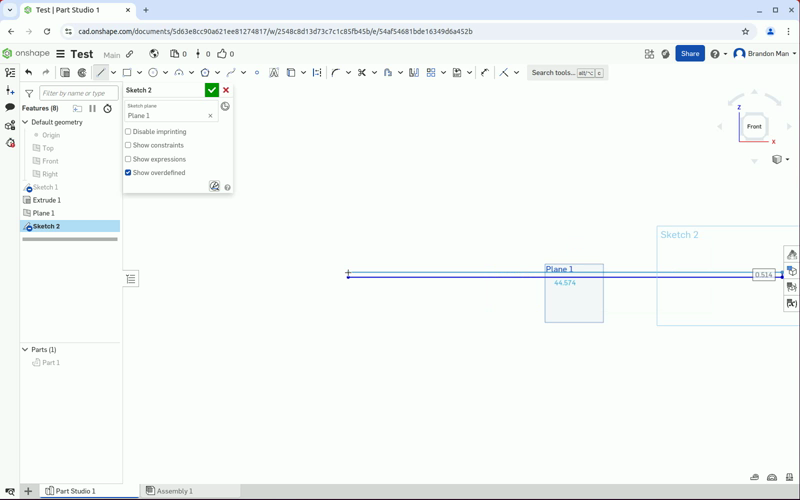
scroll(6)
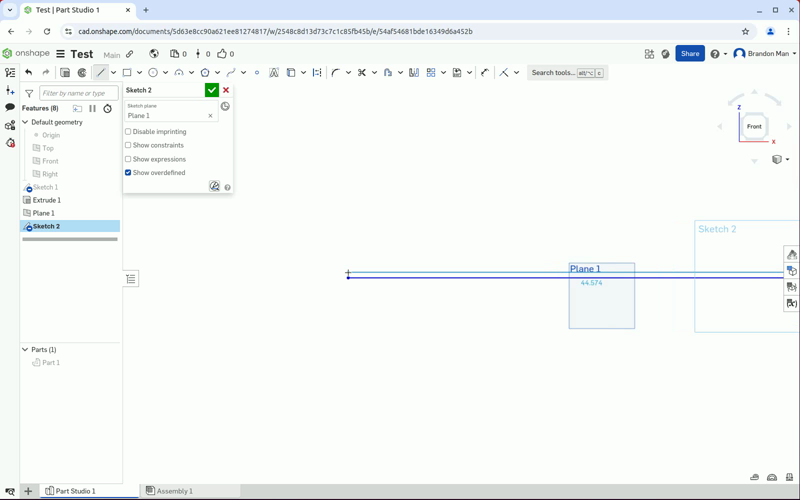
scroll(6)
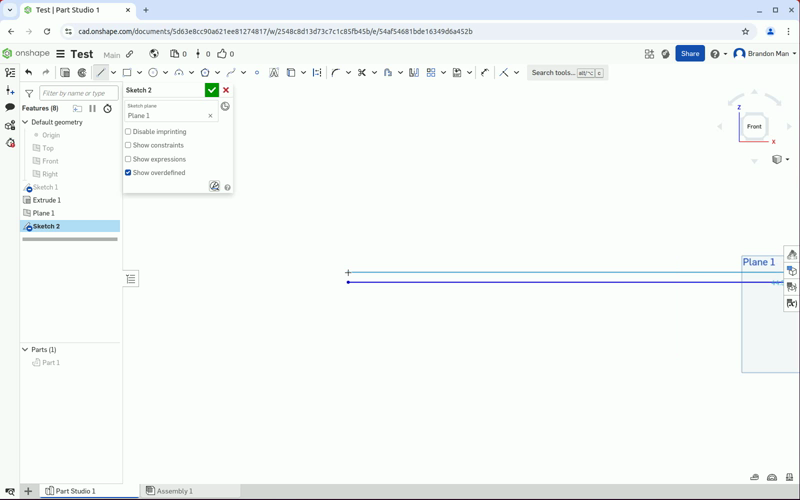
scroll(6)
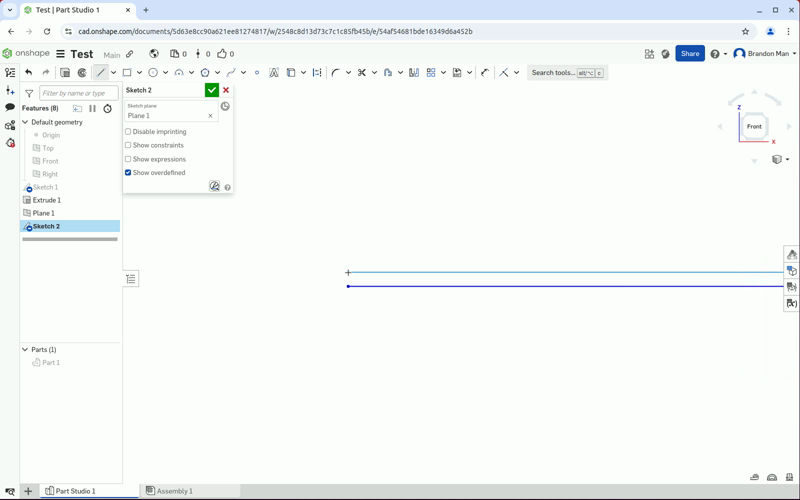
scroll(6)
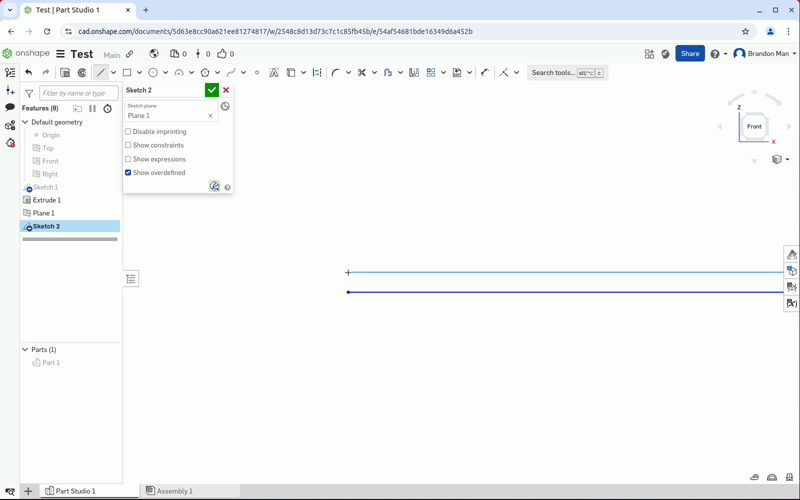
scroll(6)
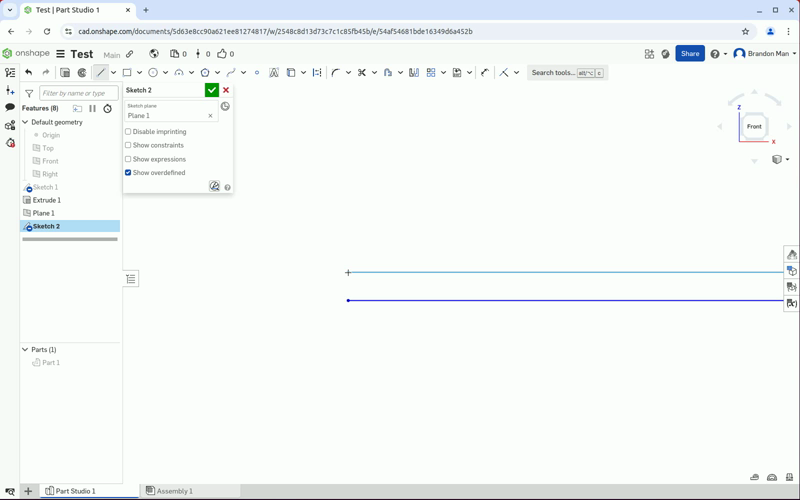
click(348, 272)
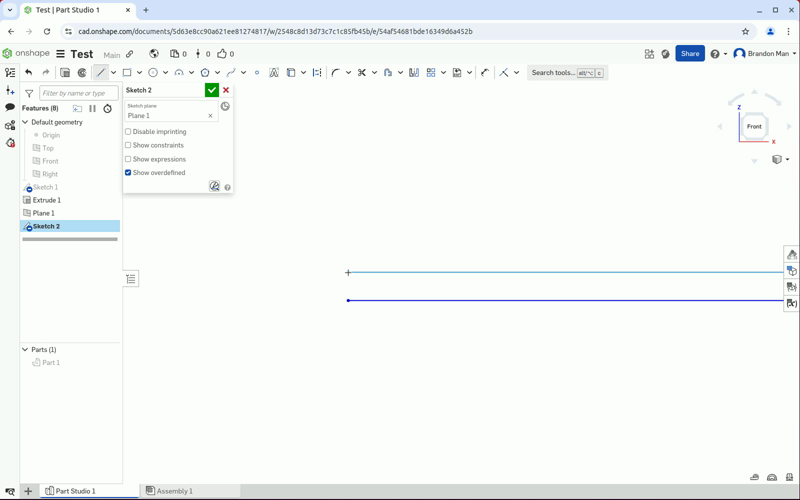
scroll(-6)
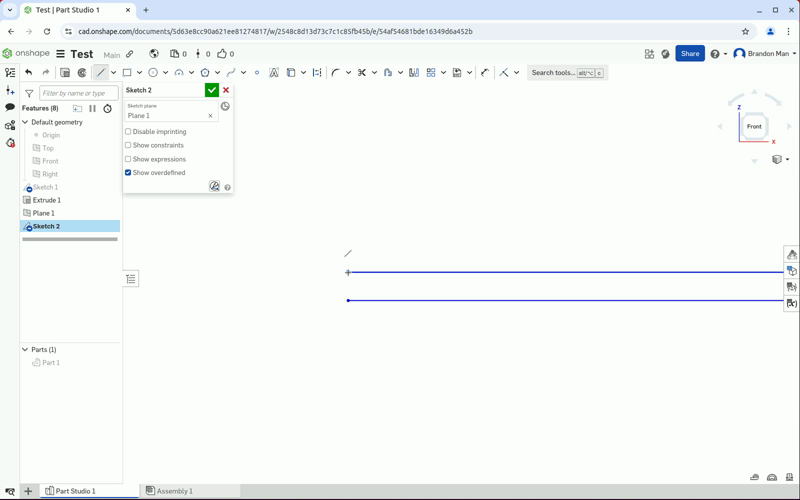
scroll(-6)
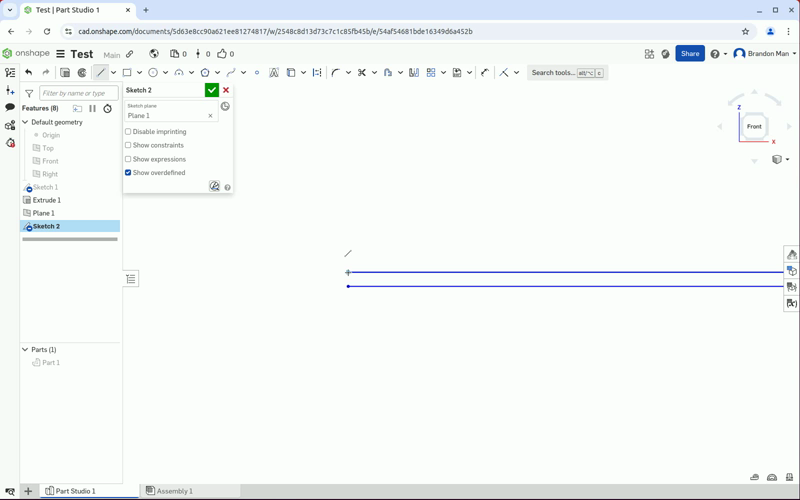
scroll(-6)
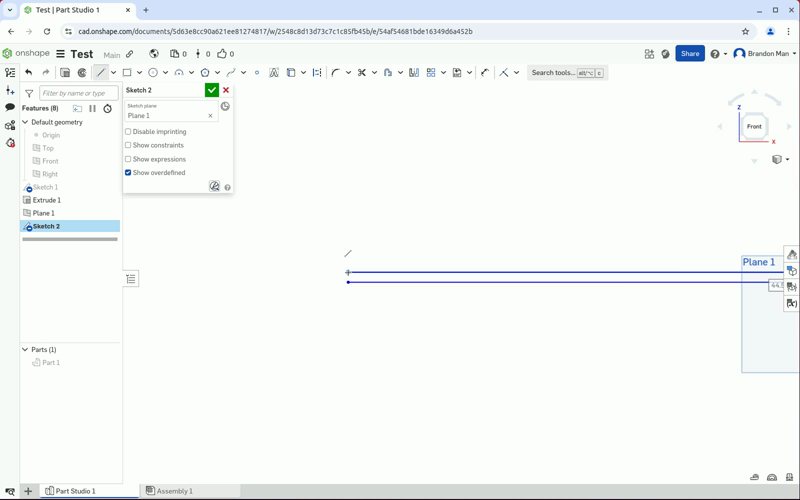
scroll(-6)
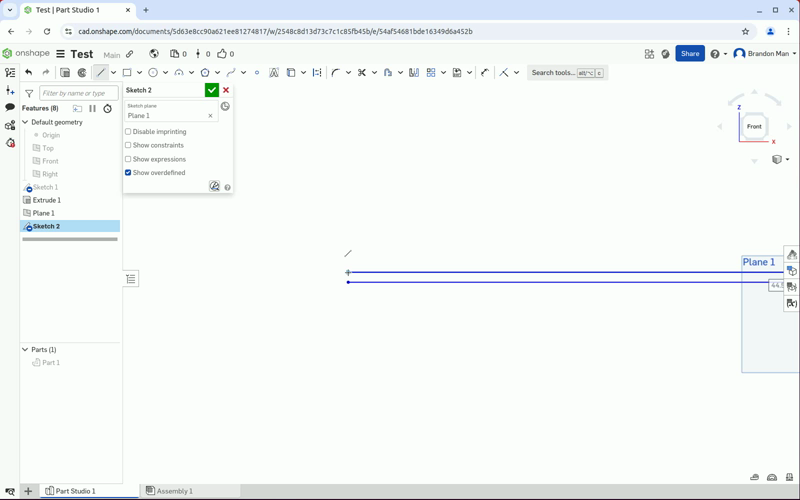
scroll(-6)
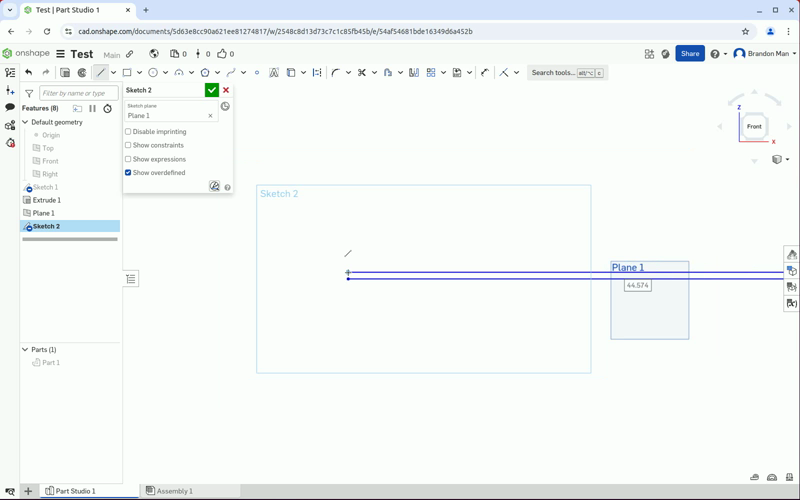
scroll(-6)
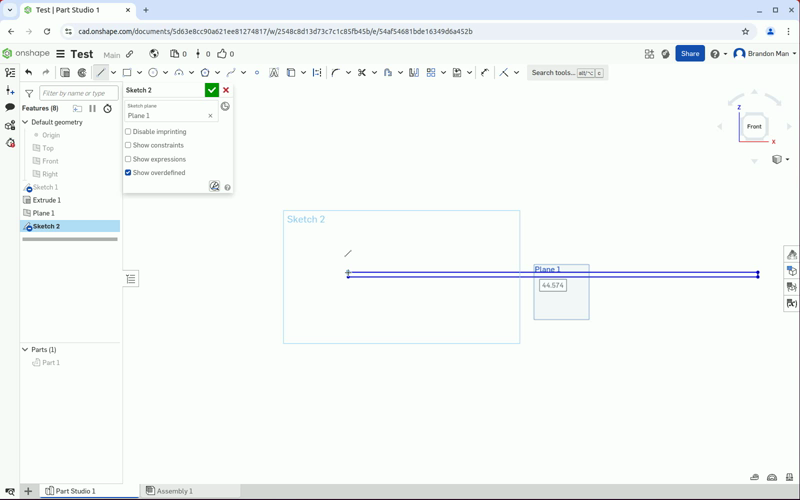
scroll(-6)
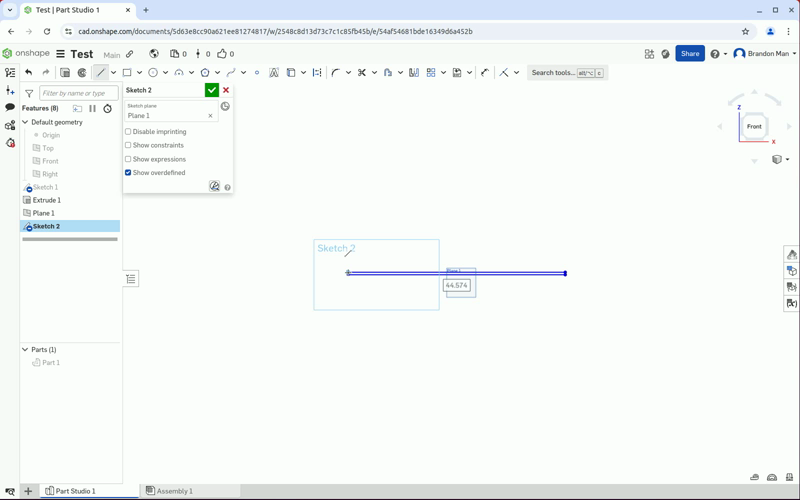
key_up(shift)
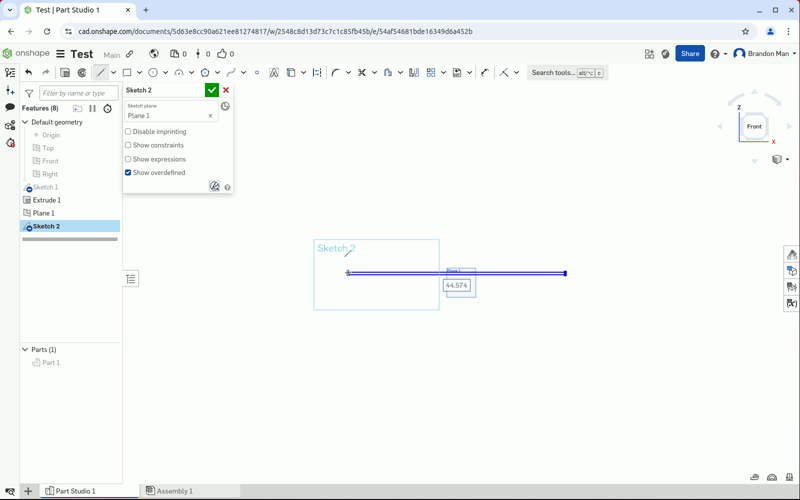
mouse_move(378, 272)
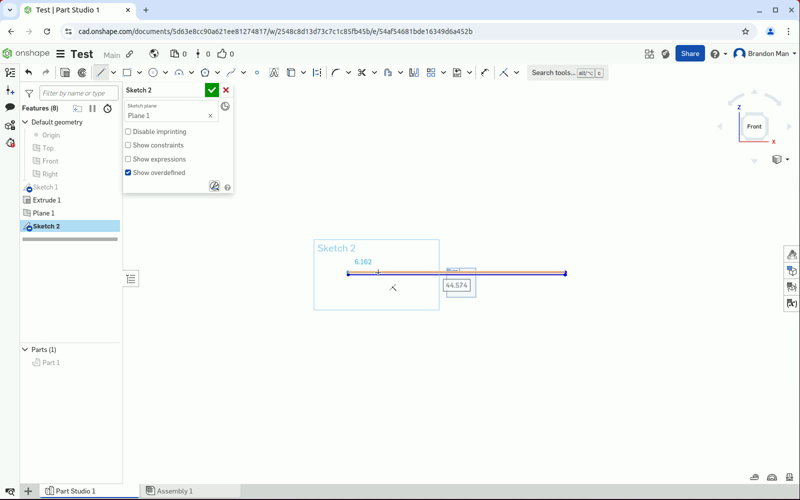
key_down(shift)
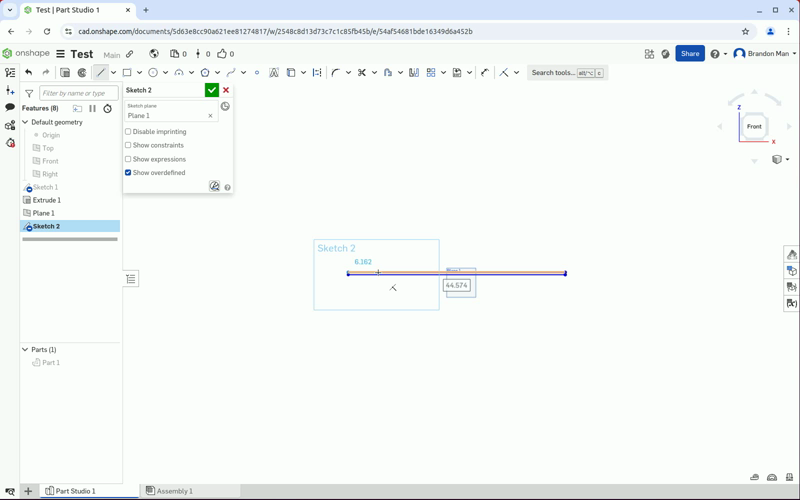
mouse_move(348, 274)
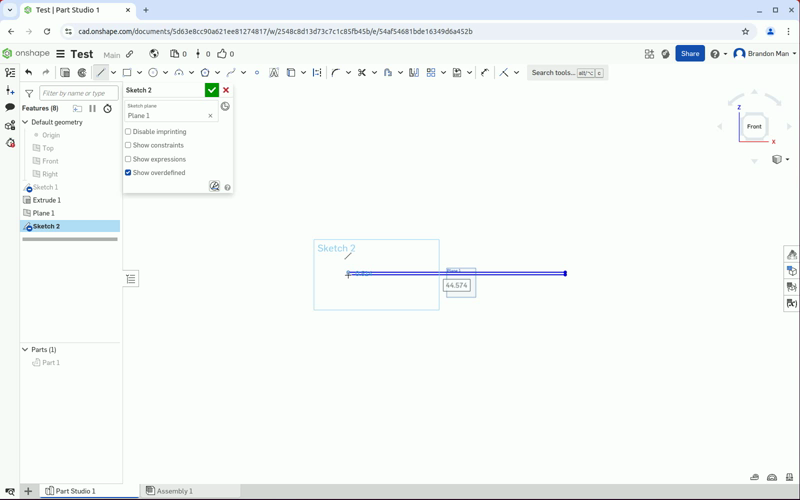
scroll(6)
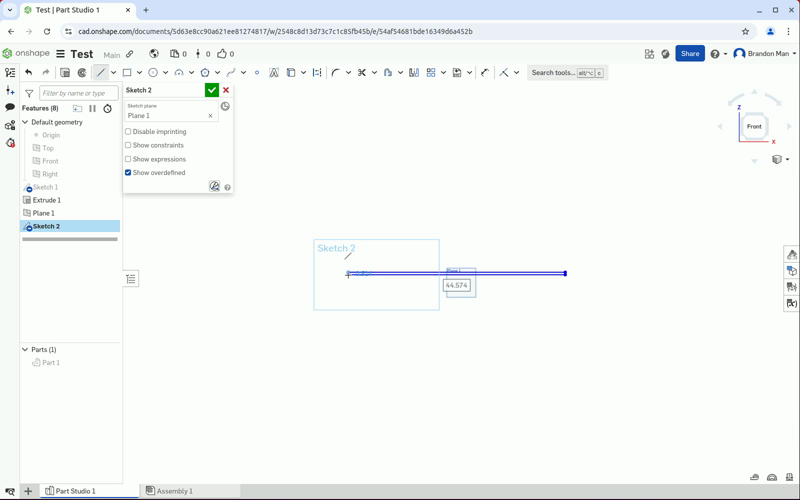
scroll(6)
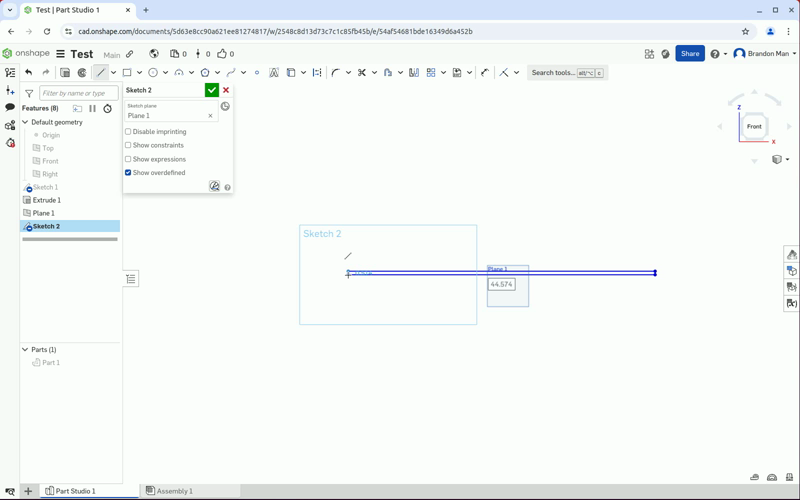
scroll(6)
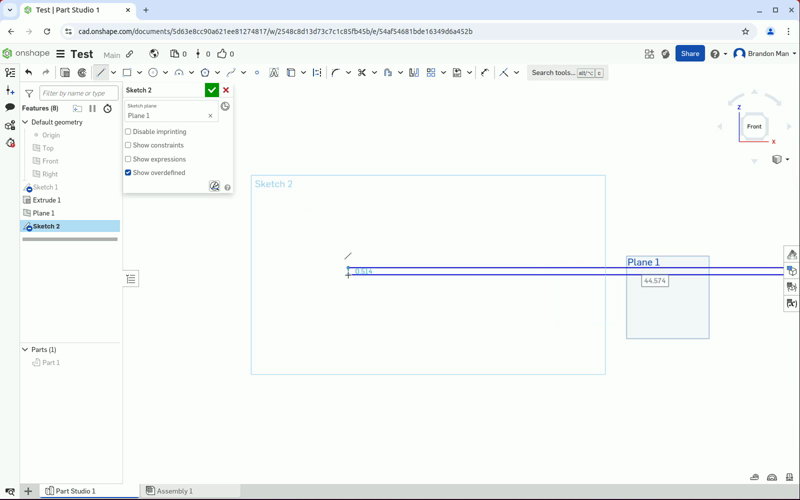
scroll(6)
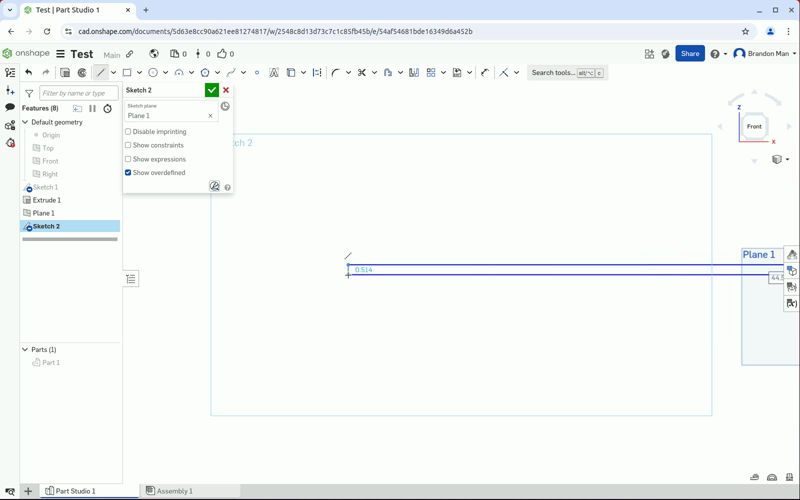
scroll(6)
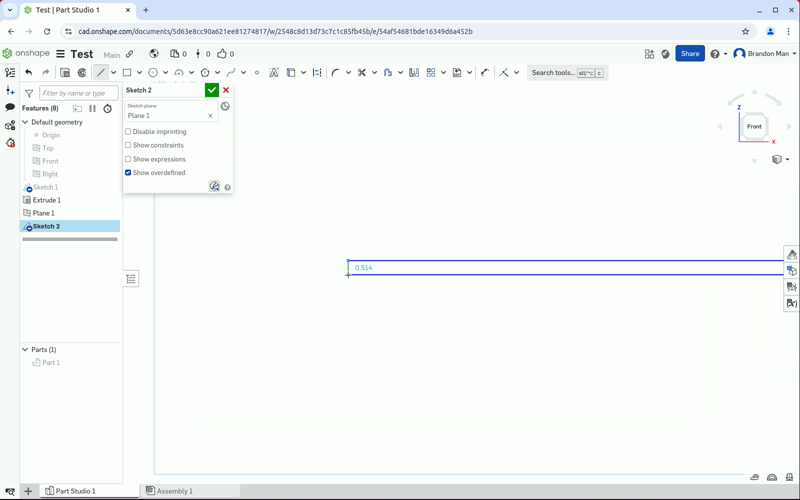
scroll(6)
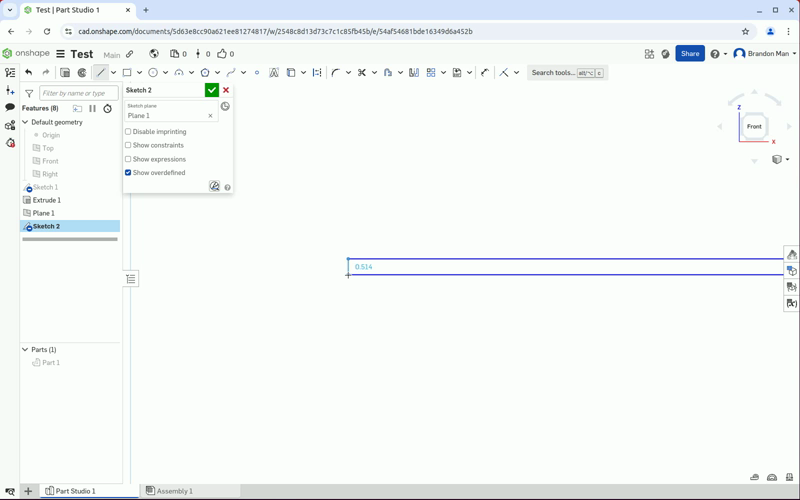
scroll(6)
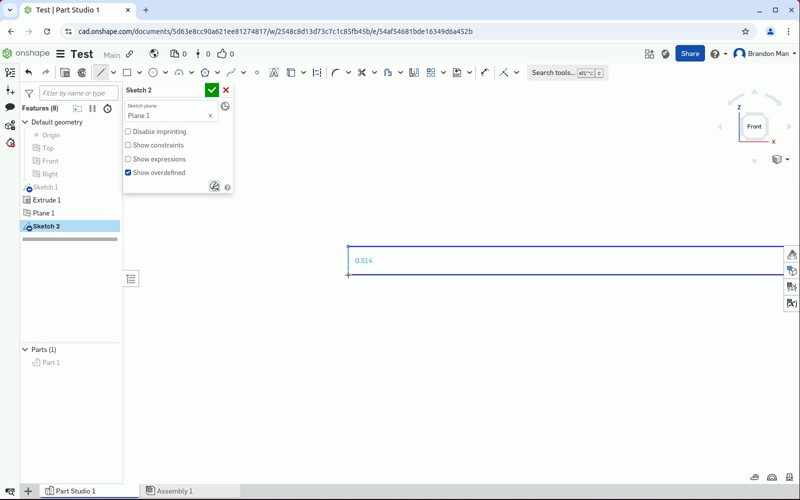
key_up(shift)
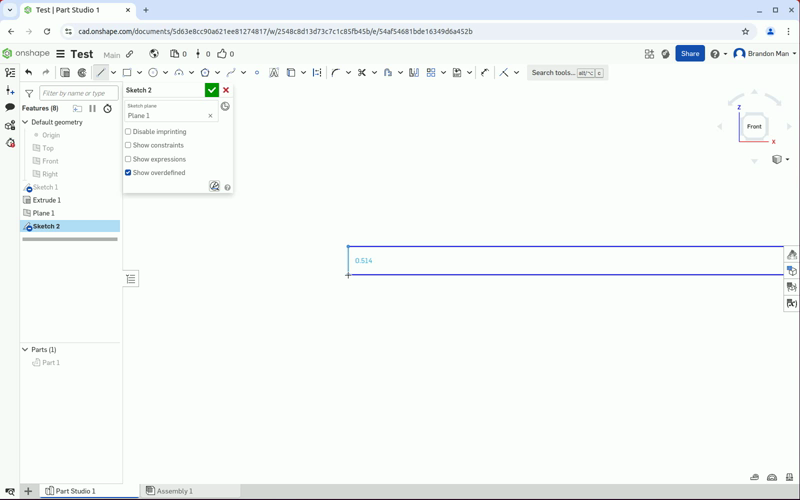
click(348, 274)
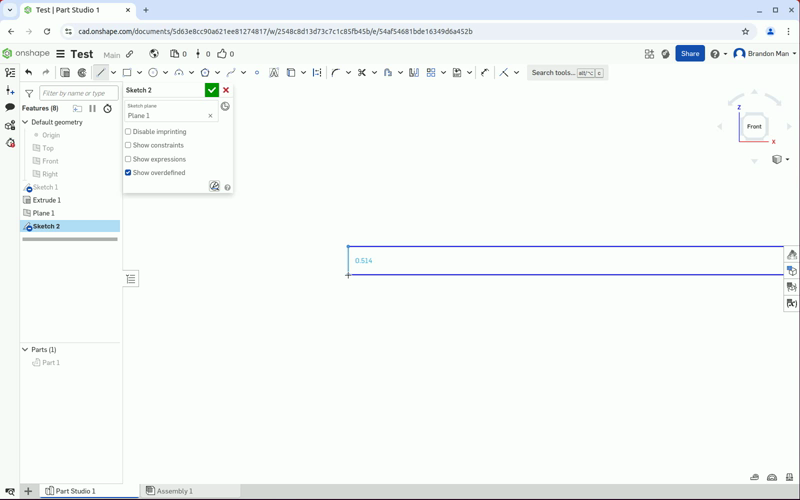
scroll(-6)
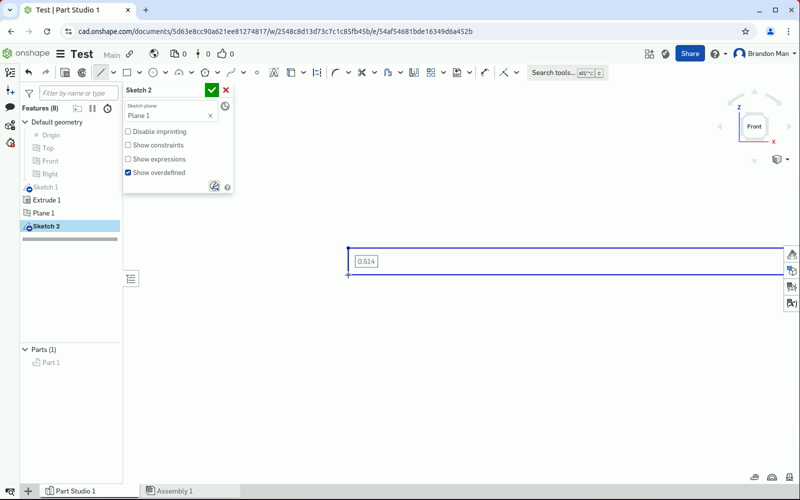
scroll(-6)
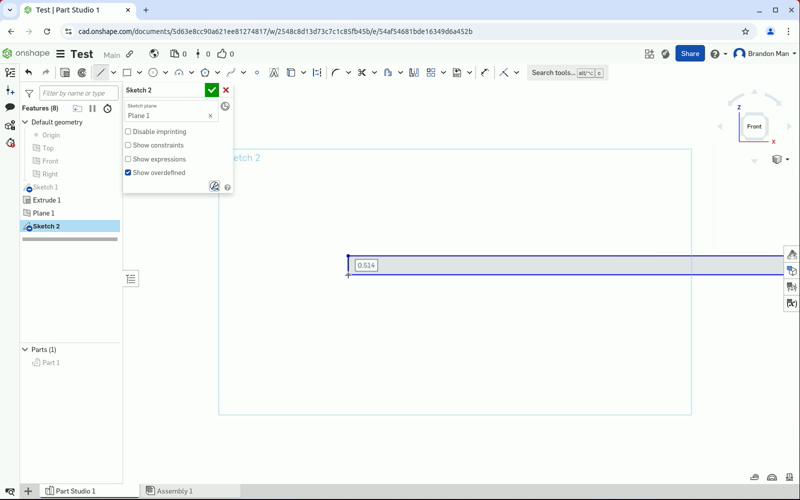
scroll(-6)
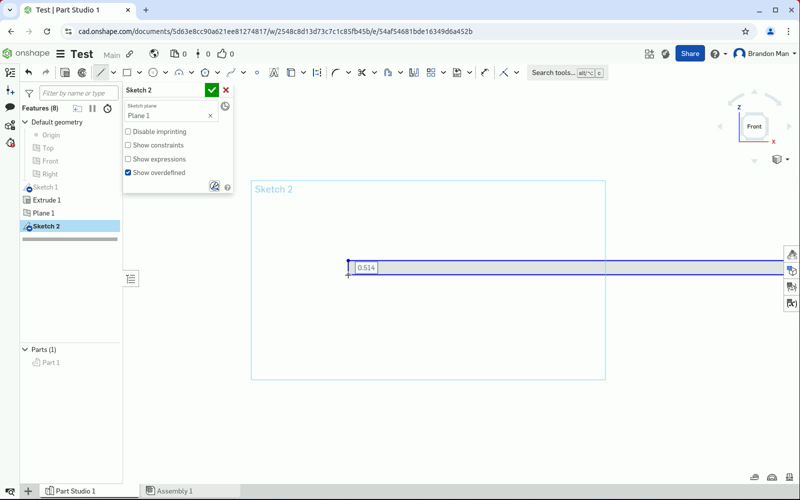
scroll(-6)
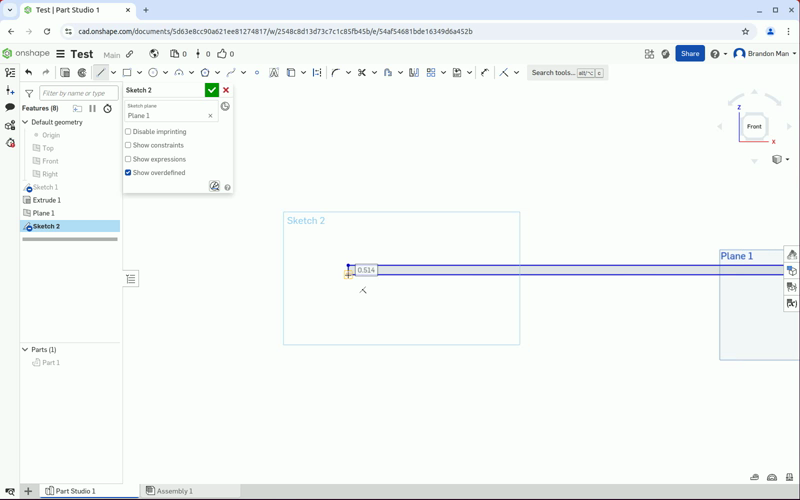
scroll(-6)
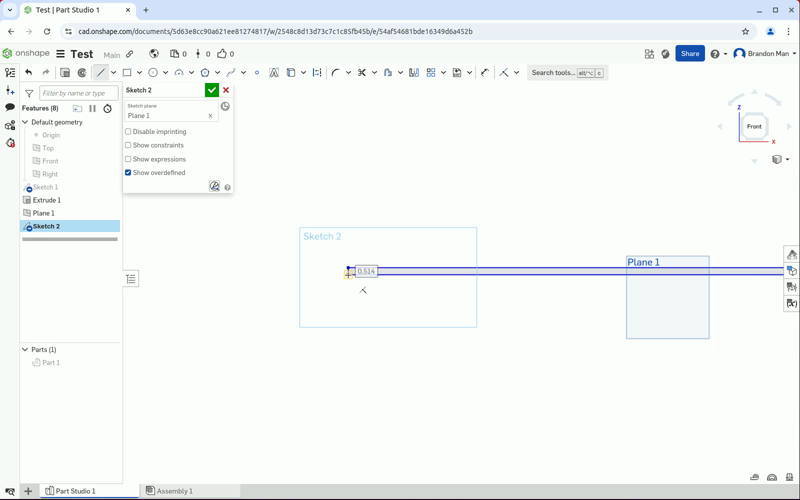
scroll(-6)
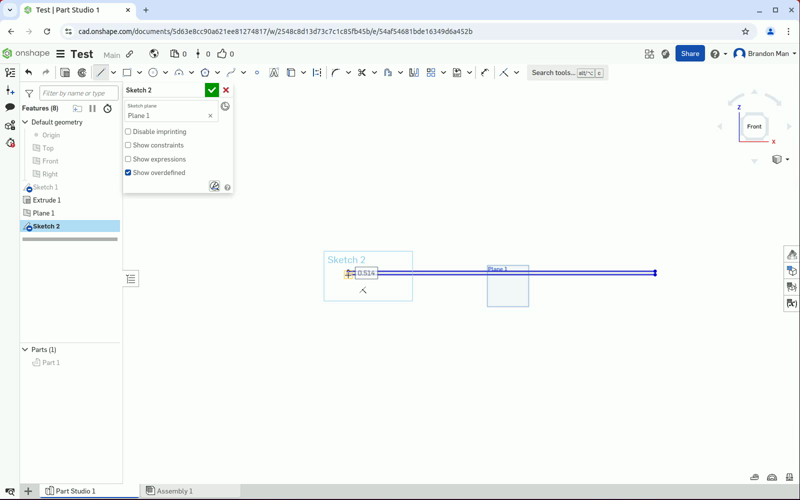
scroll(-6)
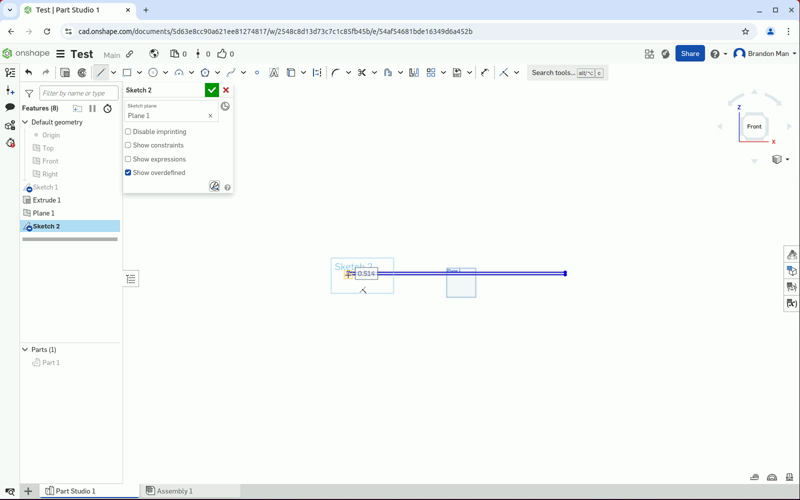
key(esc)
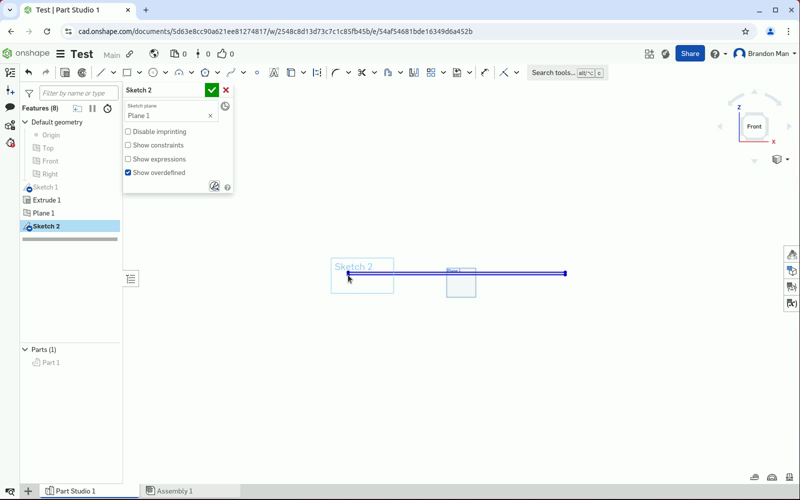
mouse_move(517, 273)
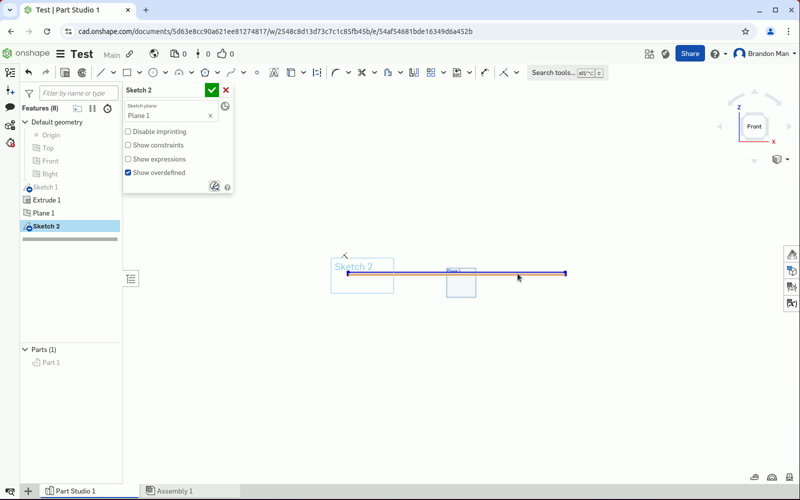
scroll(6)
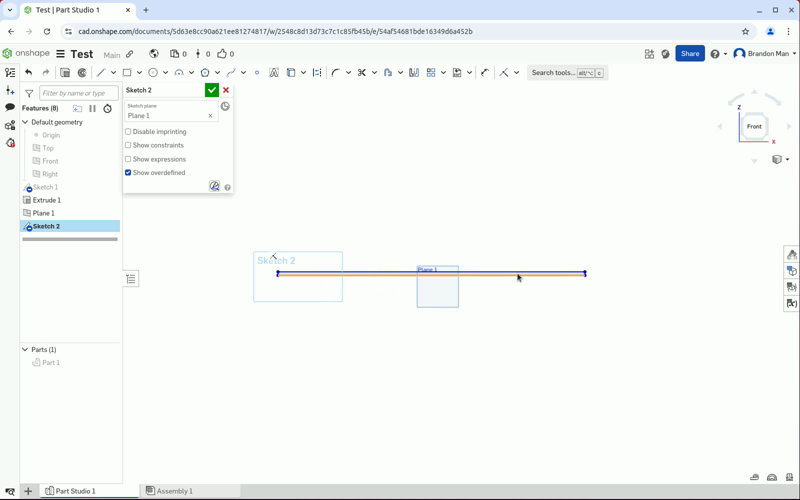
scroll(6)
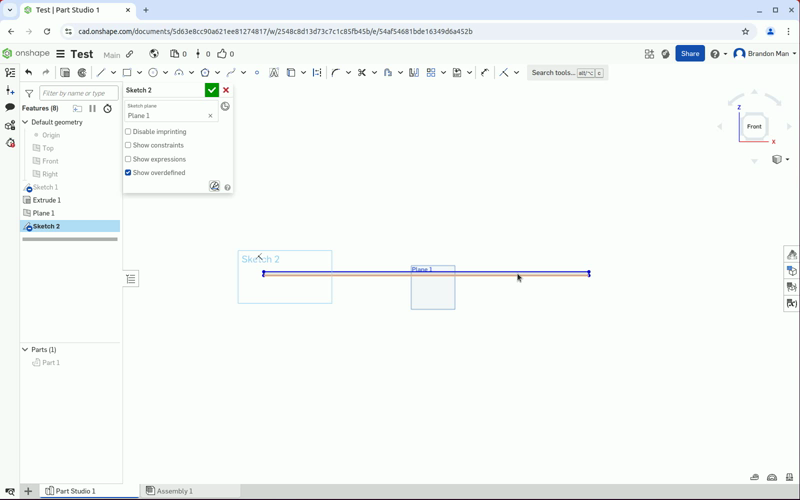
scroll(6)
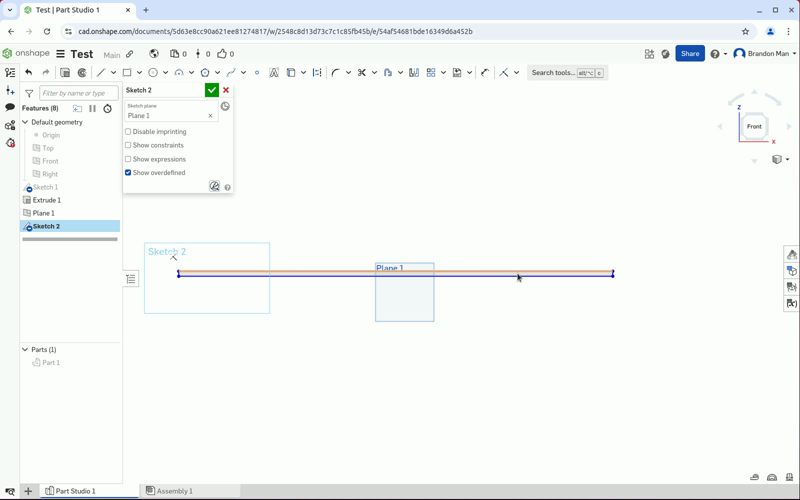
scroll(6)
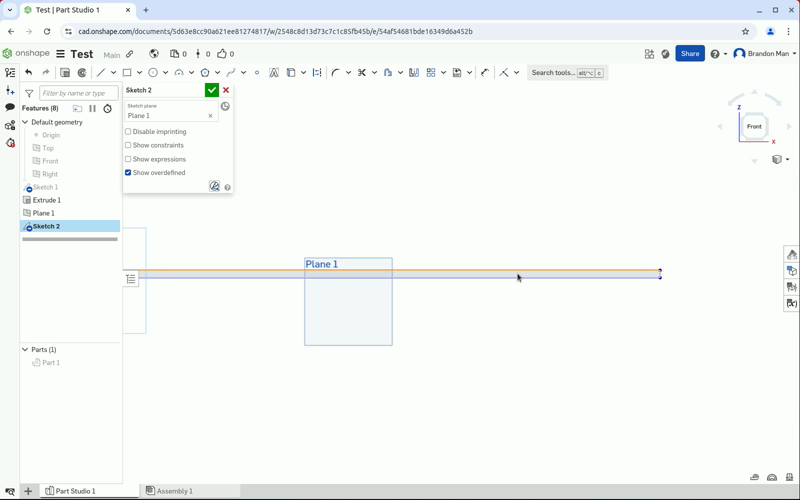
scroll(6)
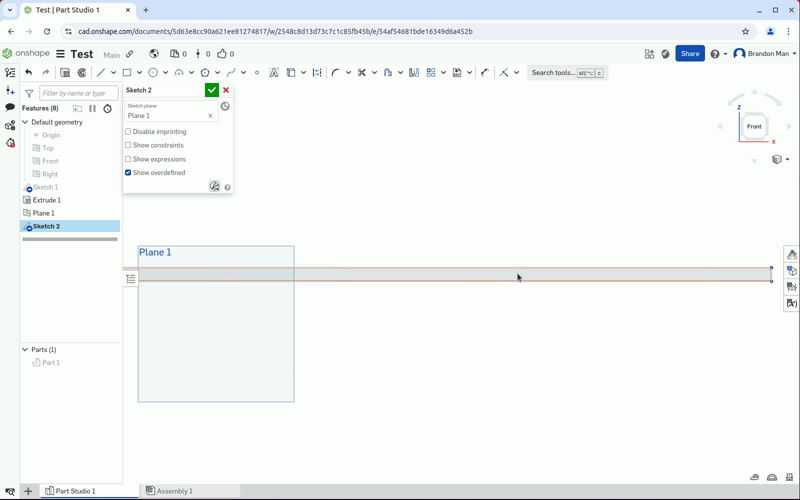
scroll(6)
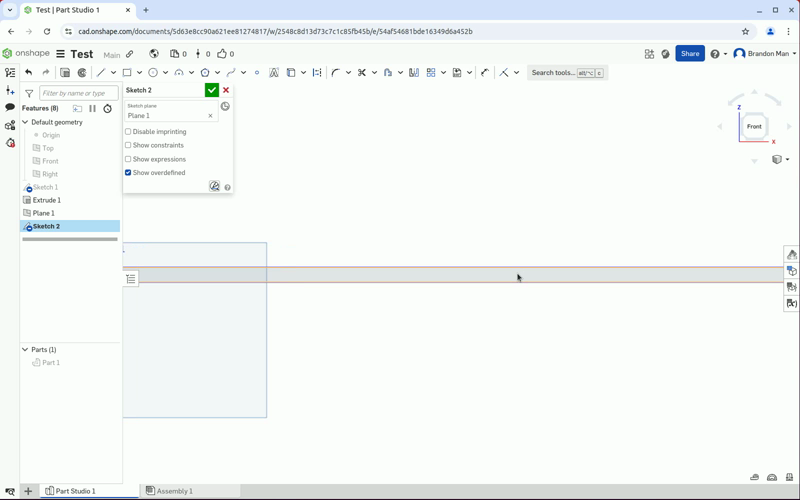
scroll(6)
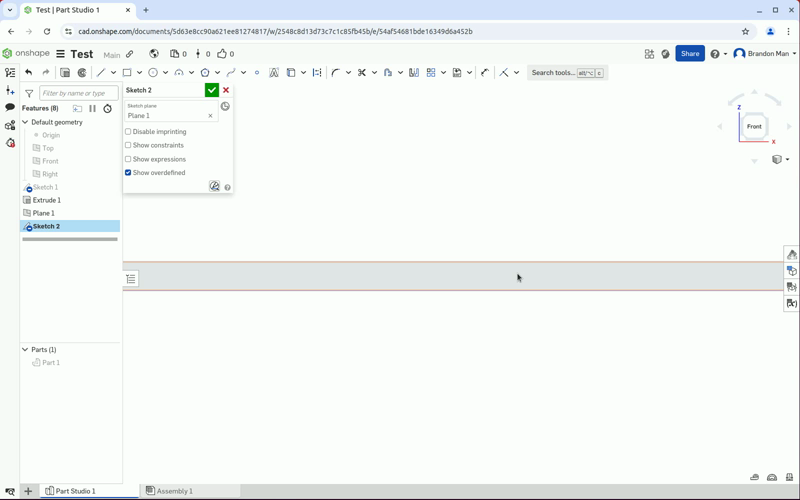
click(517, 273)
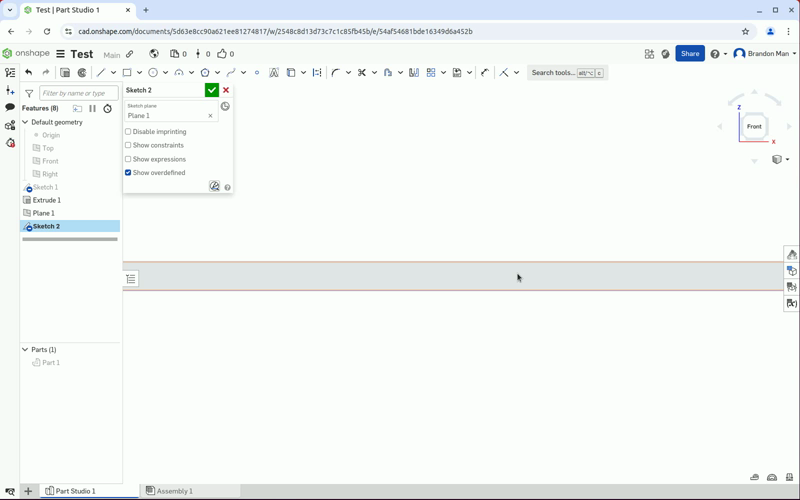
scroll(-6)
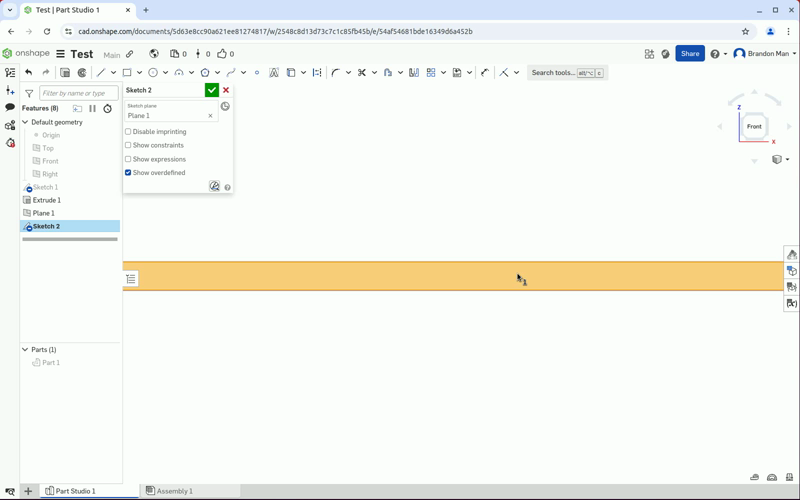
scroll(-6)
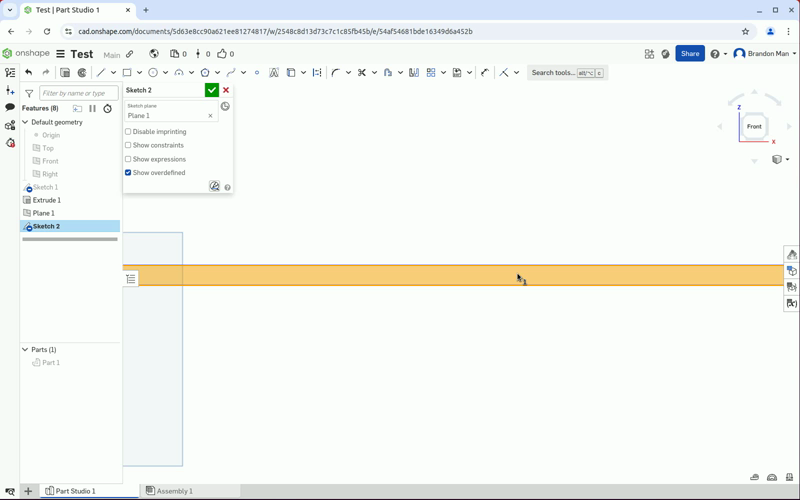
scroll(-6)
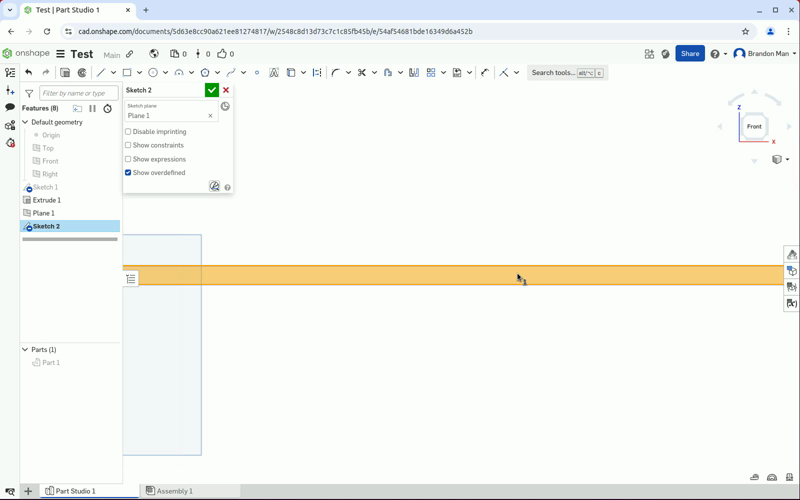
scroll(-6)
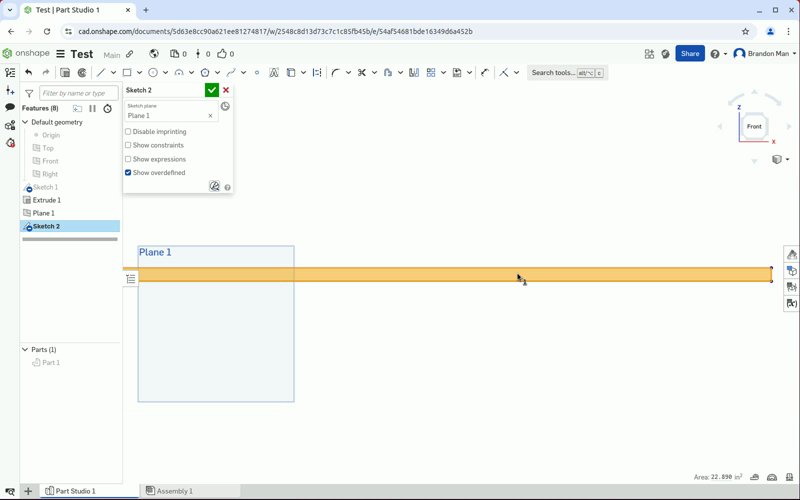
scroll(-6)
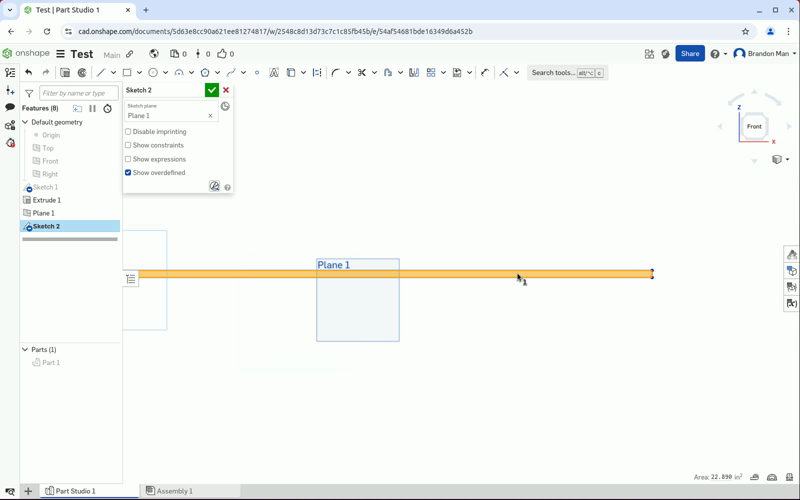
scroll(-6)
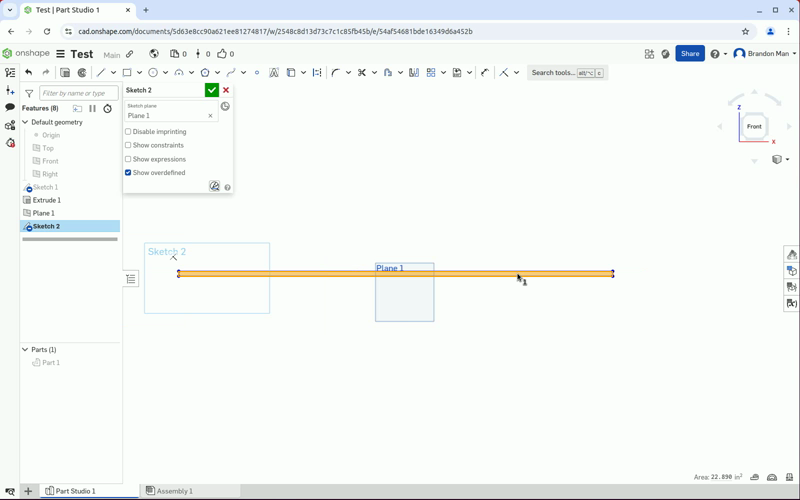
scroll(-6)
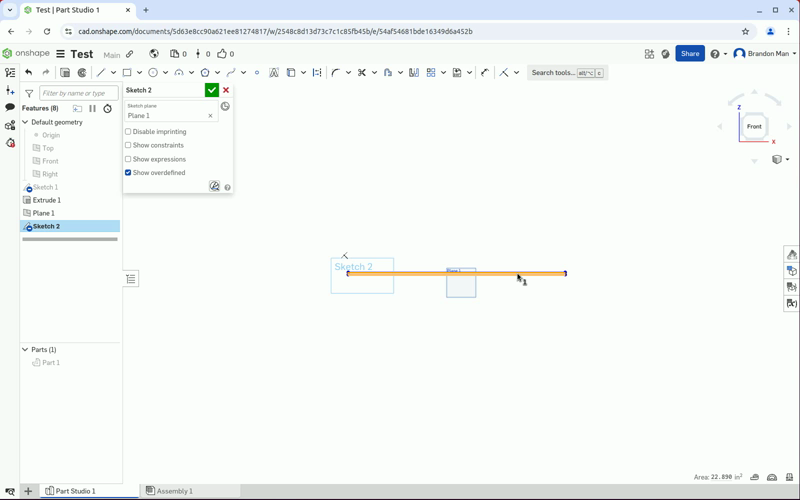
mouse_move(73, 352)
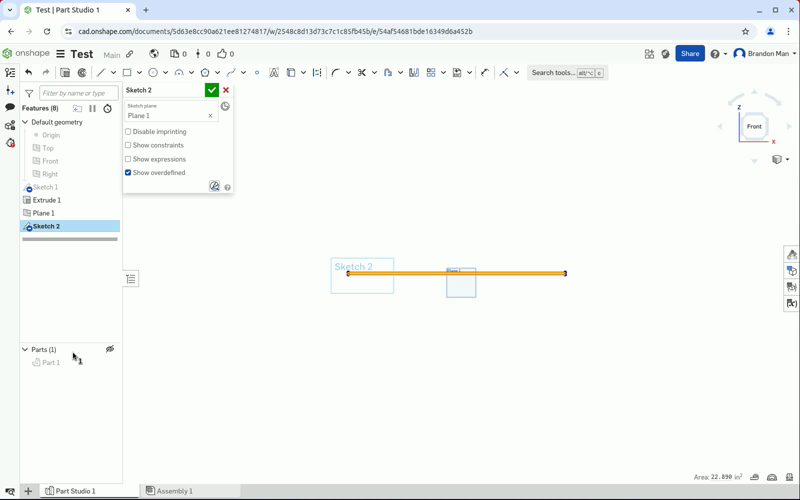
key(shift+y)
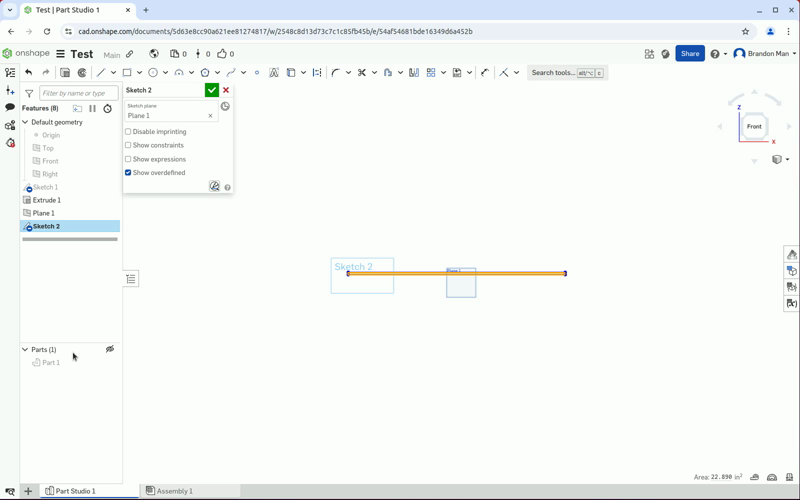
key(shift+e)
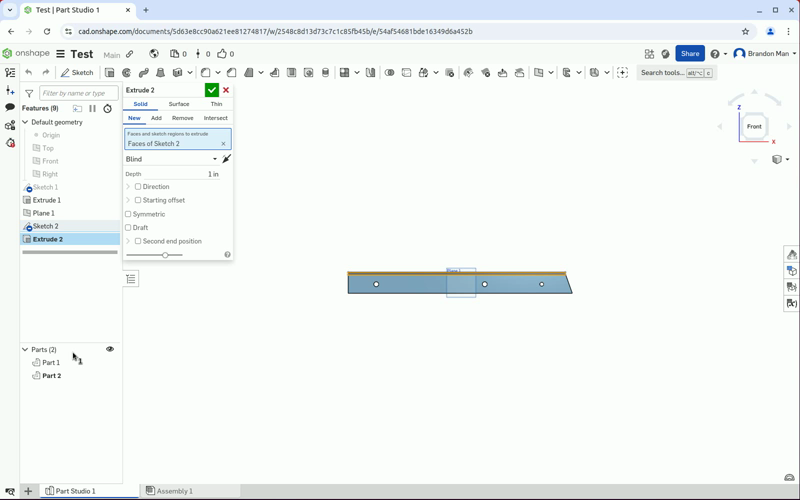
mouse_move(143, 106)
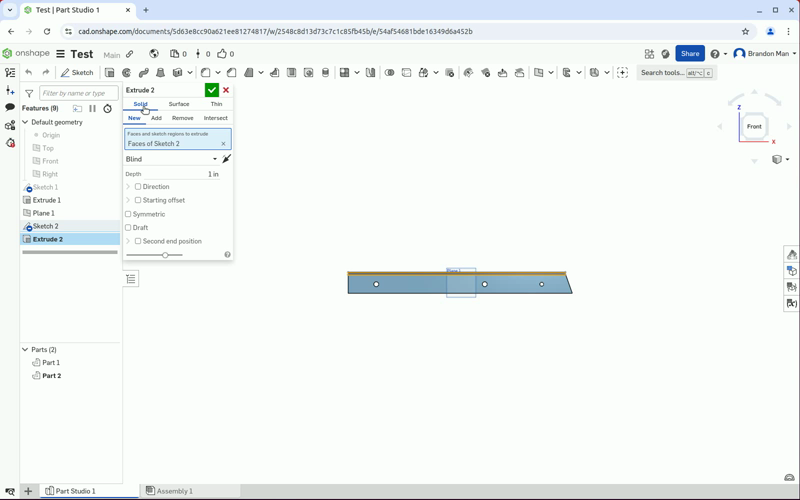
click(143, 106)
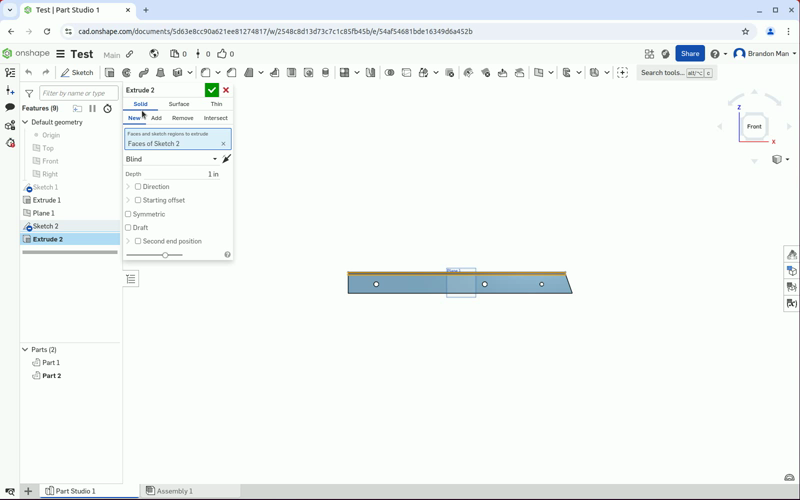
mouse_move(137, 120)
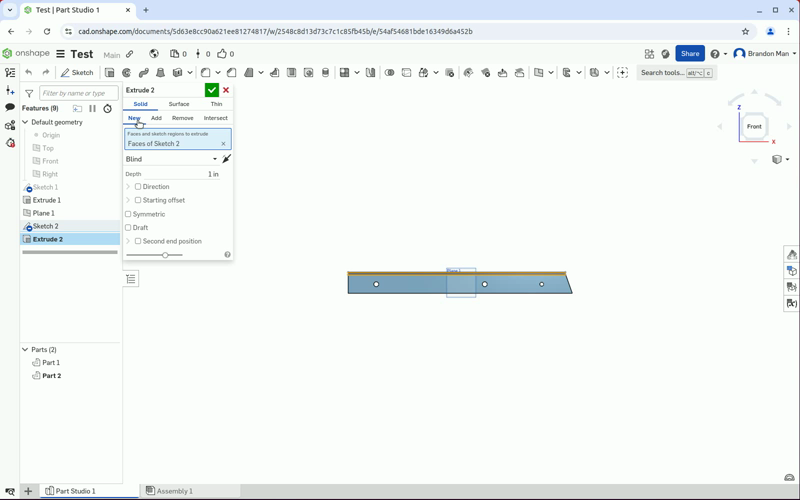
click(137, 120)
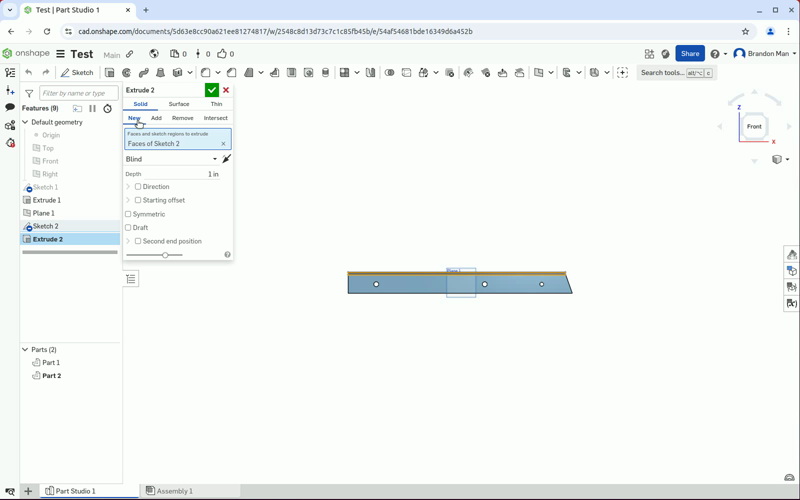
key(tab, 4)
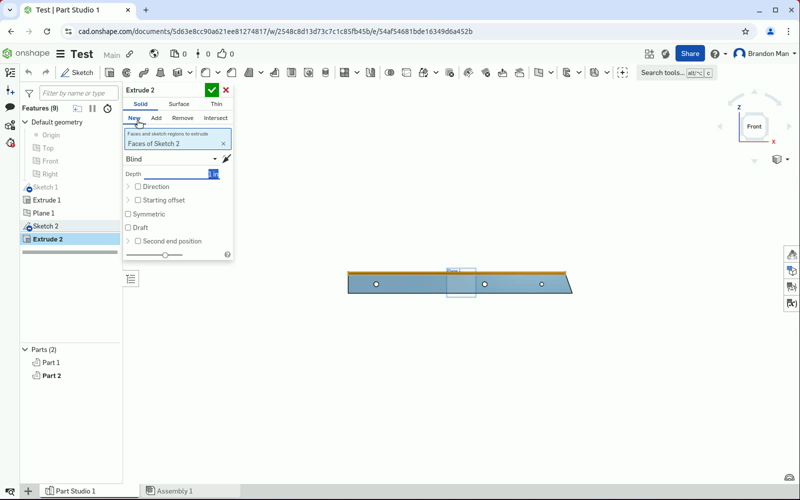
text(3.851)
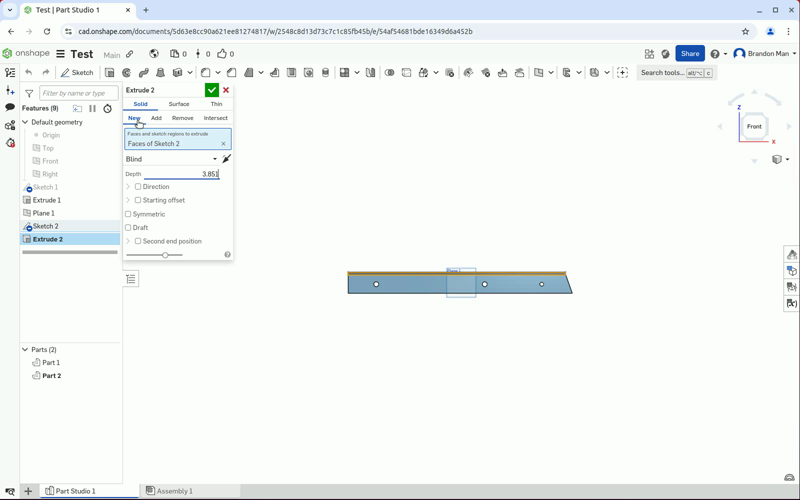
key(enter)
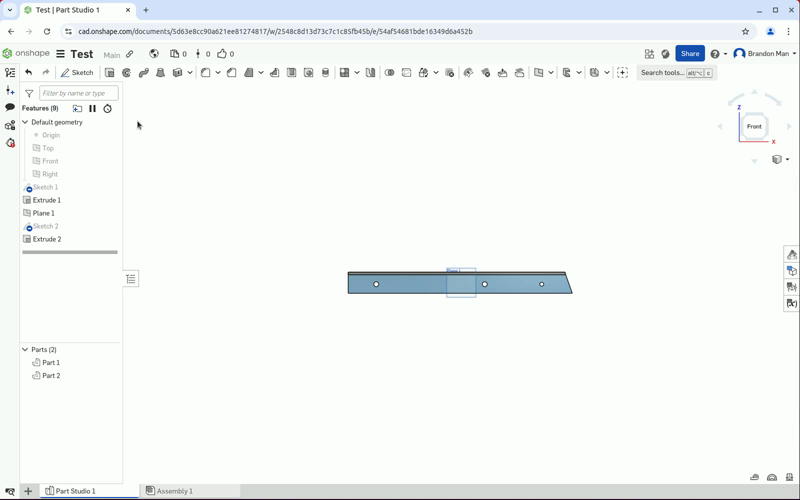
key(shift+h)
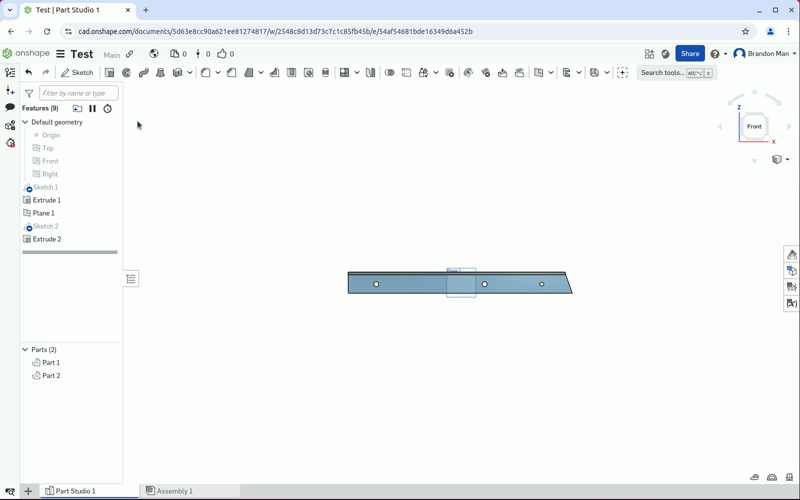
key(shift+h)
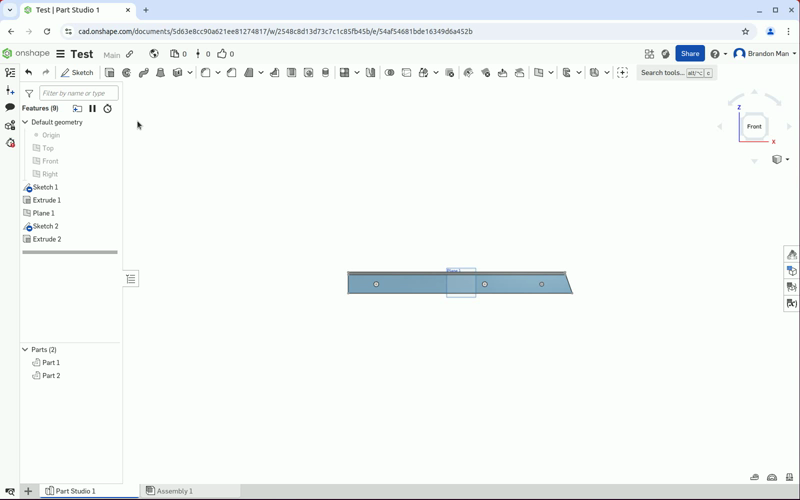
key(shift+7)
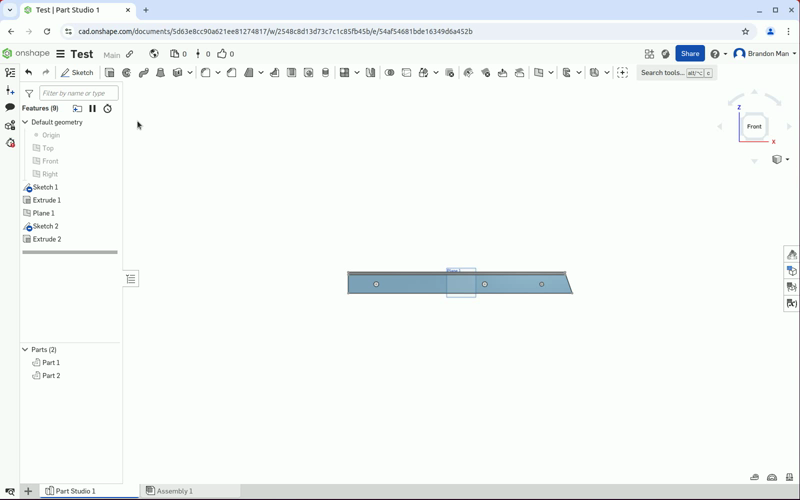
key(left, 2)
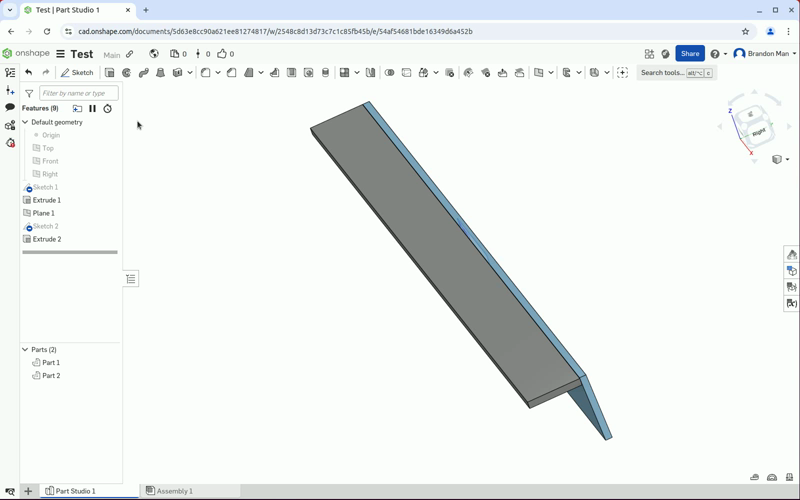
key(down, 2)
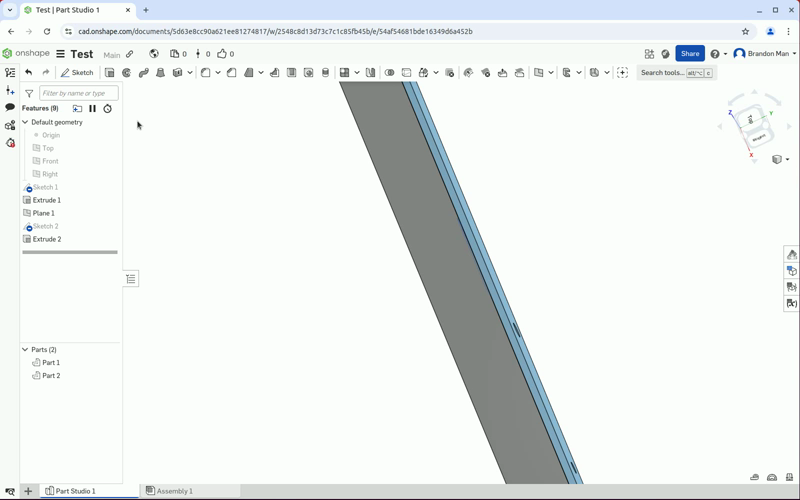
key(up, 2)
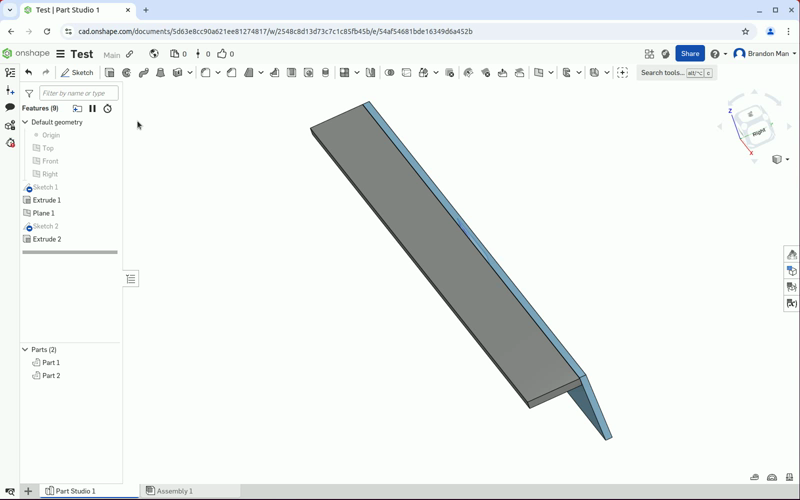
key(right, 2)
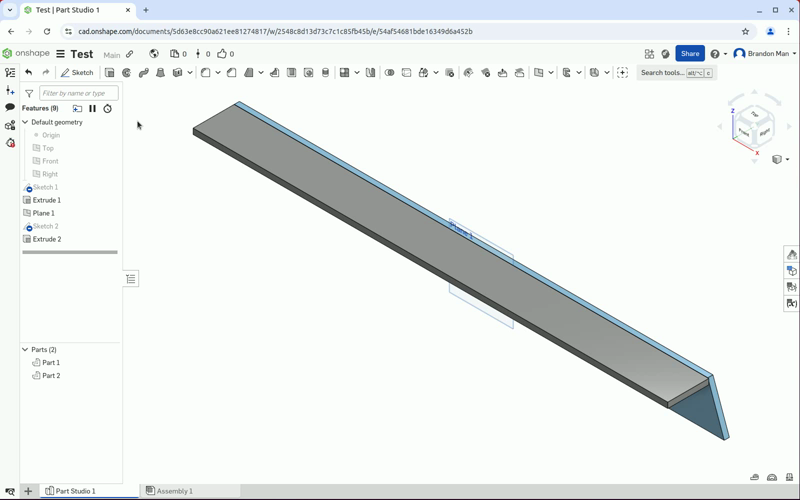
mouse_move(73, 189)
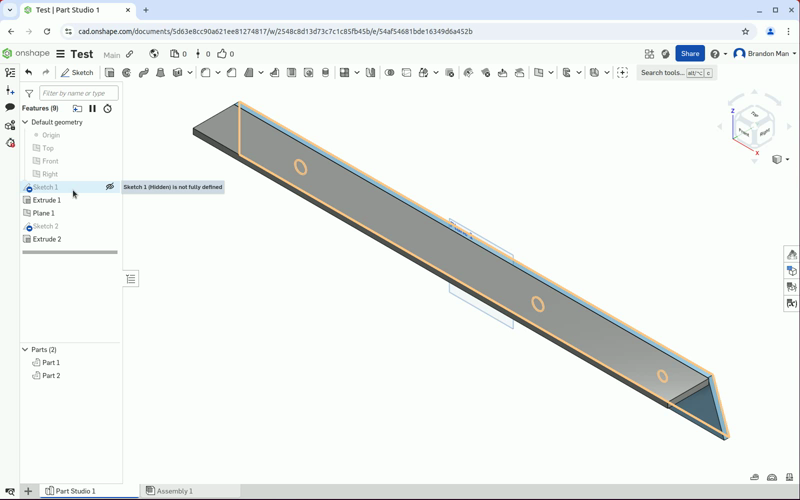
click(73, 189)